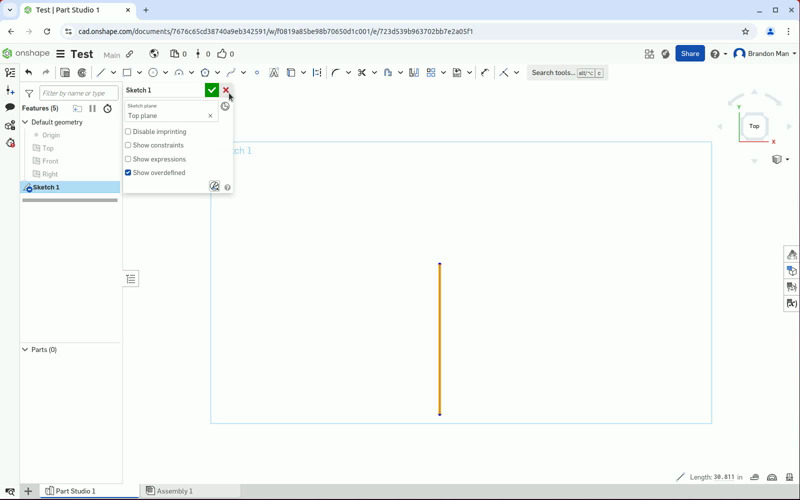
key(shift+h)
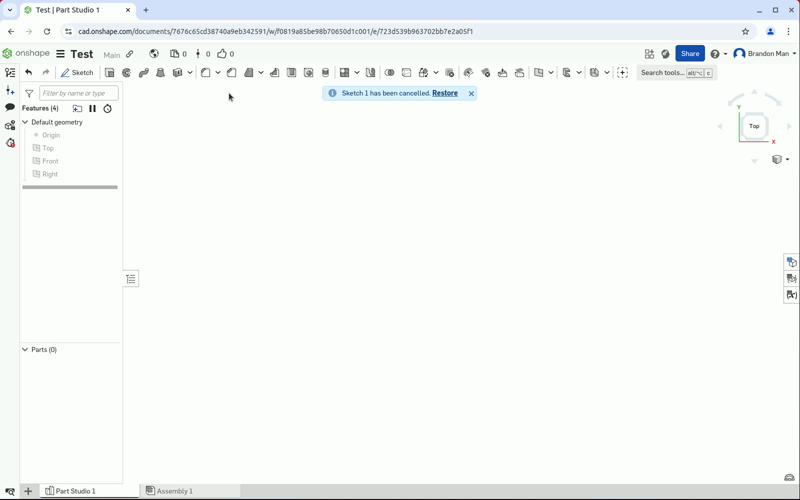
mouse_move(73, 352)
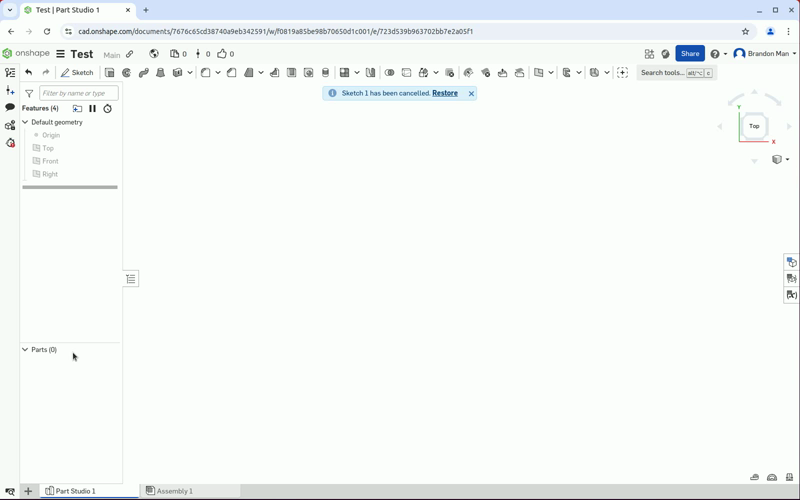
key(y)
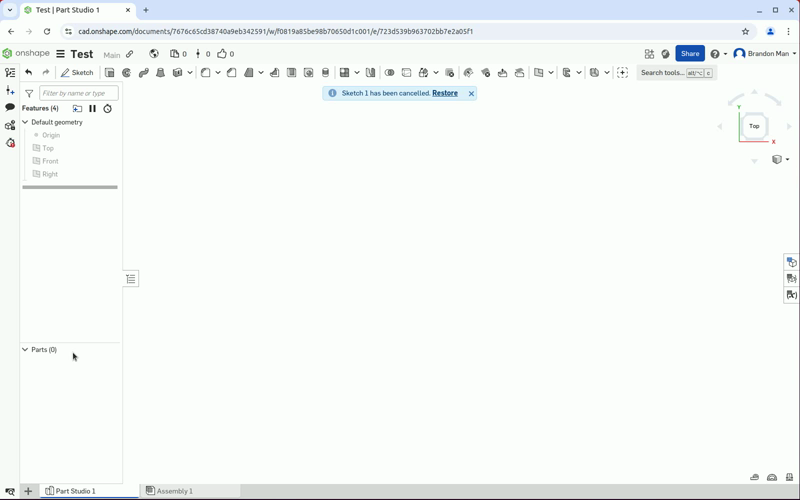
key(shift+p)
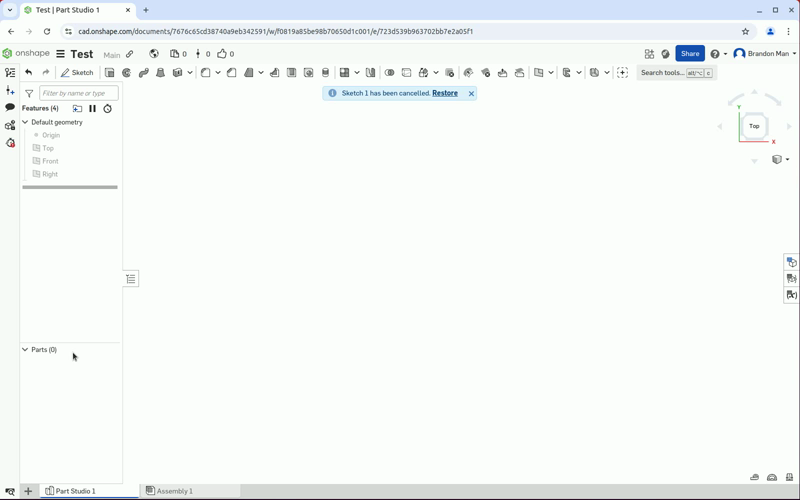
key(space)
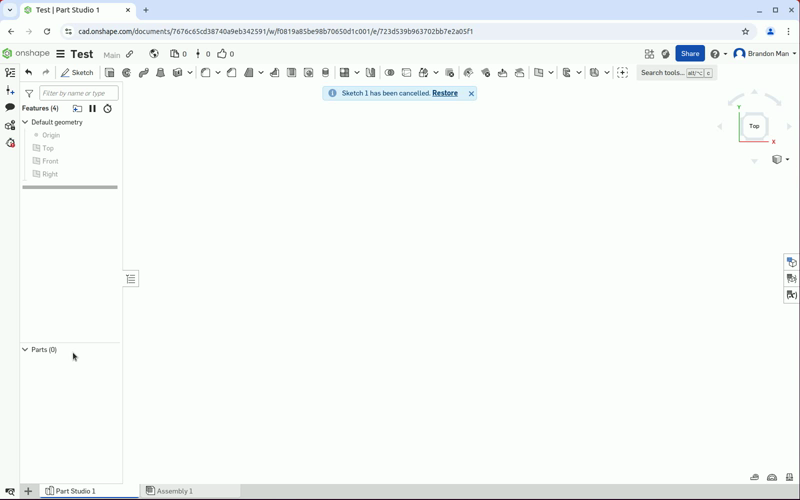
key_down(shift)
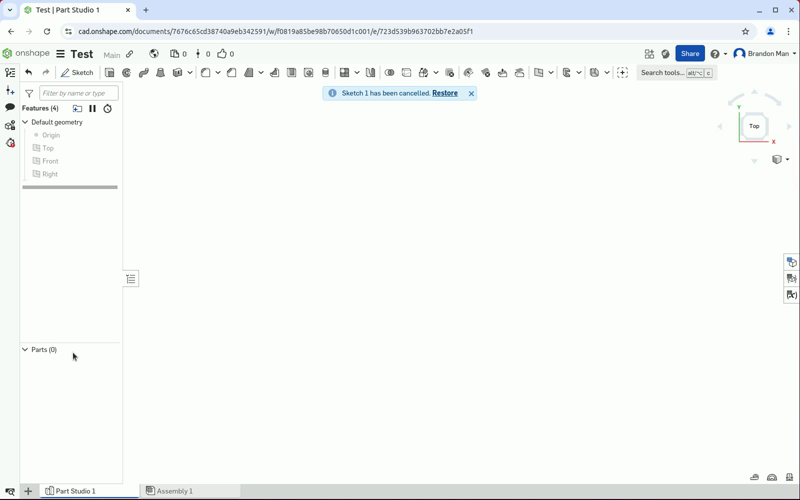
key(up)
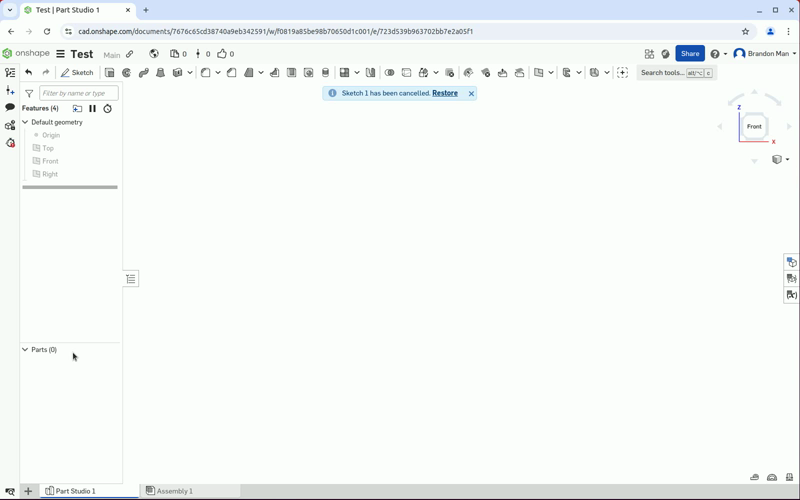
key_up(shift)
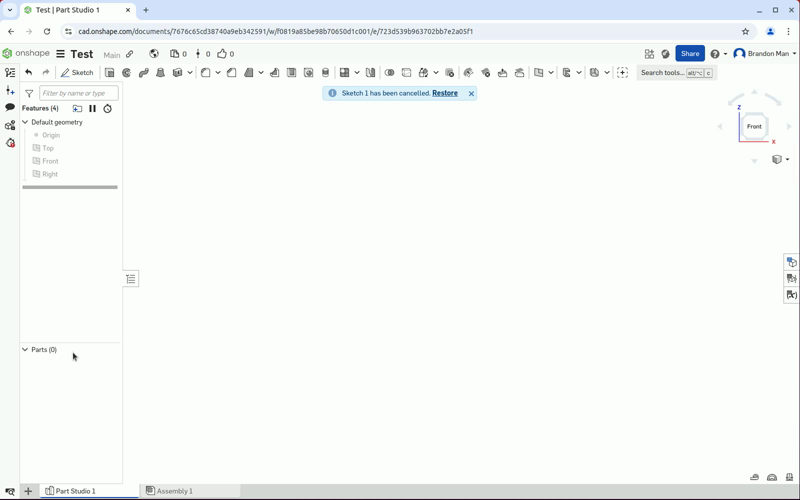
mouse_move(73, 352)
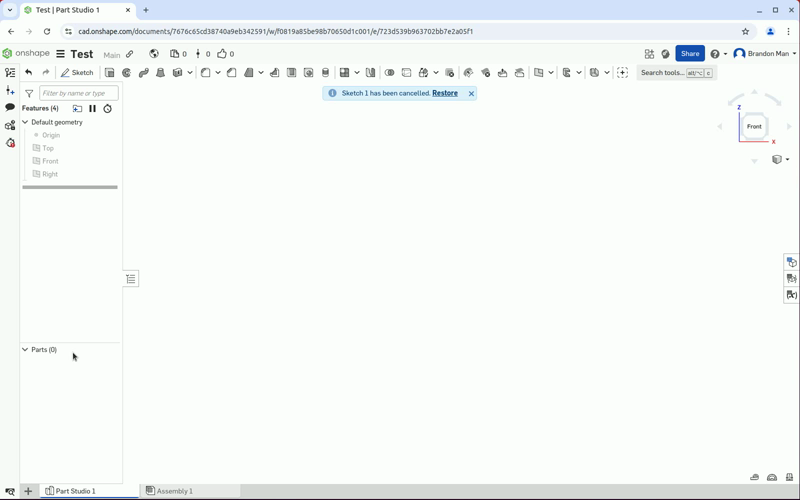
key(shift+y)
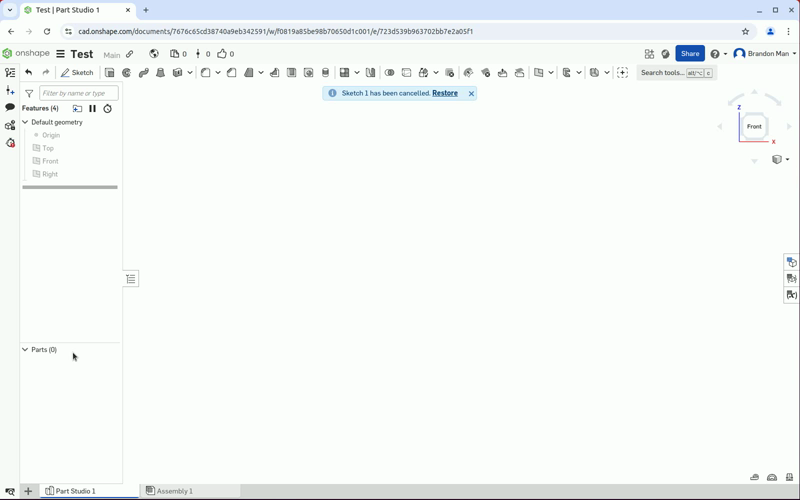
key(shift+s)
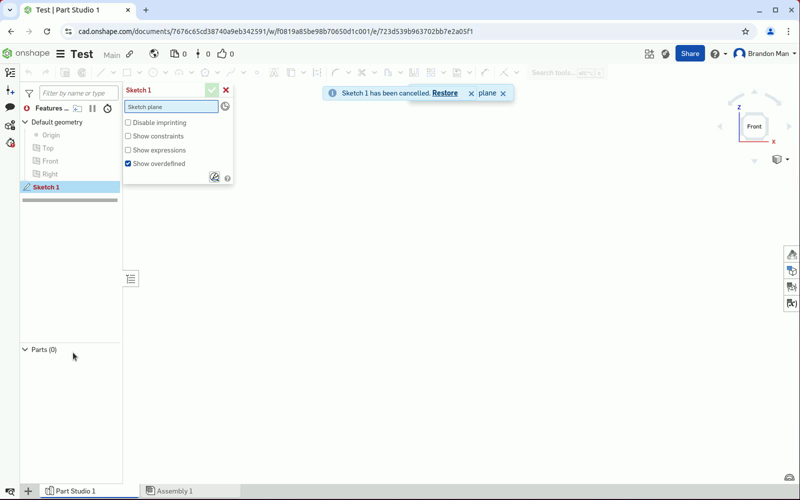
mouse_move(73, 163)
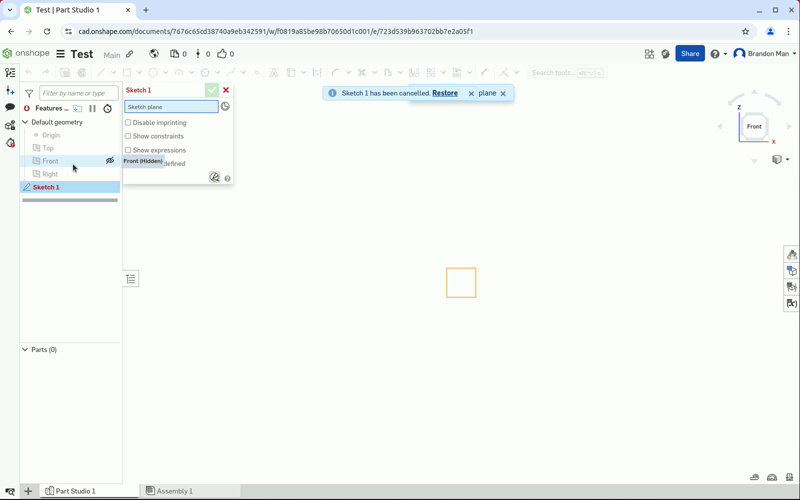
click(73, 163)
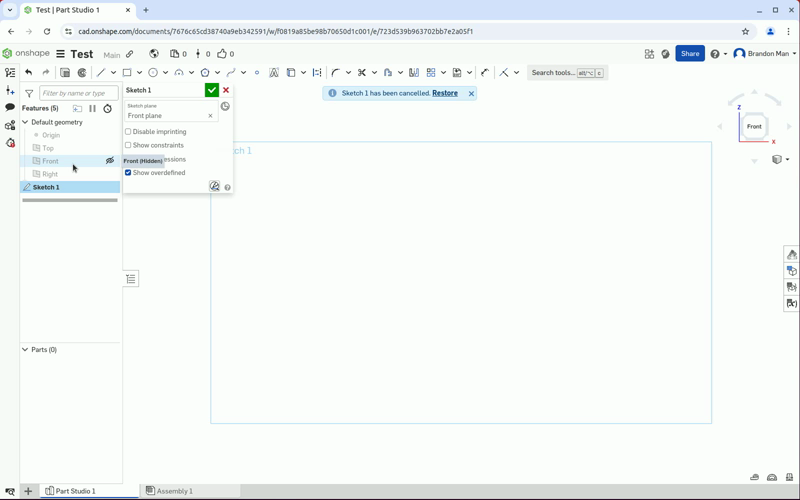
mouse_move(73, 352)
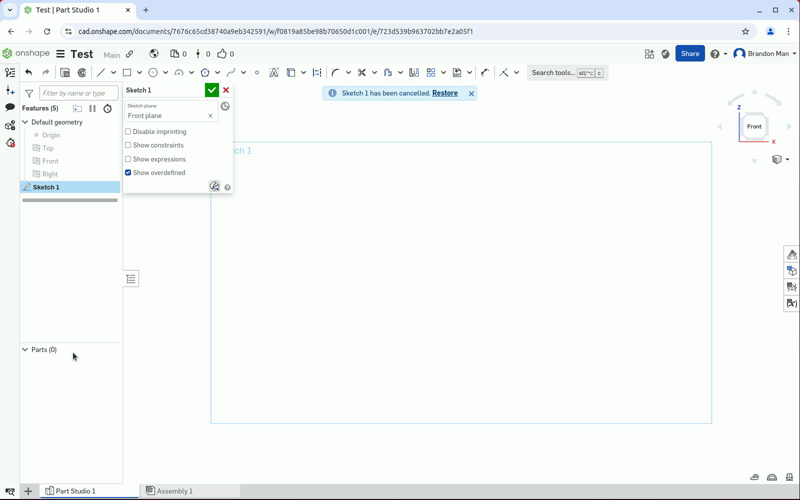
key(y)
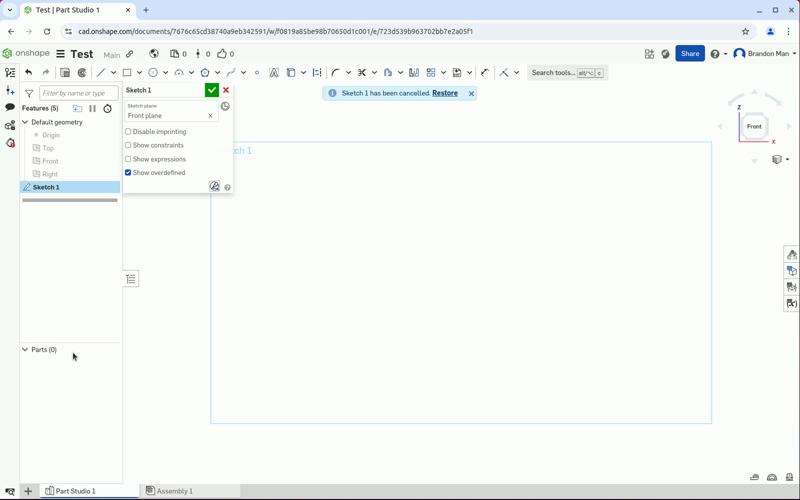
key(l)
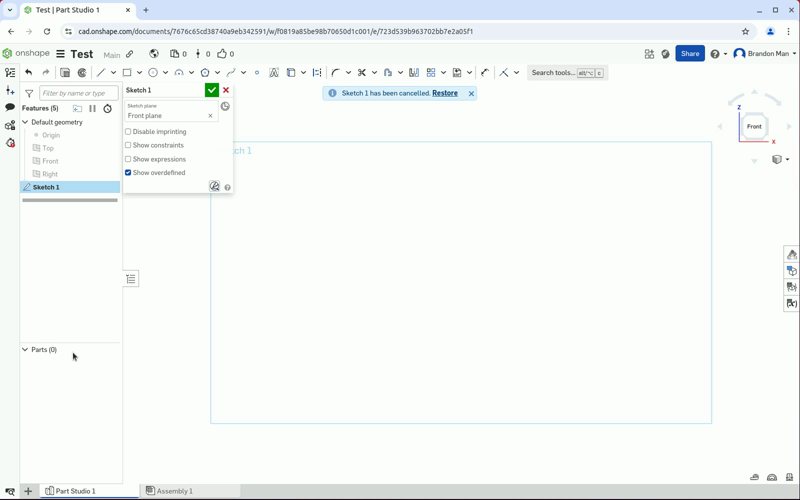
key_down(shift)
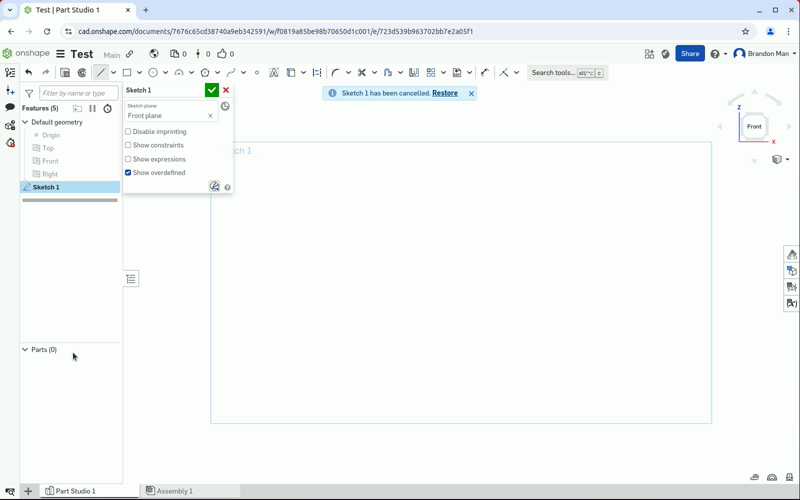
mouse_move(412, 282)
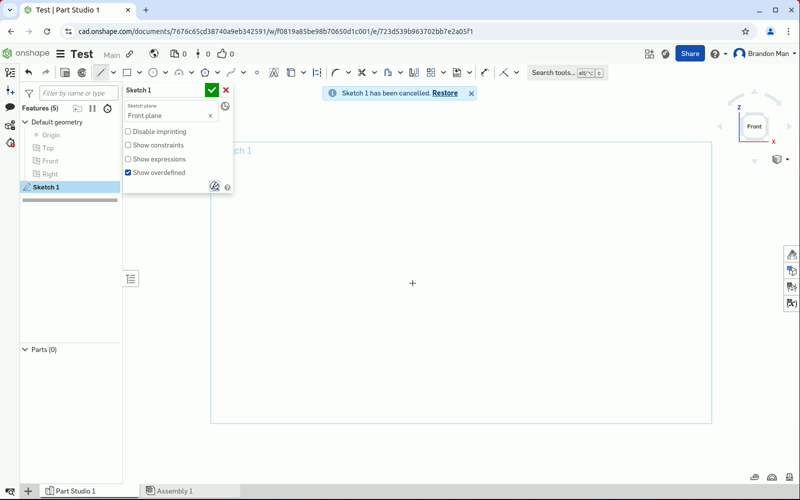
click(412, 282)
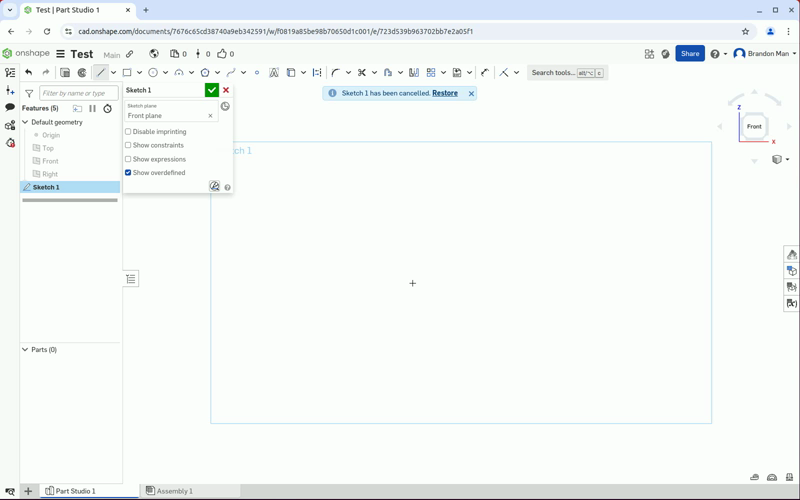
key_up(shift)
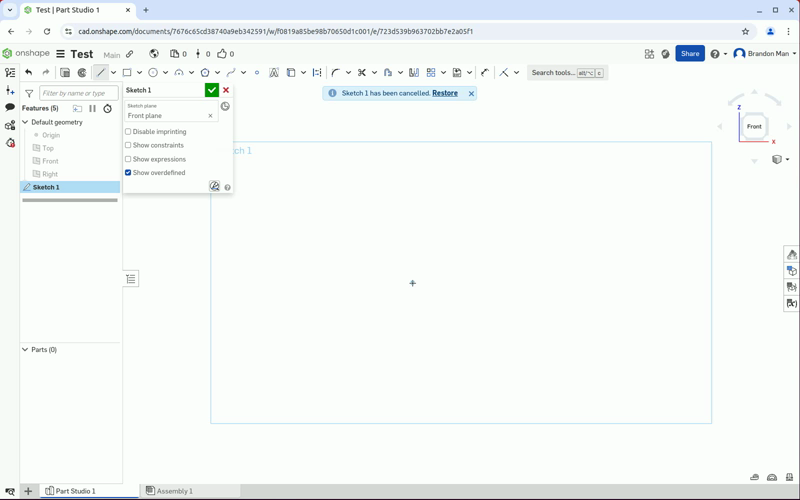
key_down(shift)
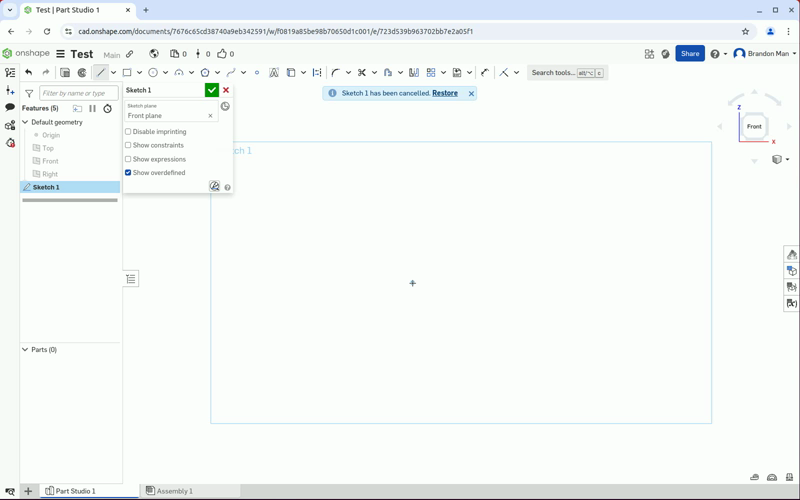
mouse_move(442, 282)
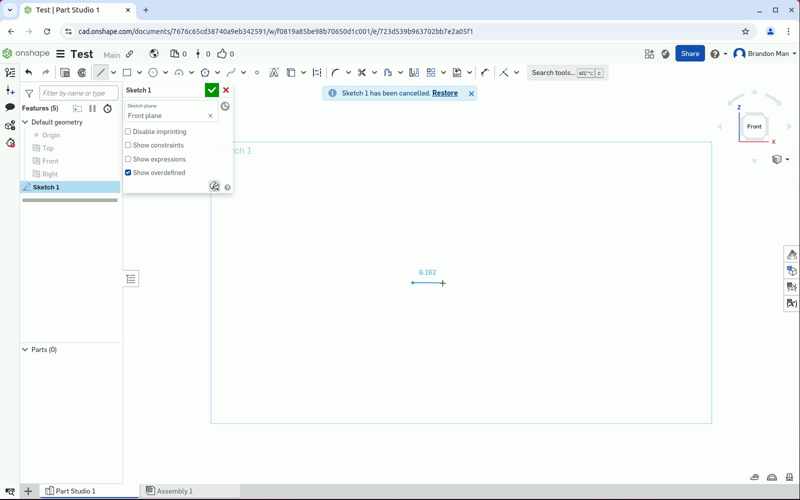
mouse_move(442, 282)
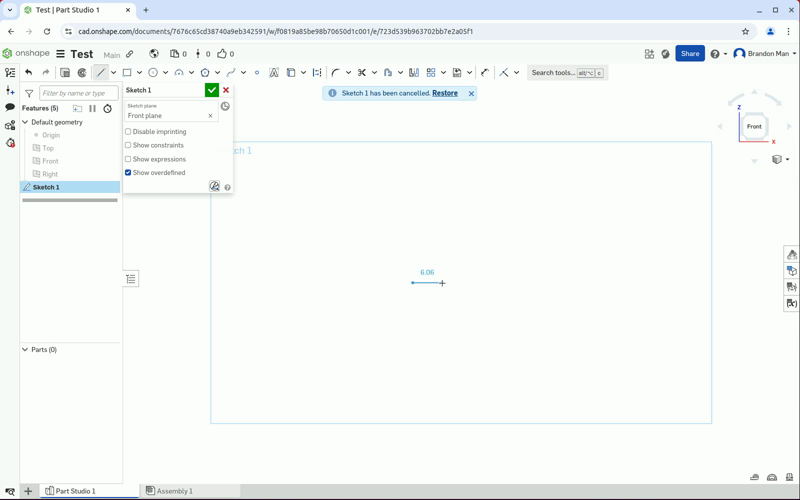
click(442, 282)
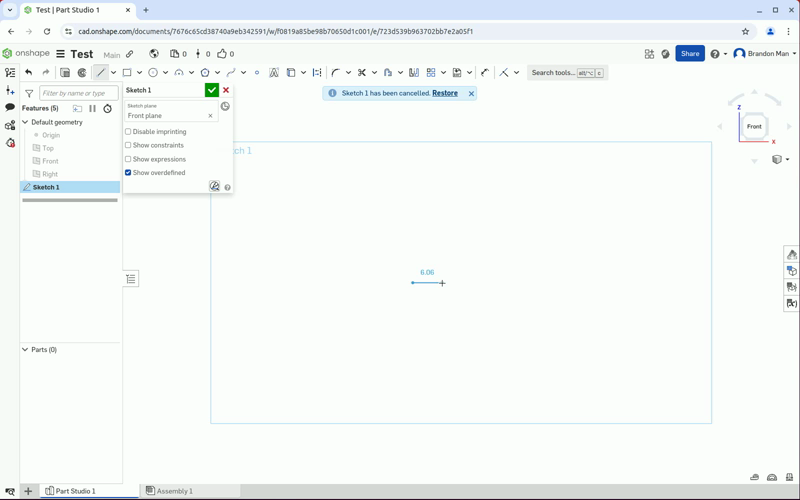
key_up(shift)
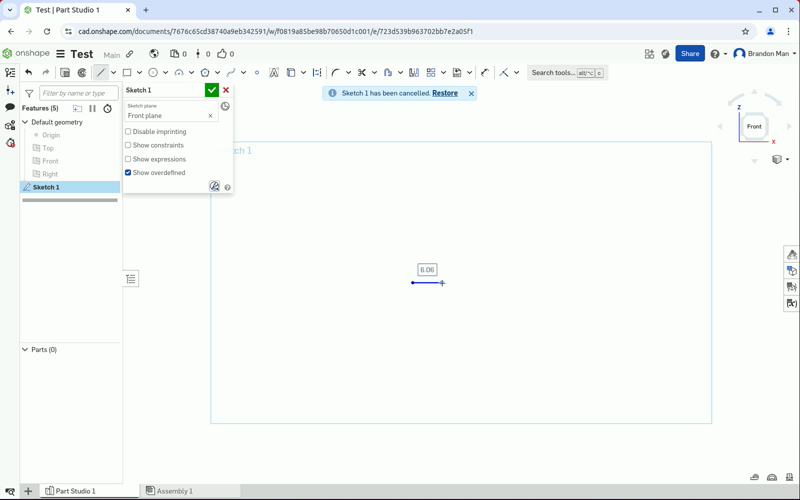
key_down(shift)
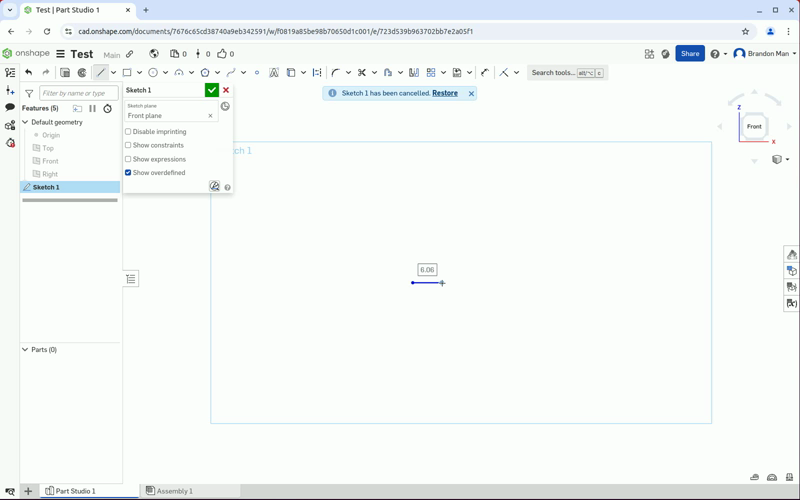
mouse_move(442, 181)
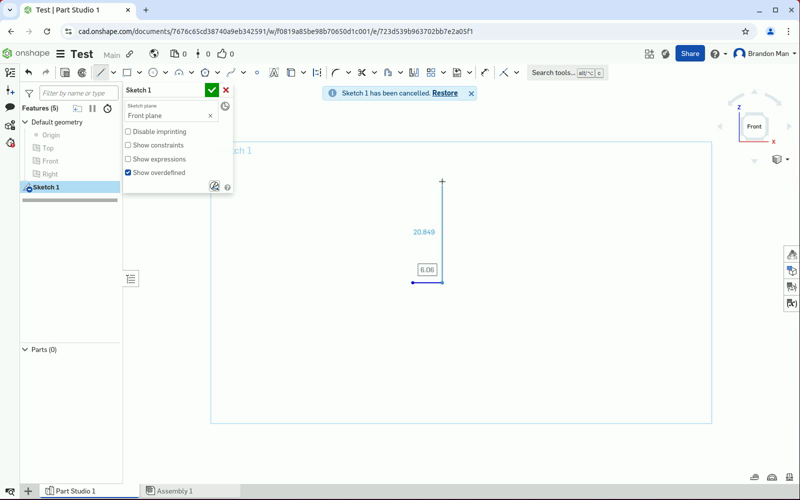
click(442, 181)
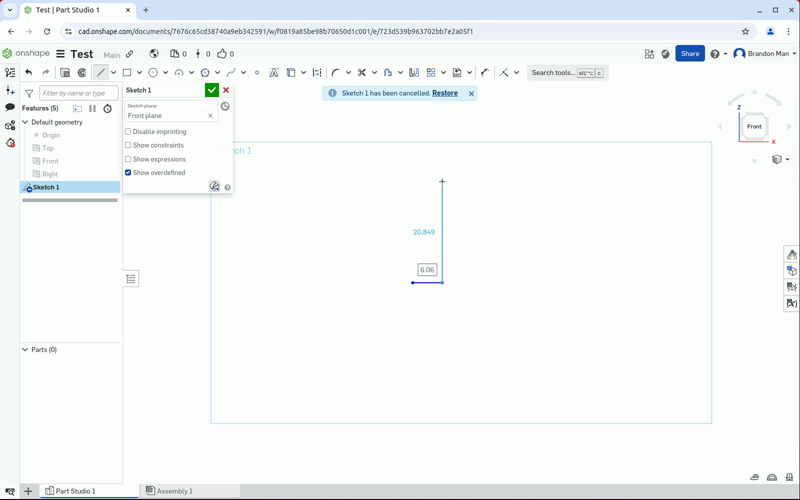
key_up(shift)
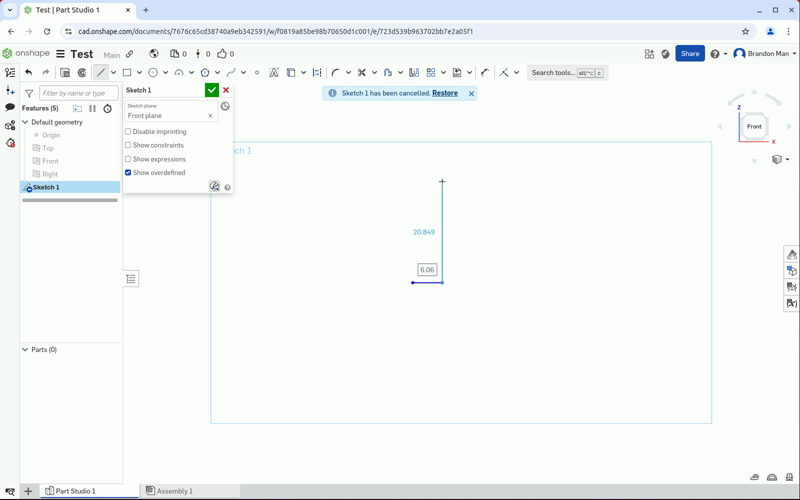
key_down(shift)
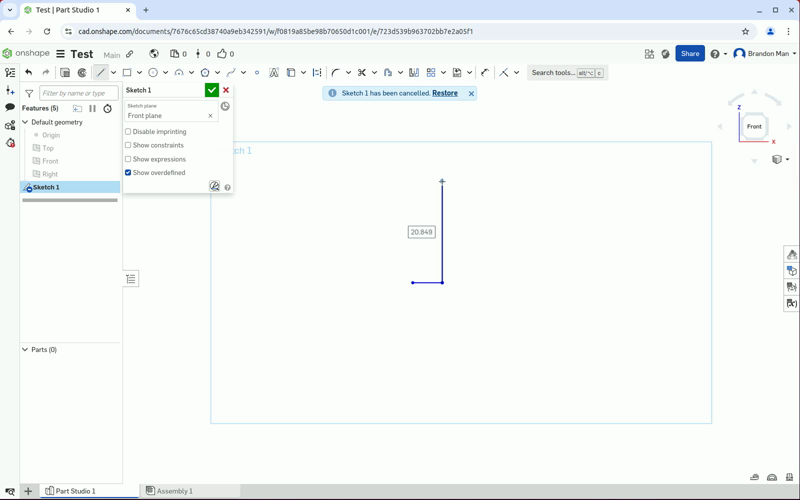
mouse_move(472, 181)
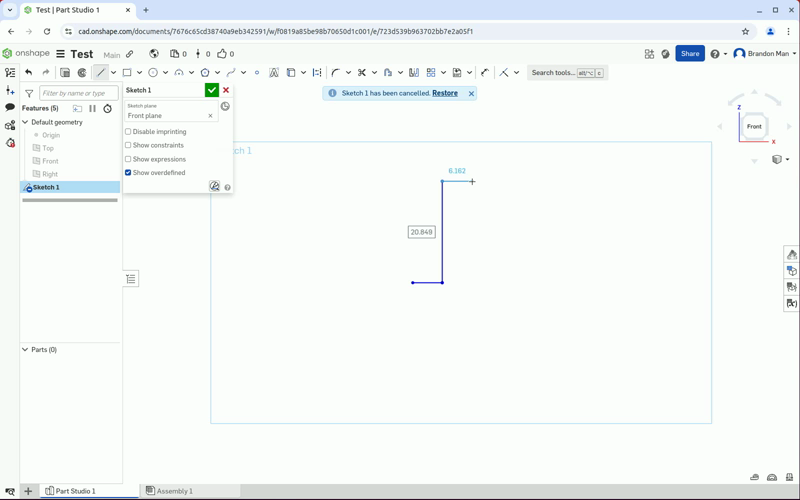
mouse_move(479, 181)
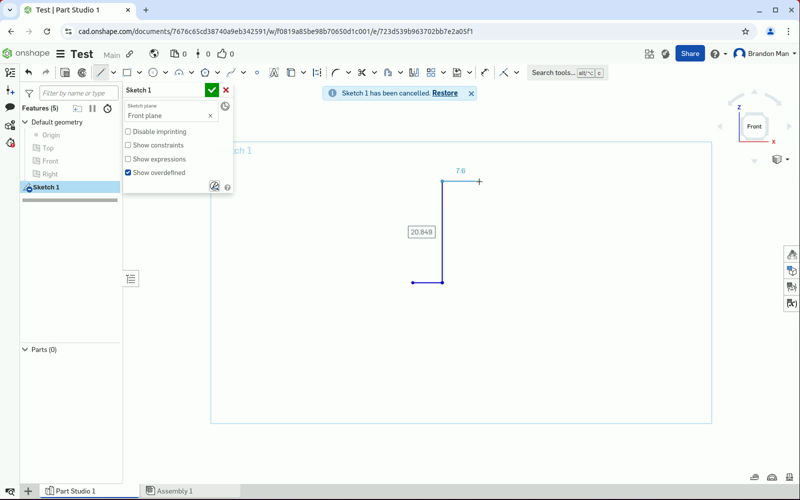
click(479, 181)
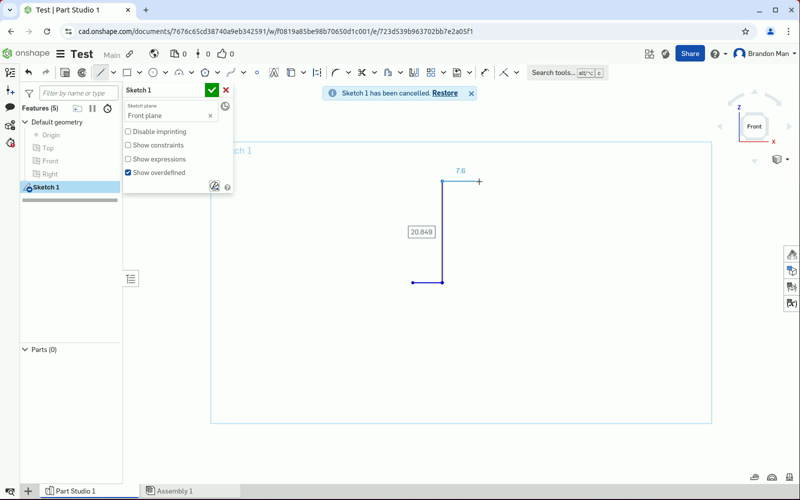
key_up(shift)
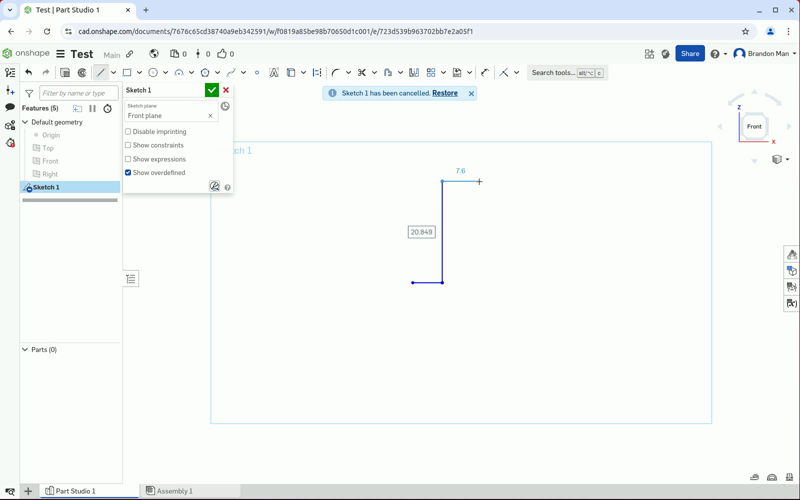
key_down(shift)
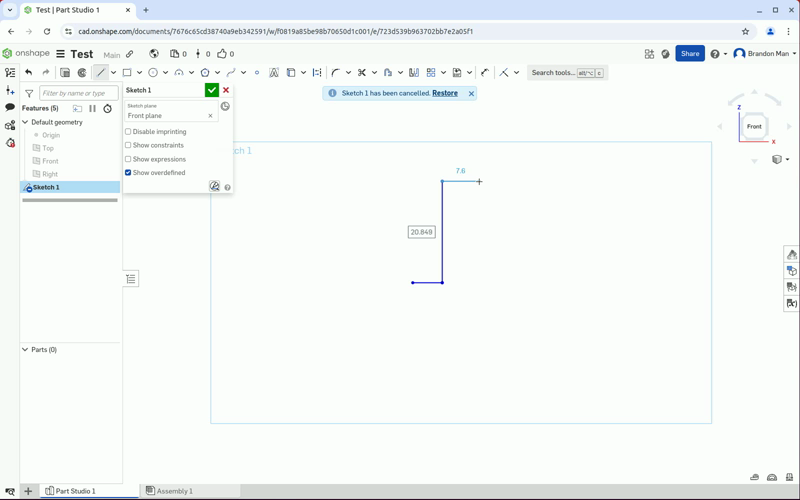
mouse_move(479, 282)
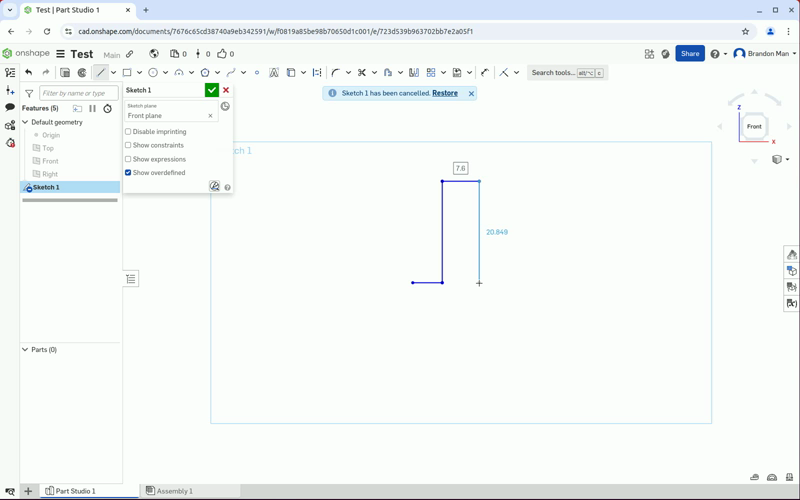
click(479, 282)
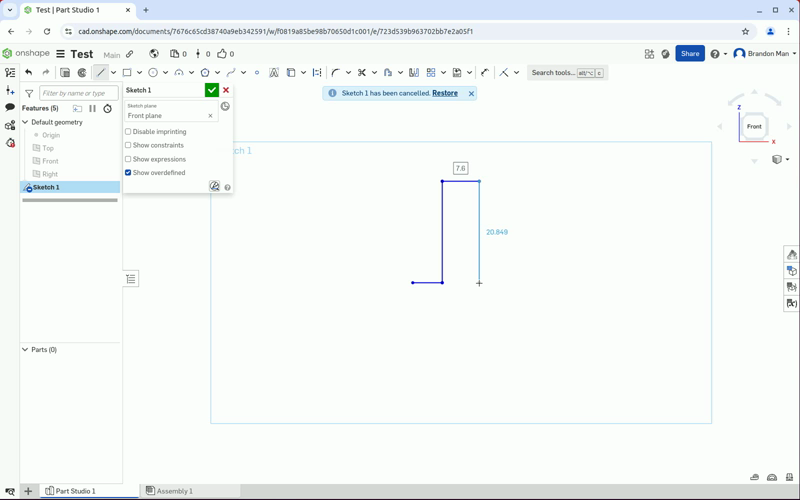
key_up(shift)
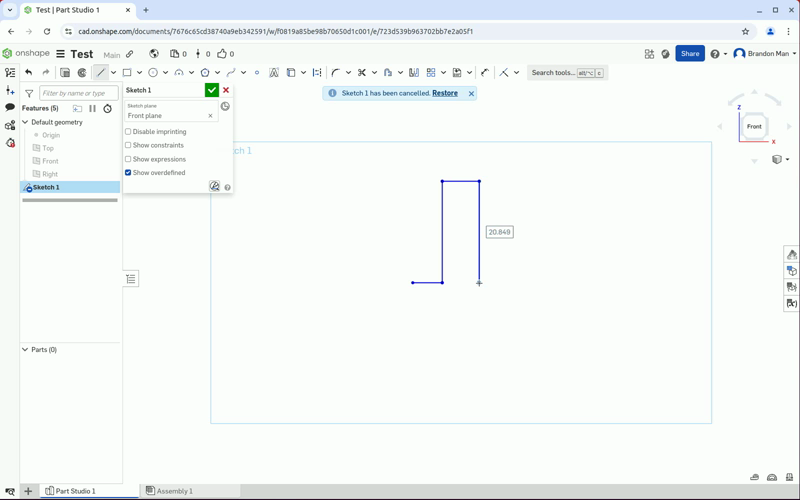
key_down(shift)
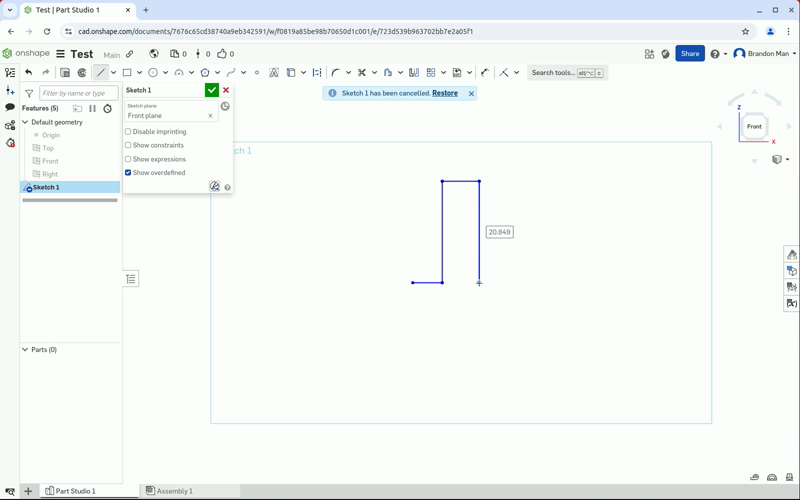
mouse_move(509, 282)
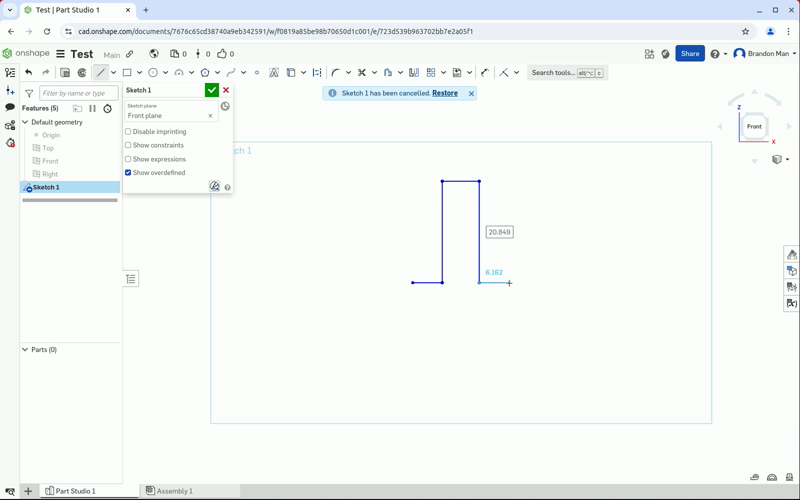
mouse_move(508, 282)
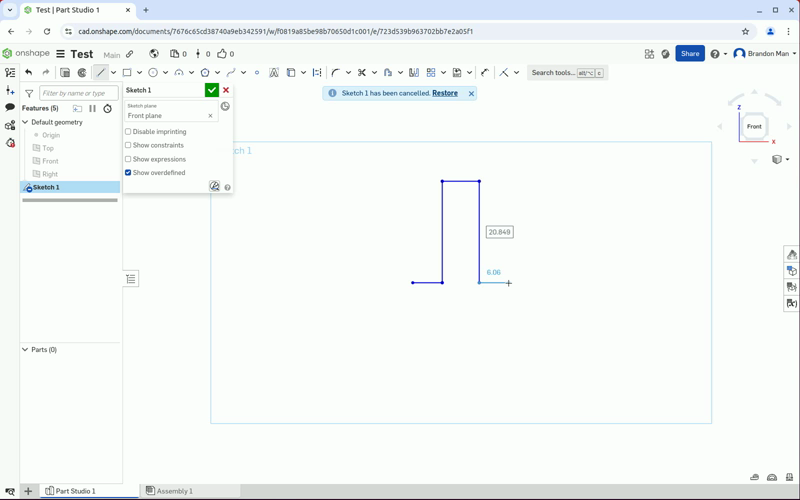
click(508, 282)
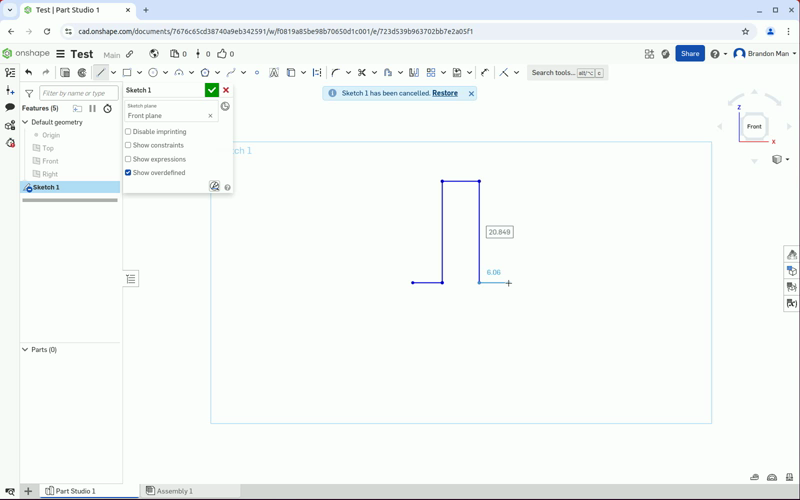
key_up(shift)
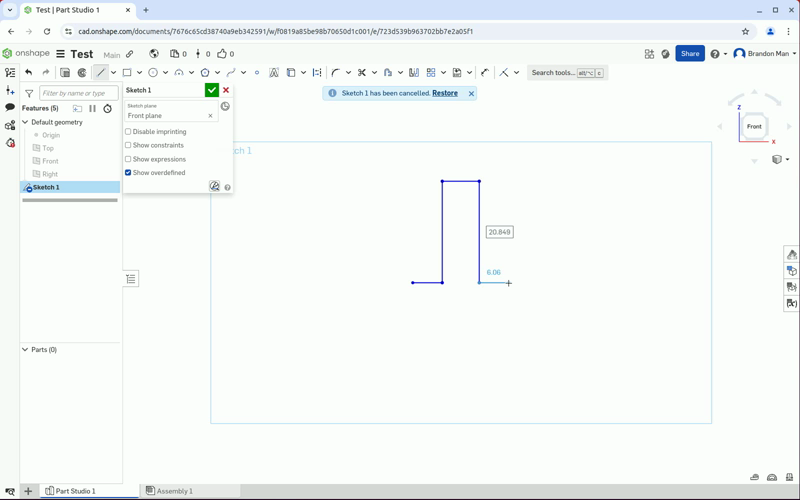
key_down(shift)
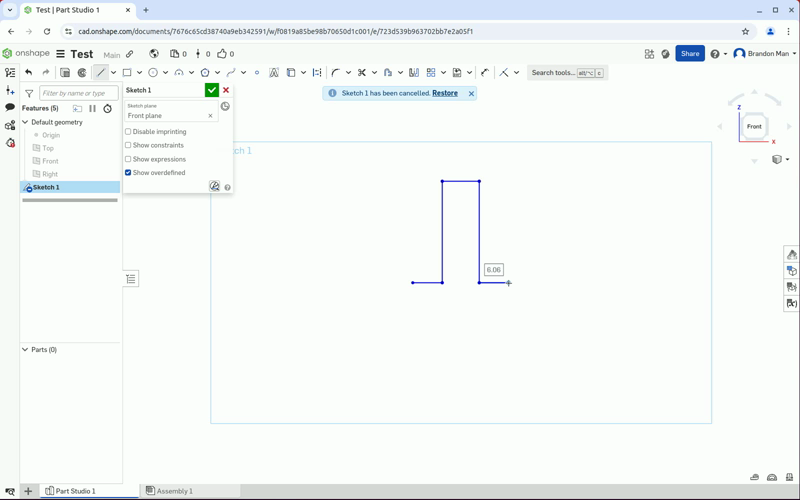
mouse_move(538, 282)
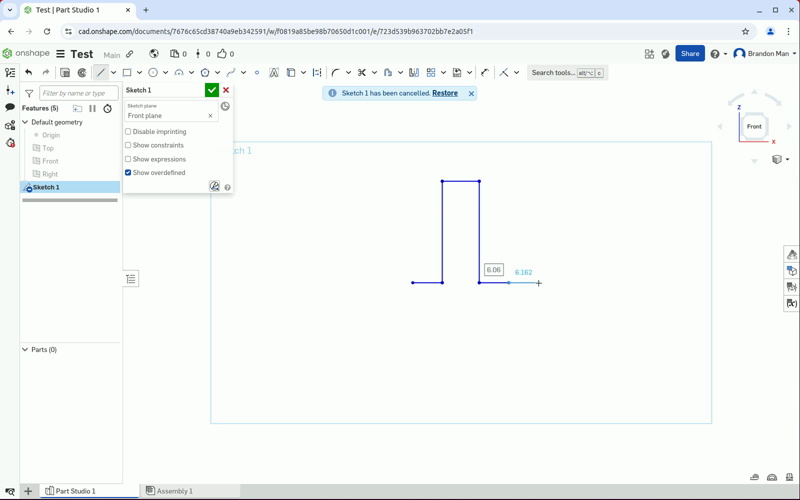
mouse_move(508, 271)
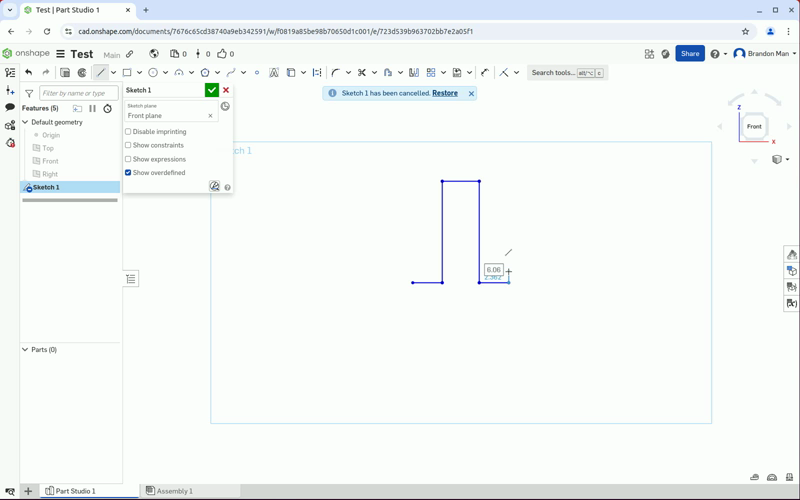
click(508, 271)
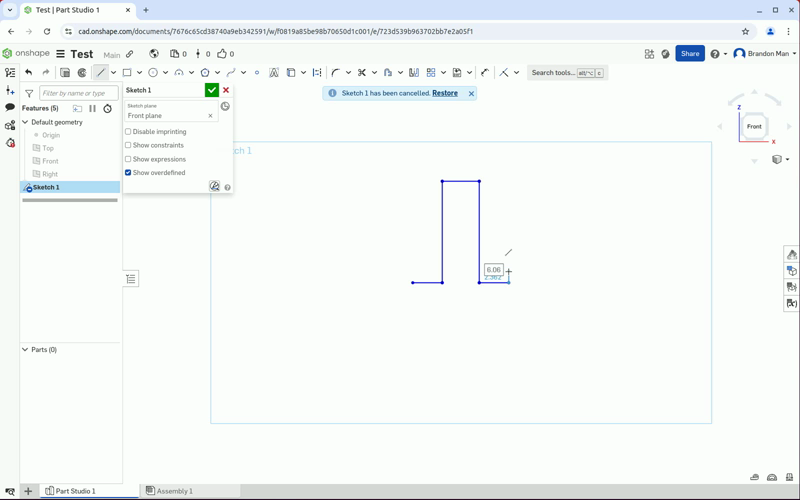
key_up(shift)
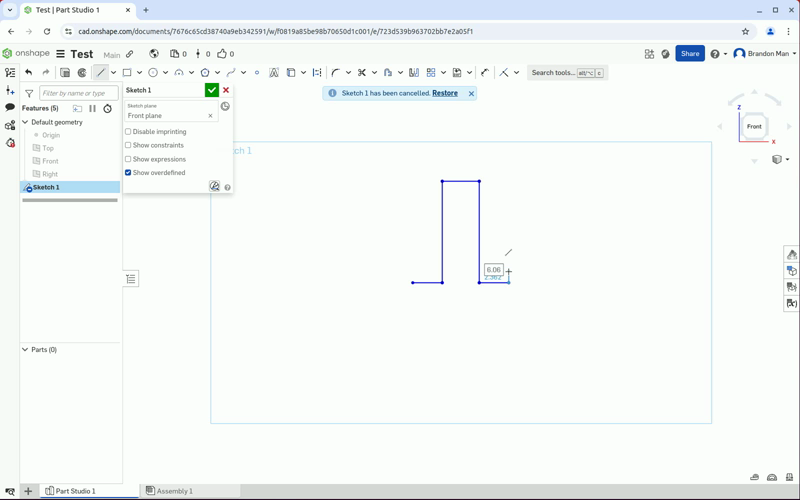
key_down(shift)
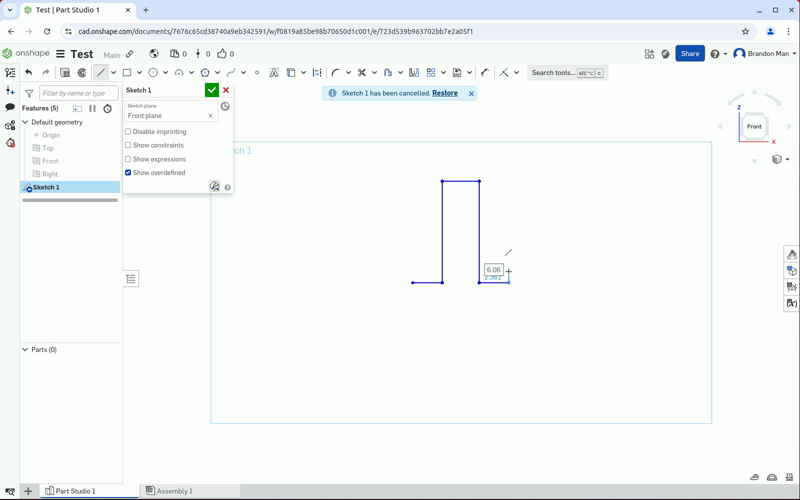
mouse_move(538, 271)
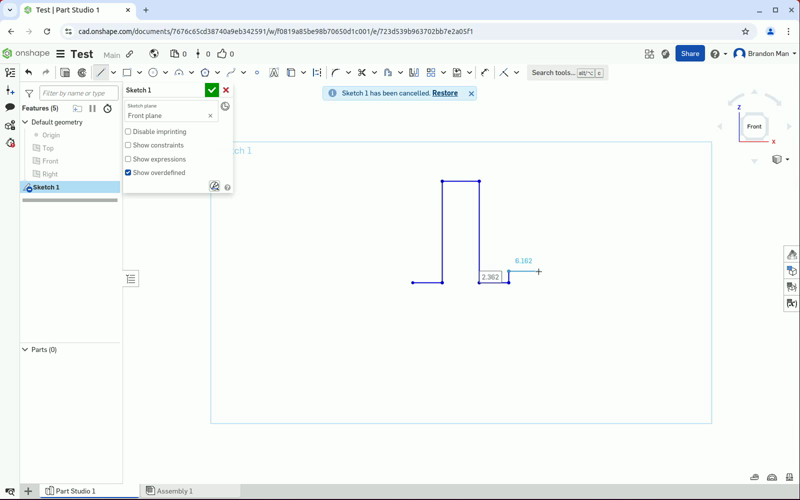
mouse_move(498, 271)
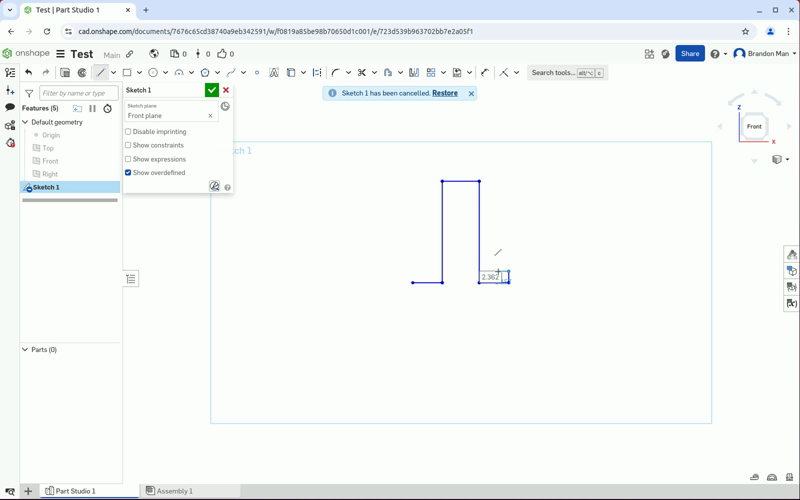
click(498, 271)
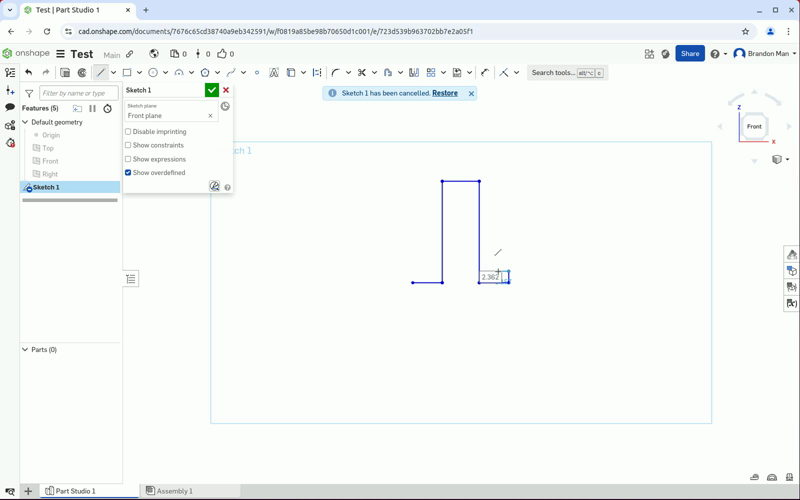
key_up(shift)
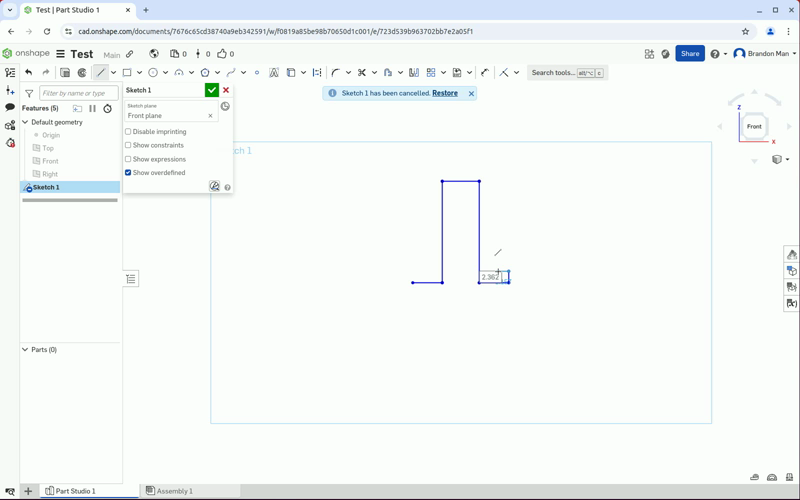
key(esc)
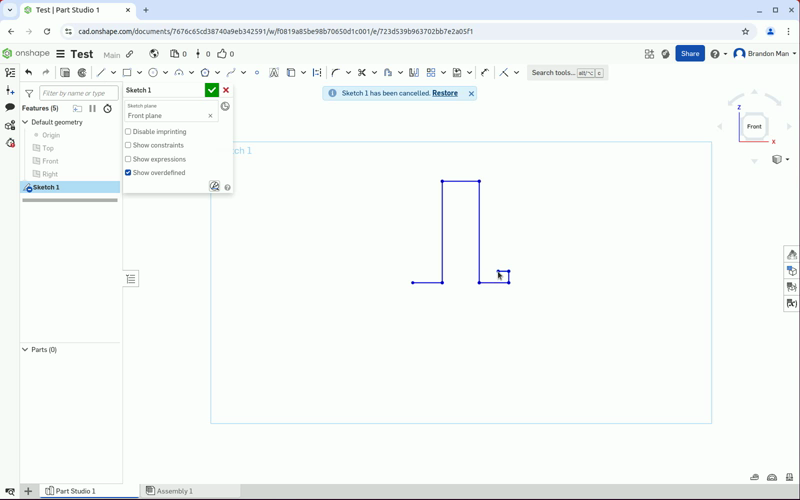
key(a)
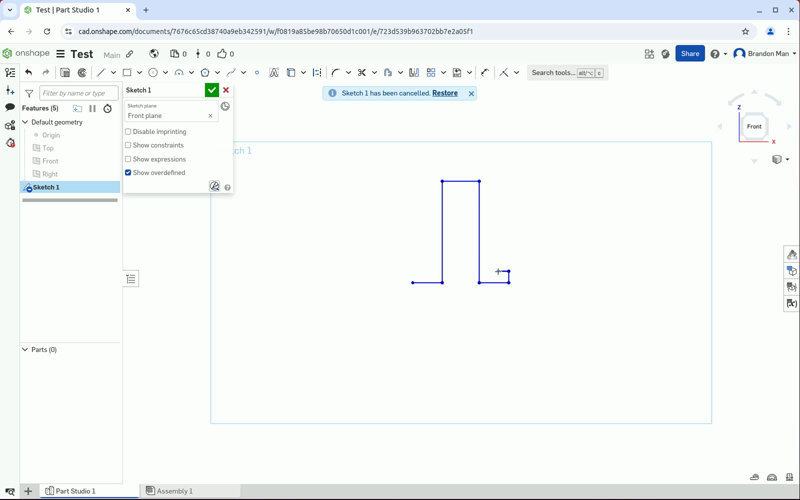
mouse_move(498, 271)
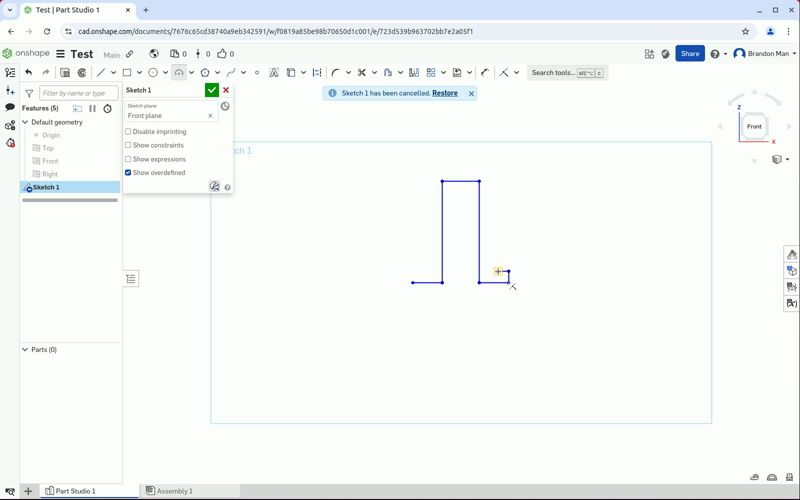
click(498, 271)
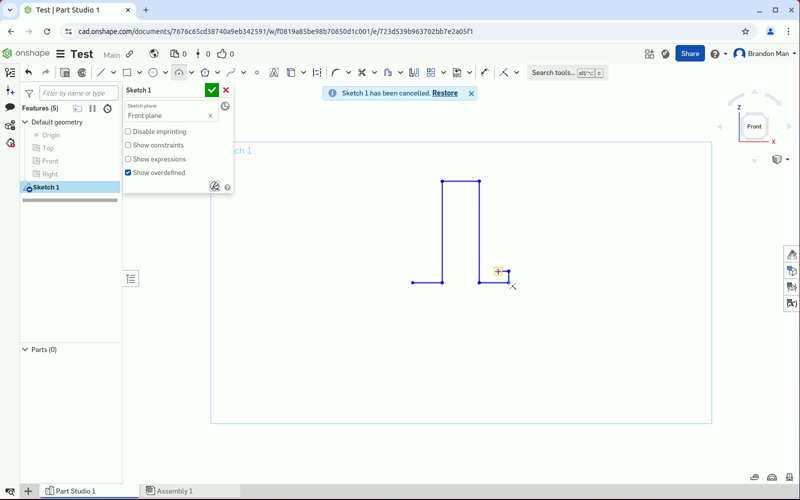
key_down(shift)
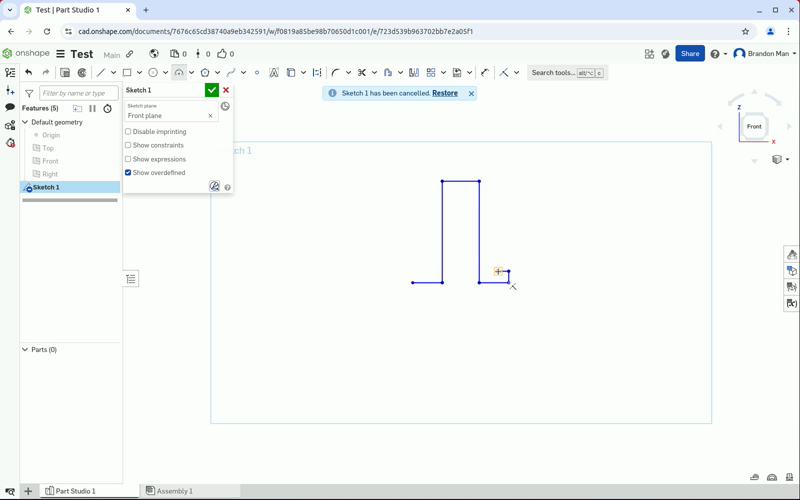
mouse_move(489, 264)
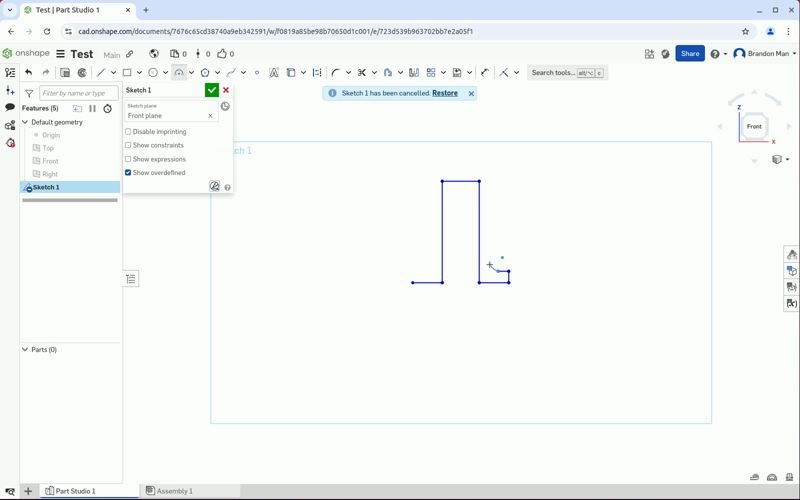
click(489, 264)
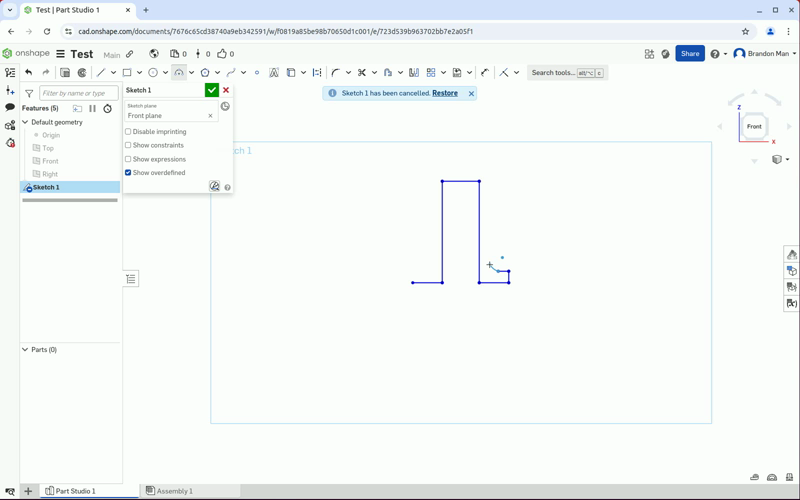
mouse_move(492, 269)
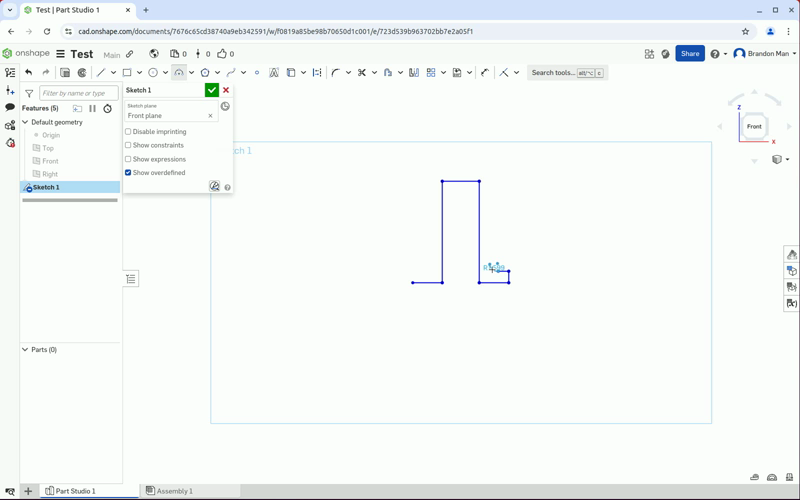
click(492, 269)
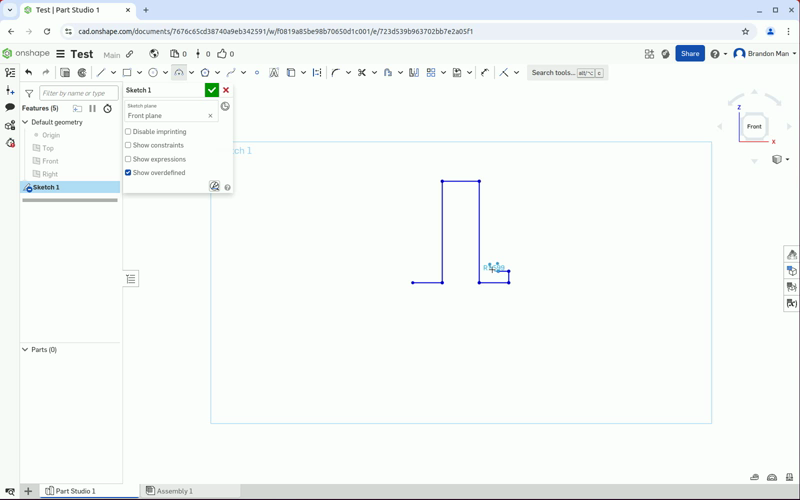
key_up(shift)
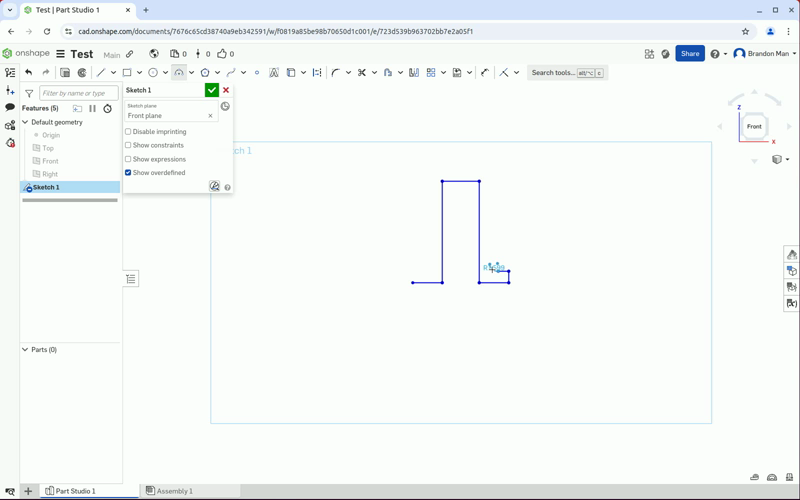
key(esc)
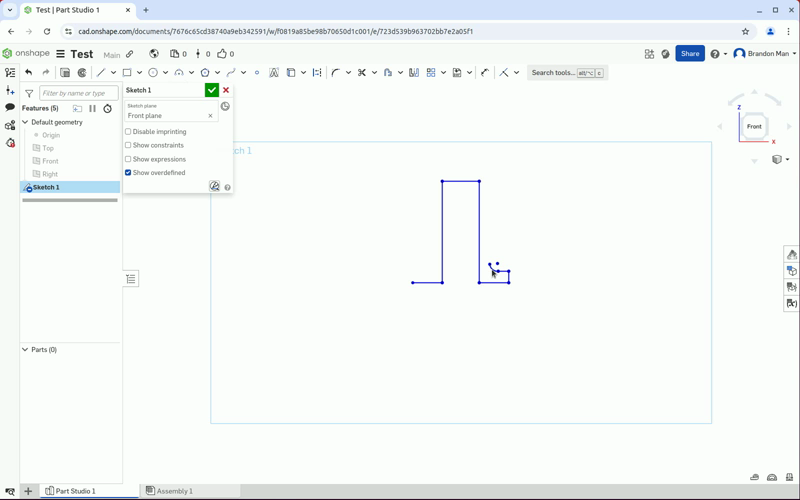
key(l)
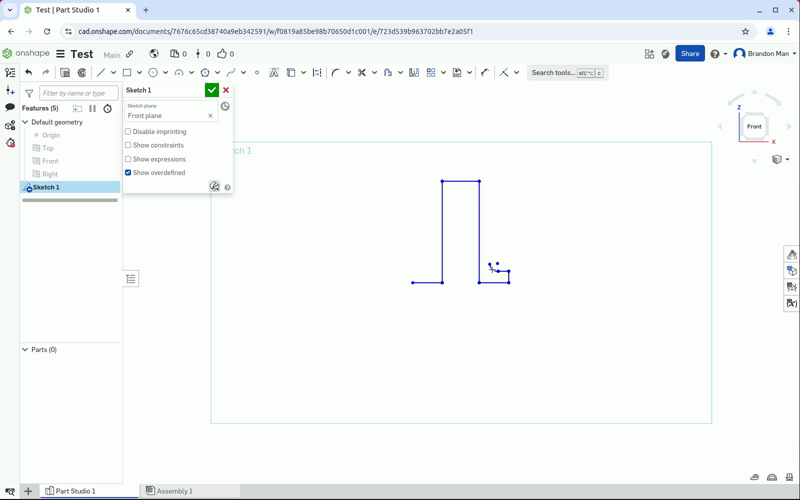
mouse_move(489, 264)
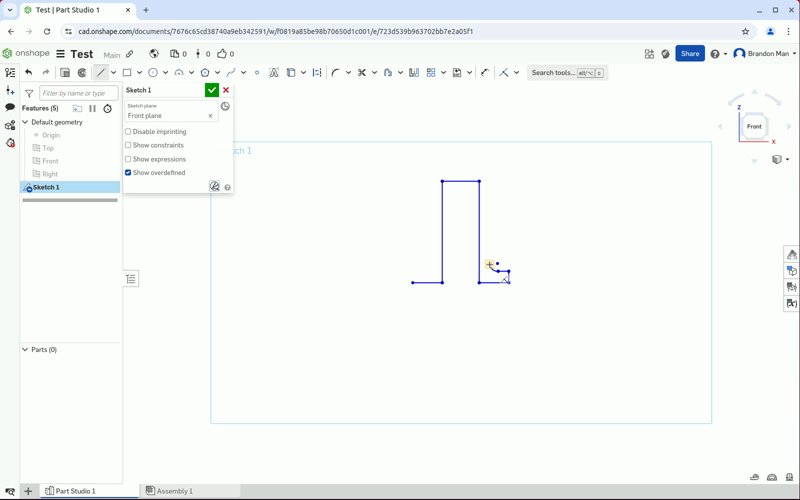
click(489, 264)
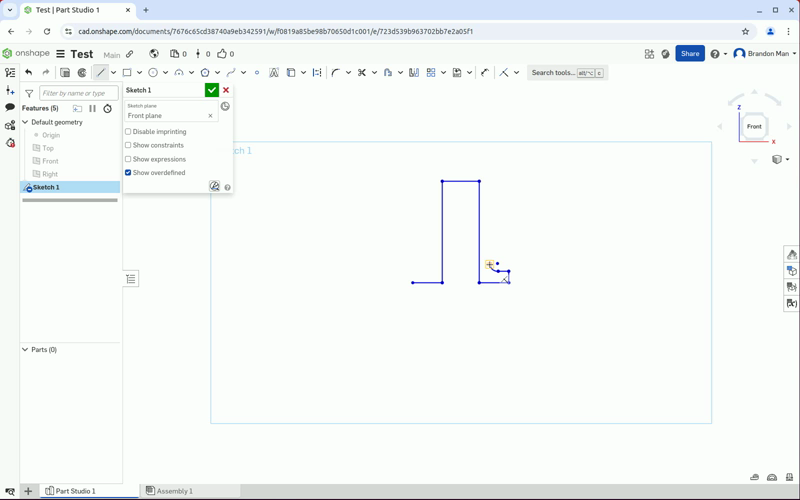
key_down(shift)
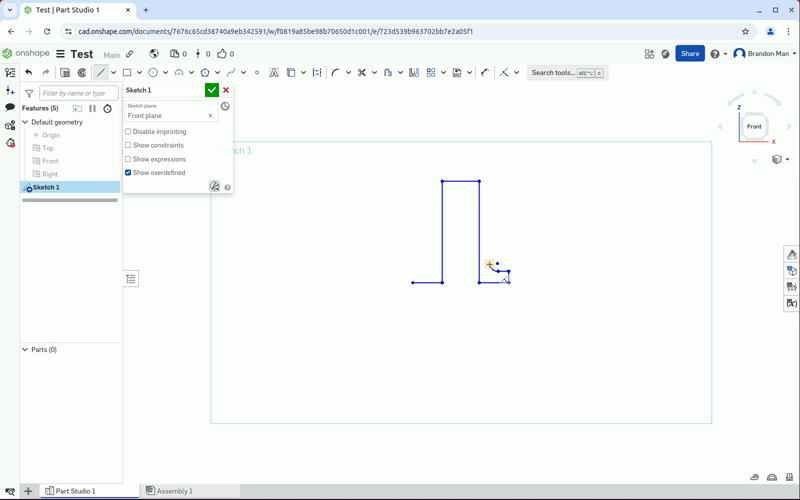
mouse_move(489, 170)
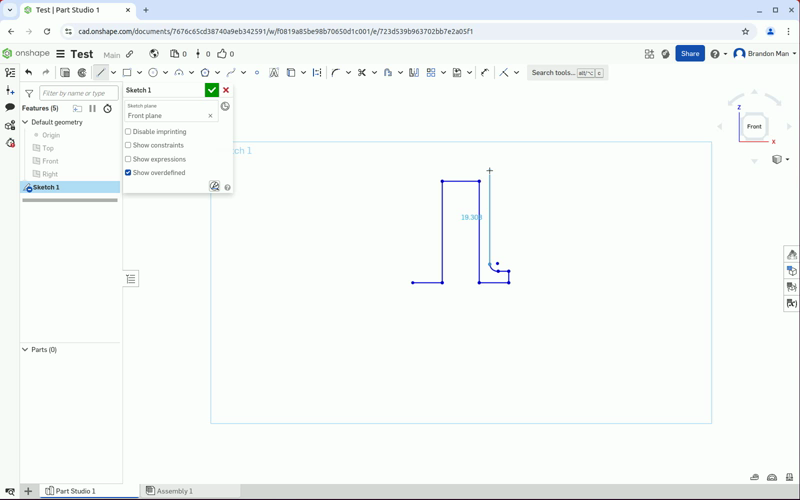
click(489, 170)
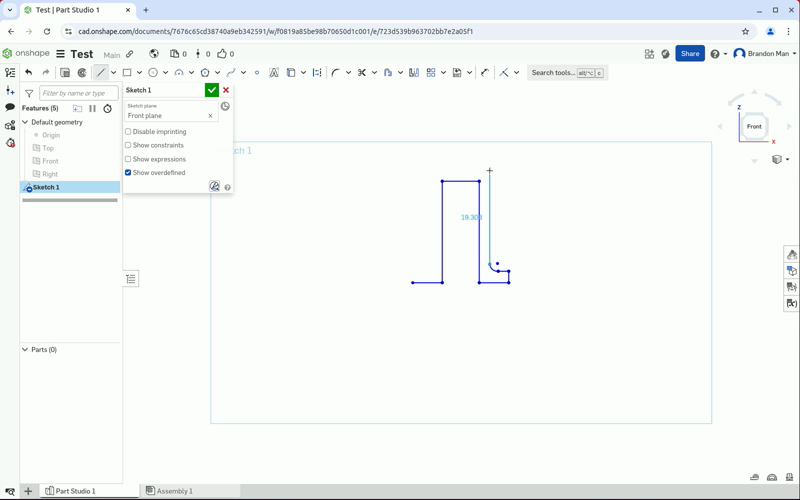
key_up(shift)
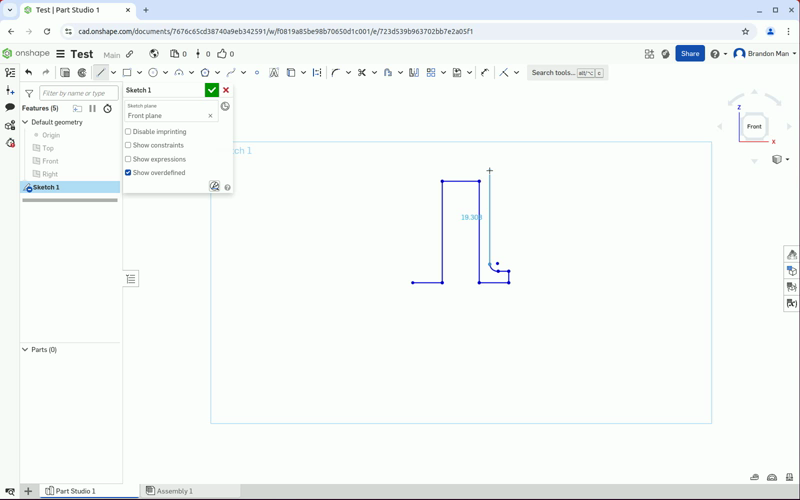
key_down(shift)
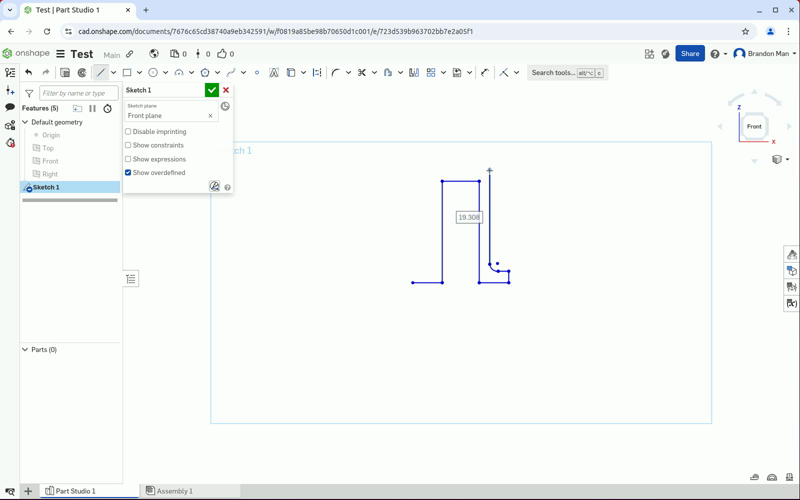
mouse_move(519, 170)
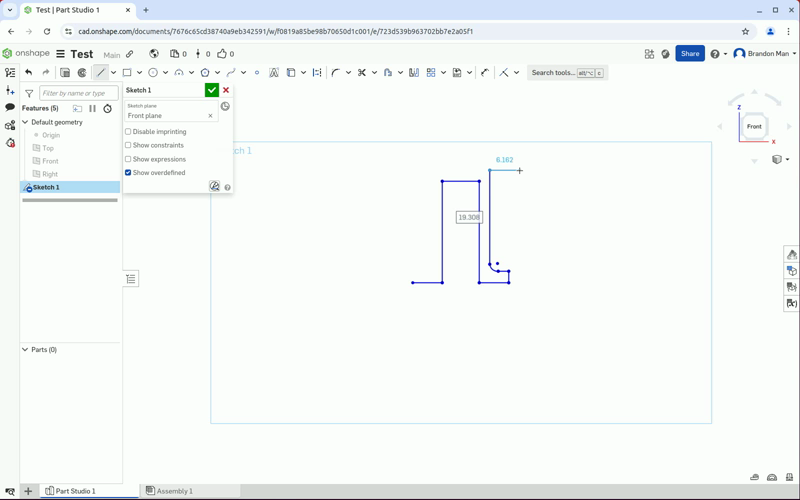
mouse_move(431, 170)
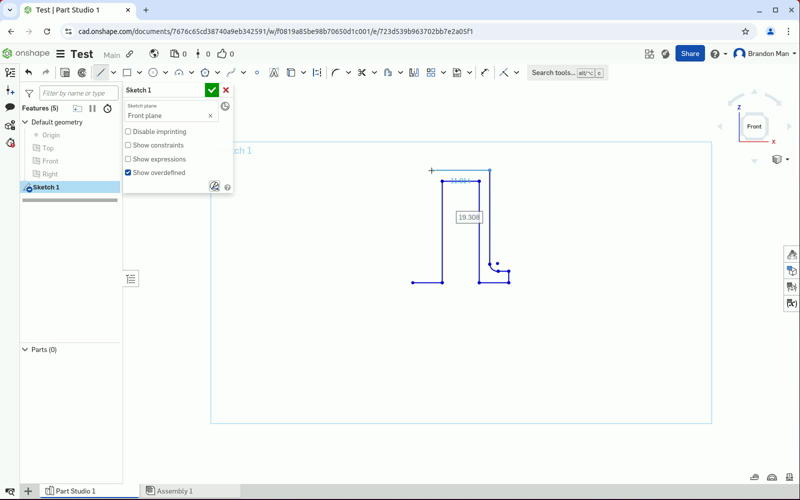
click(431, 170)
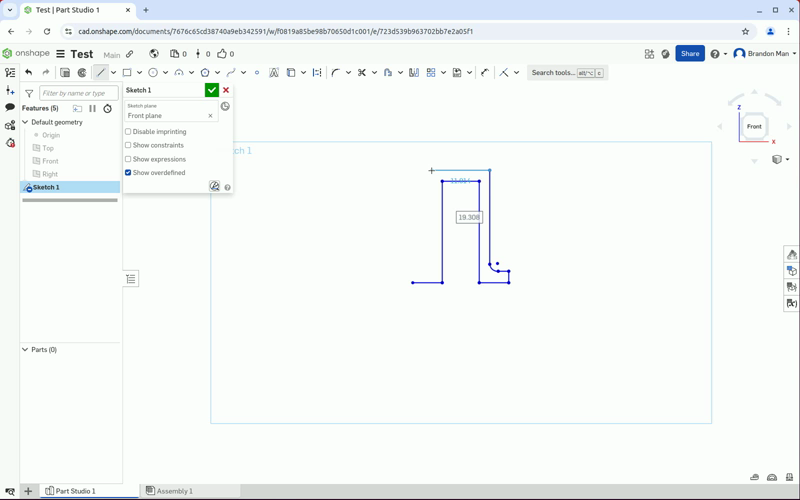
key_up(shift)
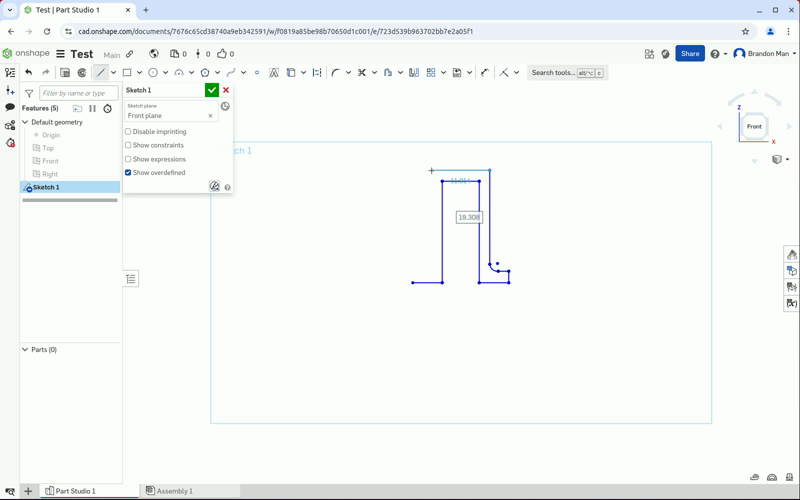
key_down(shift)
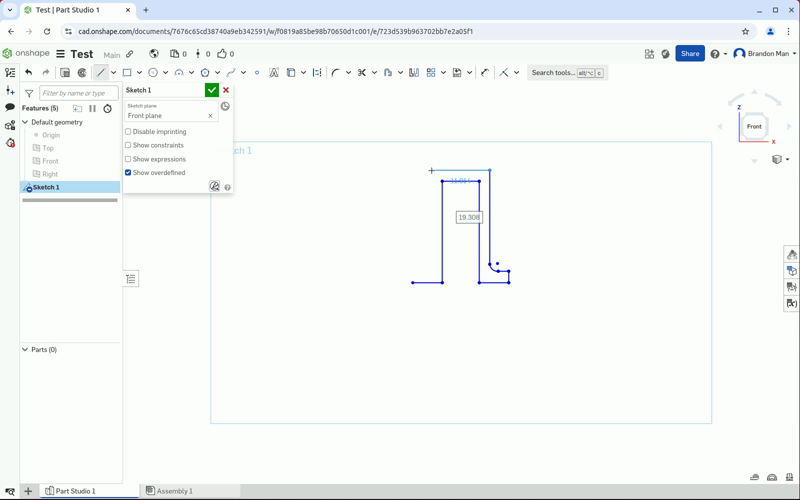
mouse_move(431, 264)
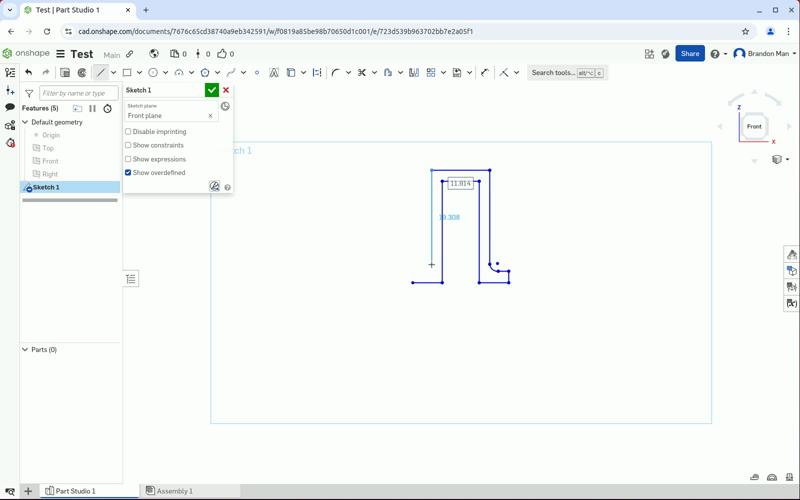
click(431, 264)
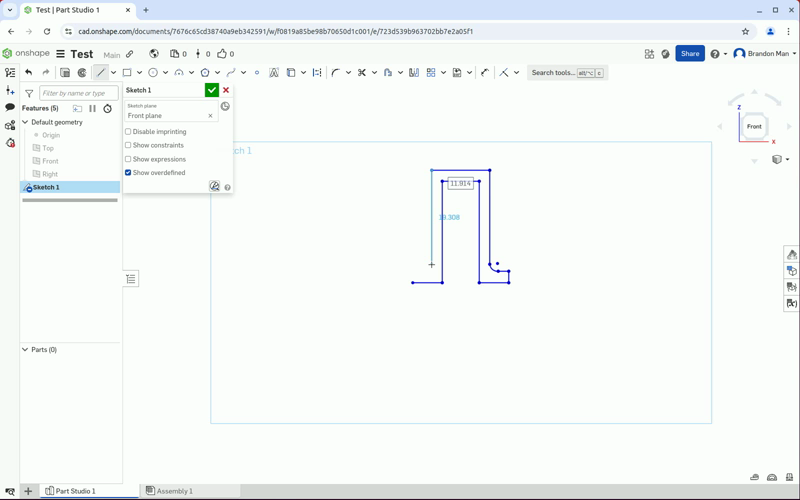
key_up(shift)
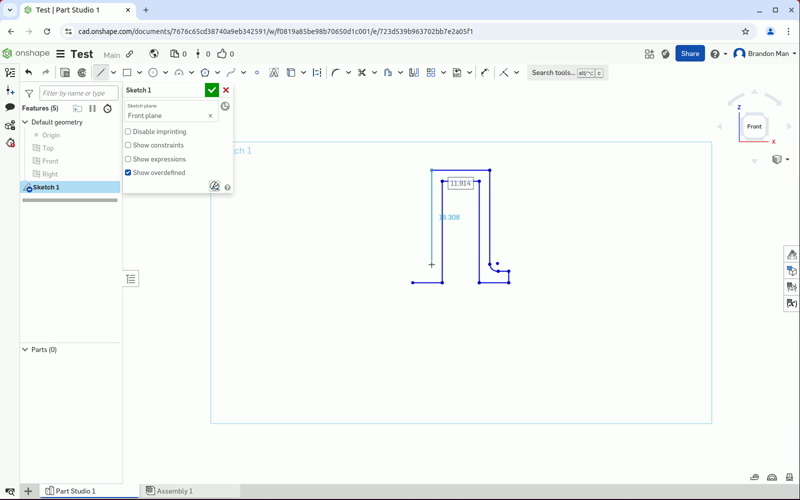
key(esc)
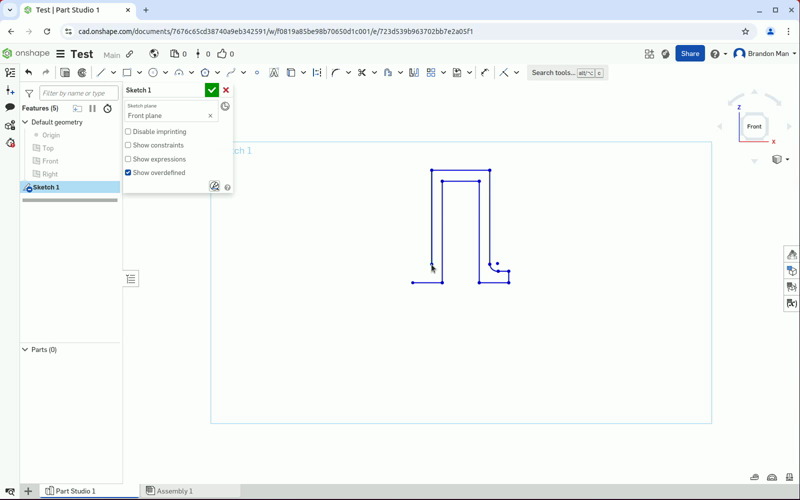
key(a)
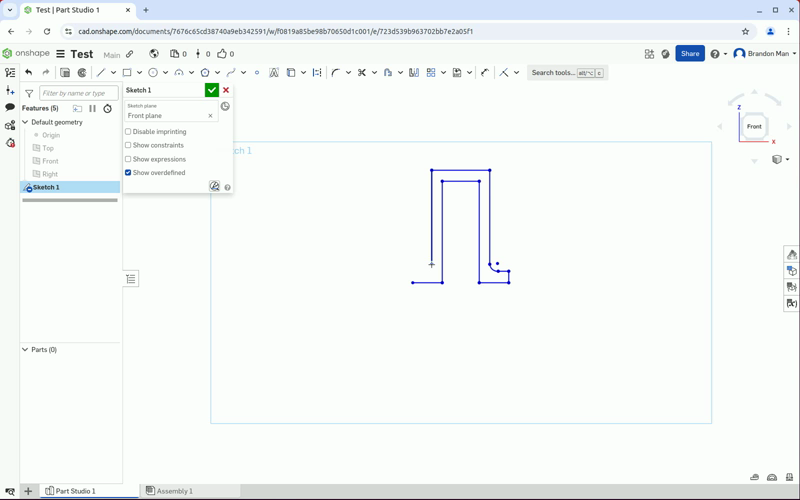
mouse_move(431, 264)
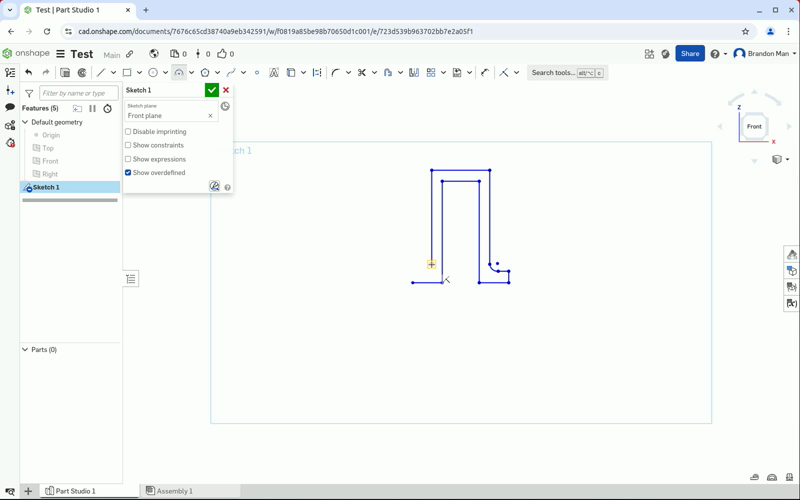
click(431, 264)
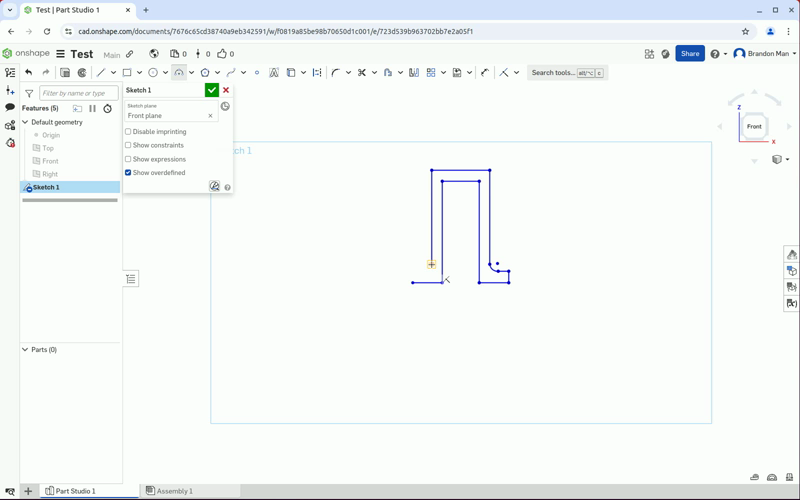
key_down(shift)
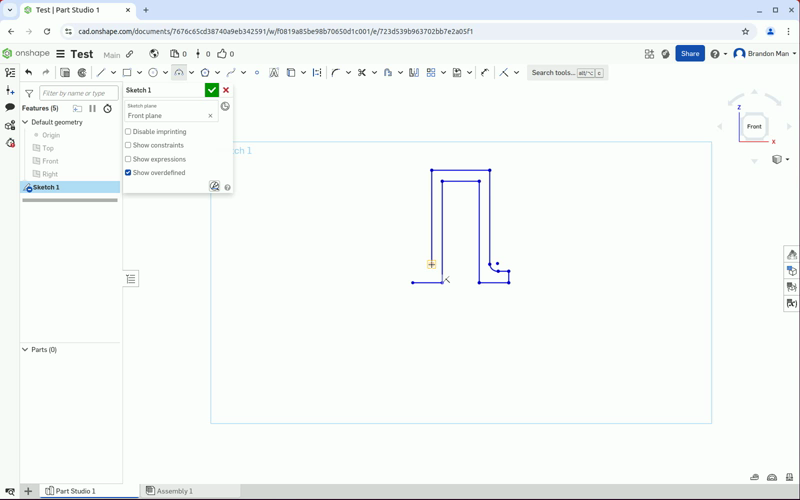
mouse_move(424, 271)
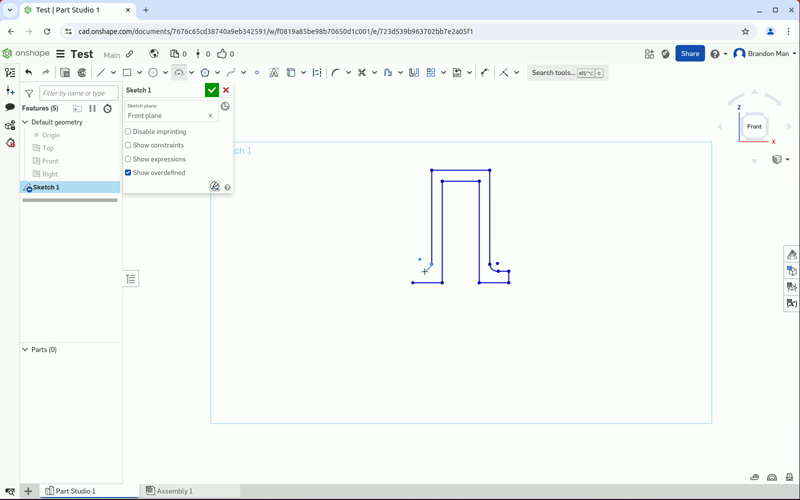
click(424, 271)
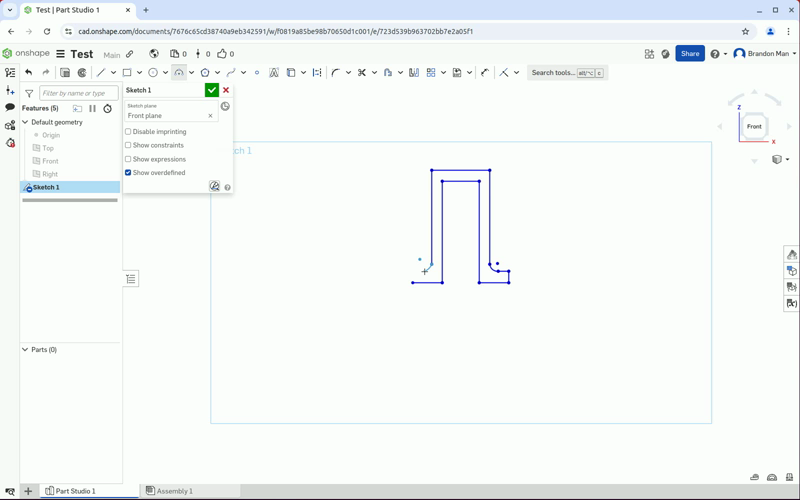
mouse_move(429, 269)
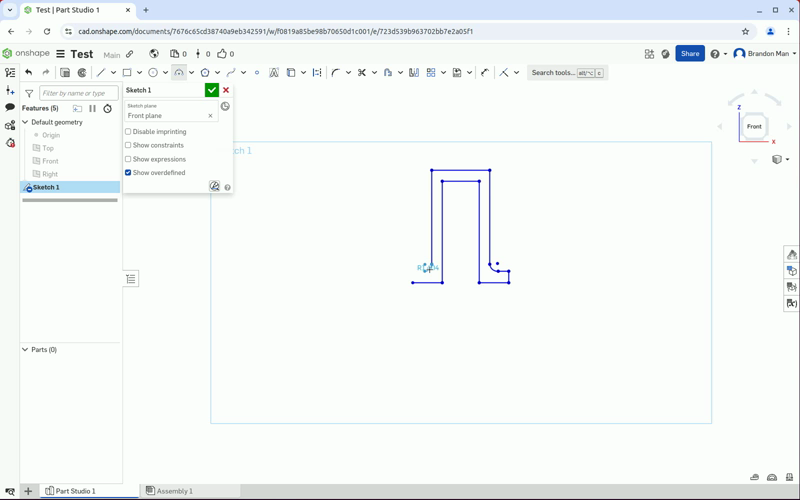
click(429, 269)
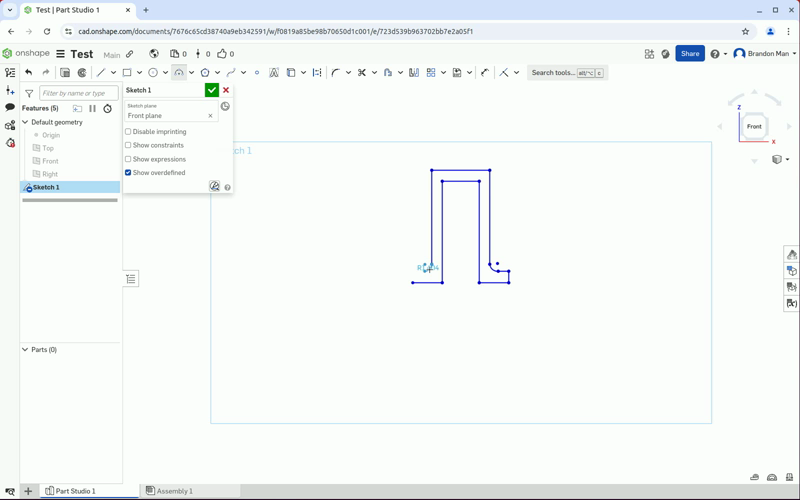
key_up(shift)
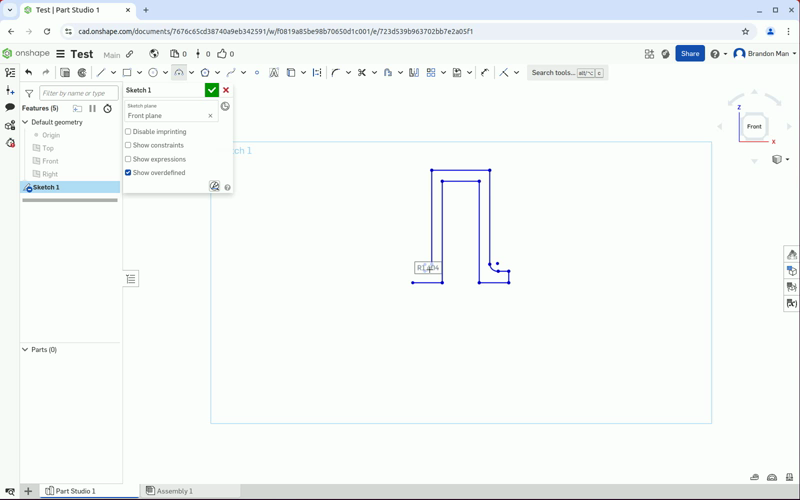
key(esc)
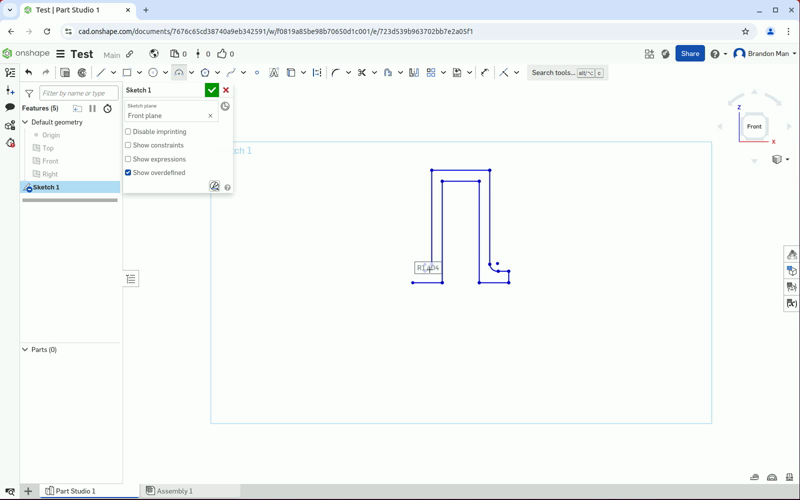
key(l)
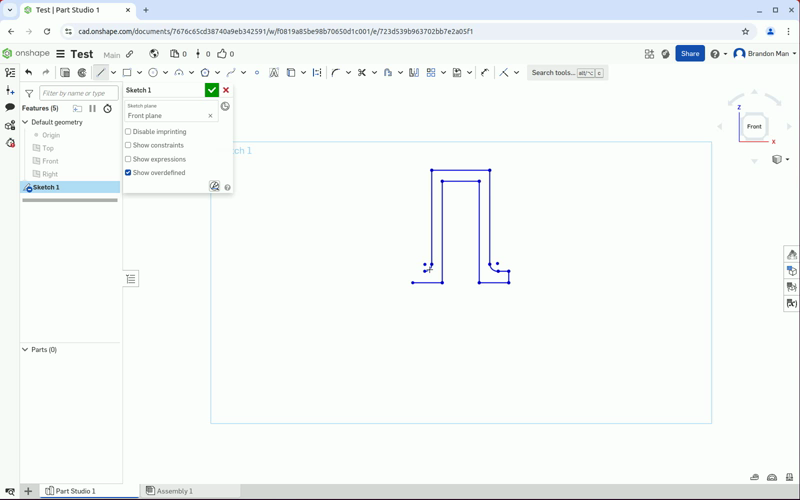
mouse_move(424, 271)
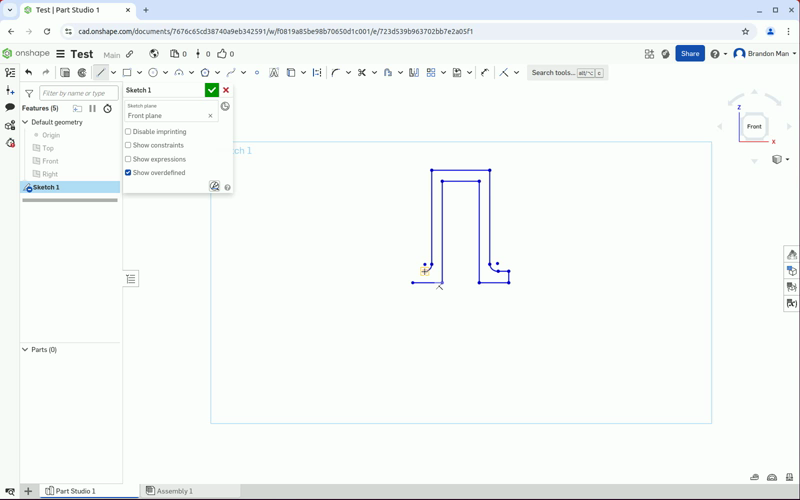
click(424, 271)
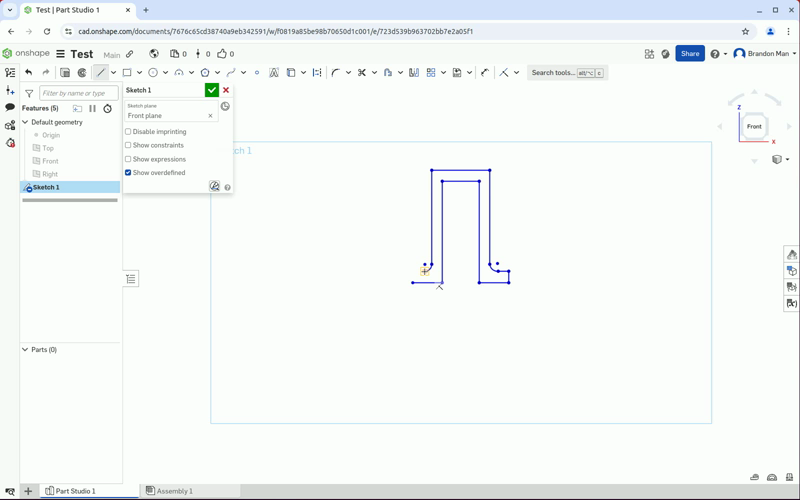
key_down(shift)
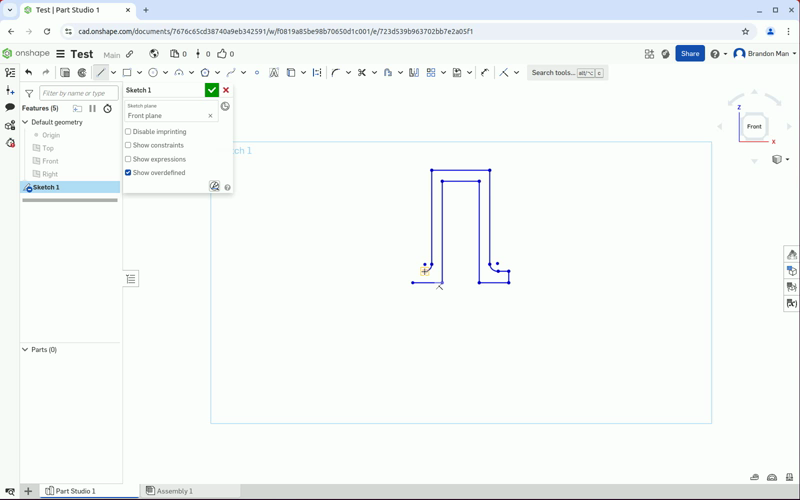
mouse_move(454, 271)
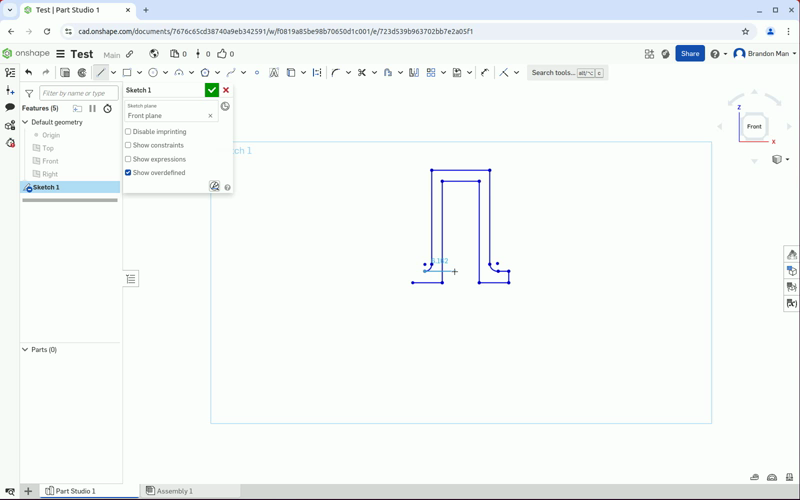
mouse_move(412, 271)
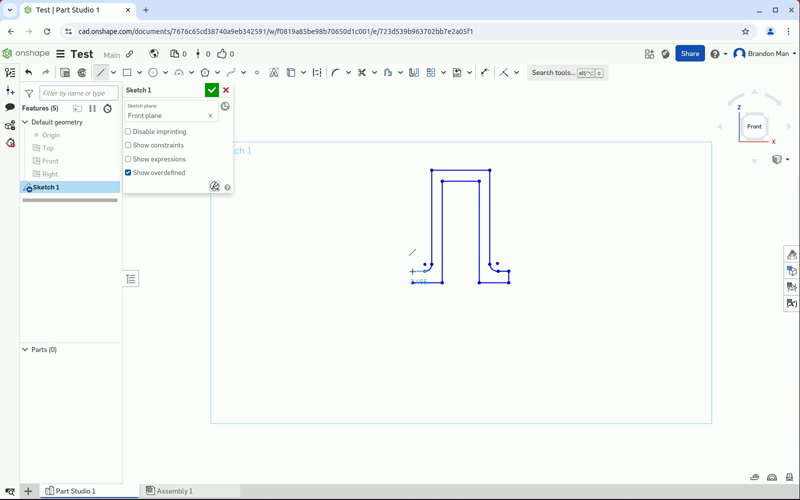
click(412, 271)
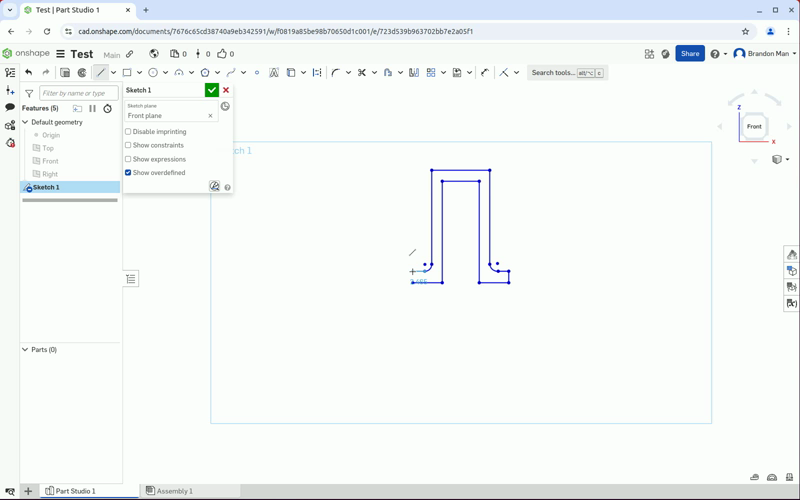
key_up(shift)
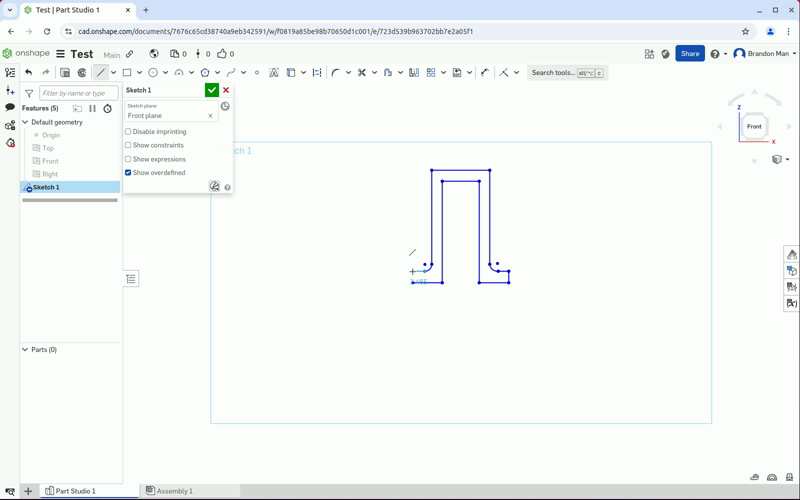
mouse_move(442, 271)
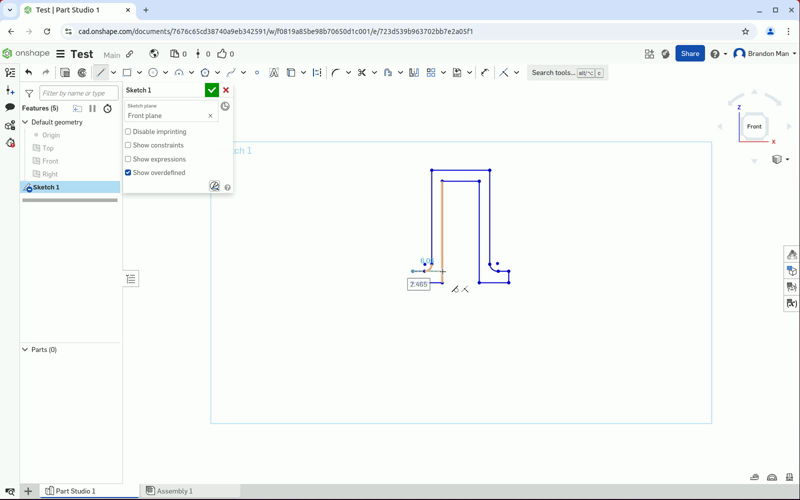
key_down(shift)
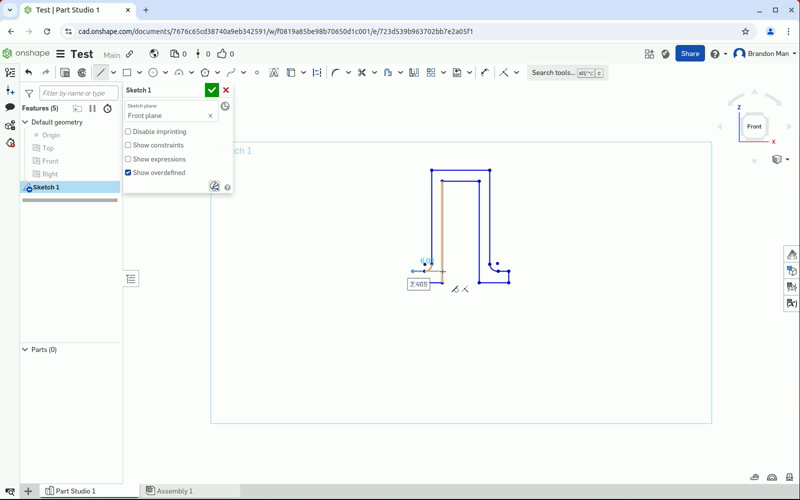
mouse_move(412, 282)
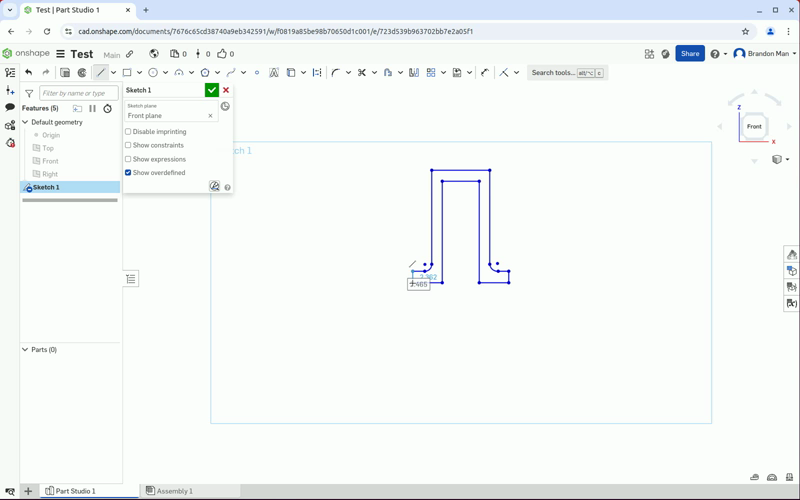
key_up(shift)
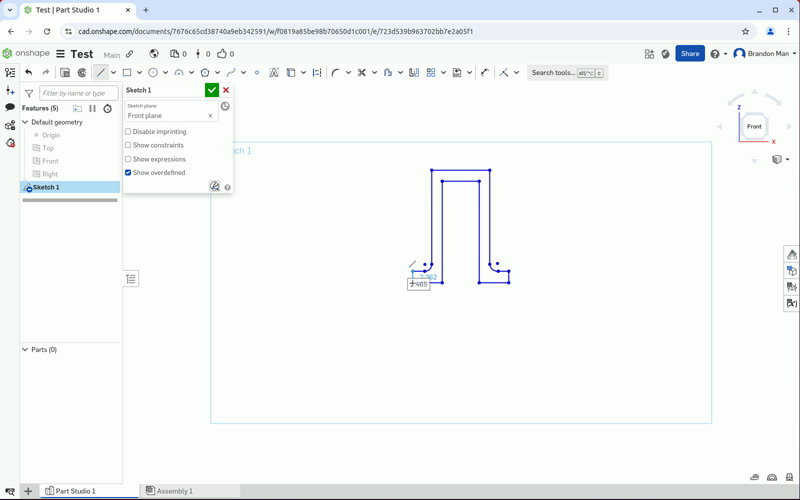
click(412, 282)
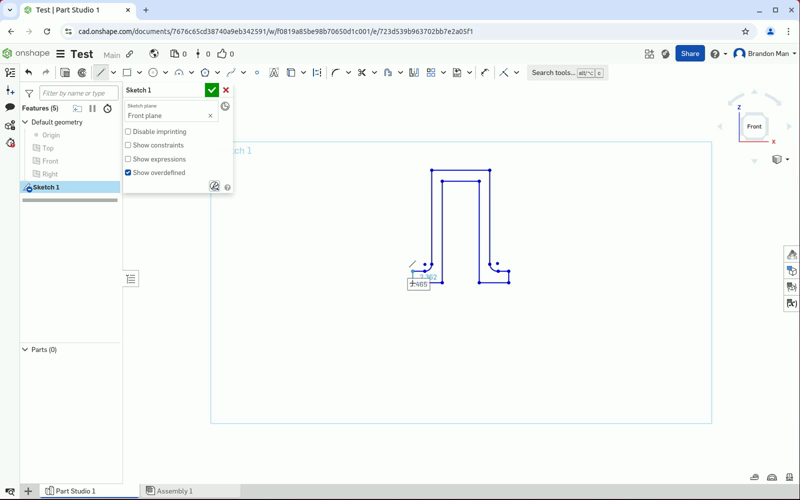
key(esc)
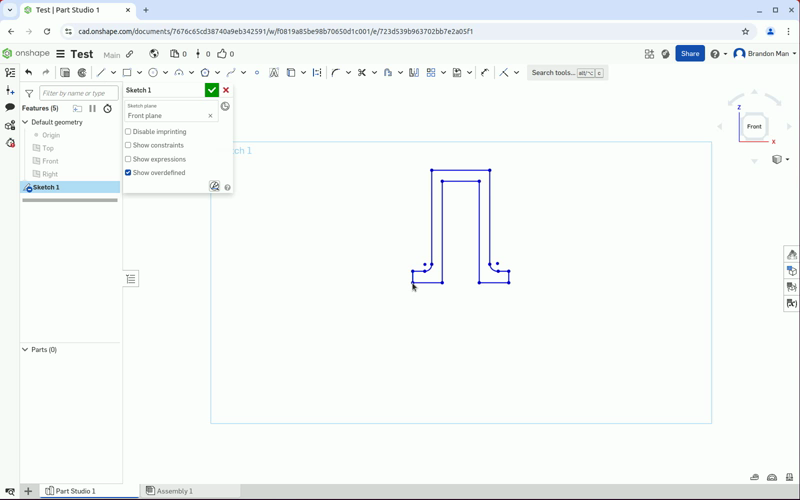
mouse_move(481, 209)
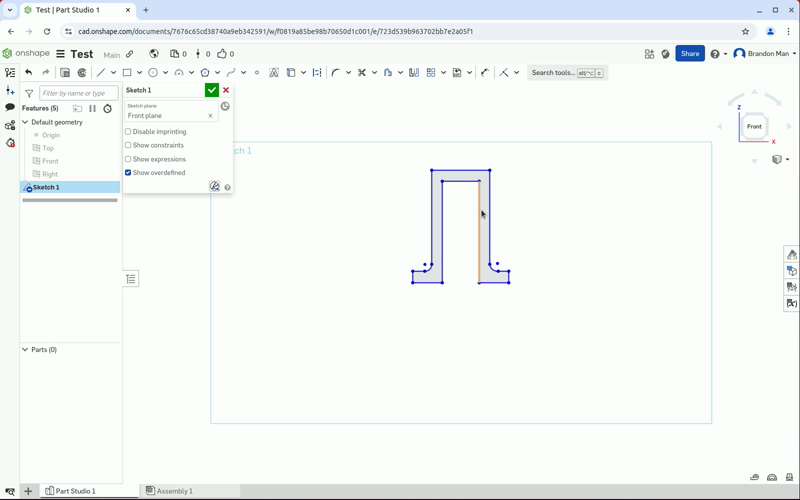
click(481, 209)
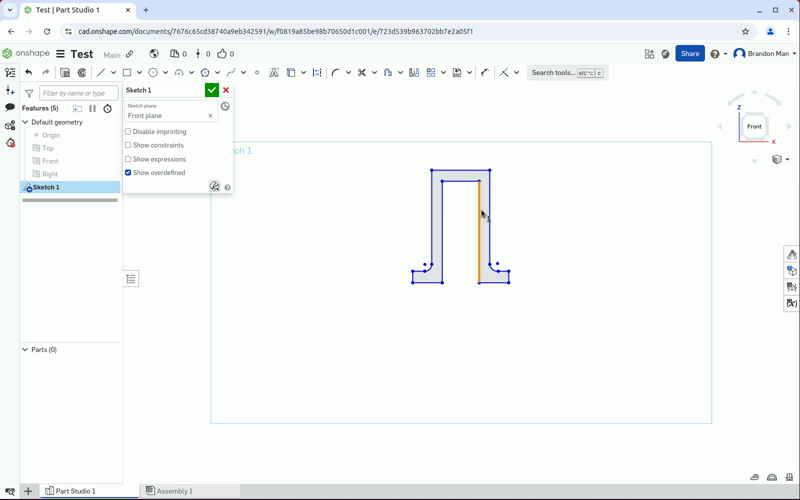
mouse_move(73, 352)
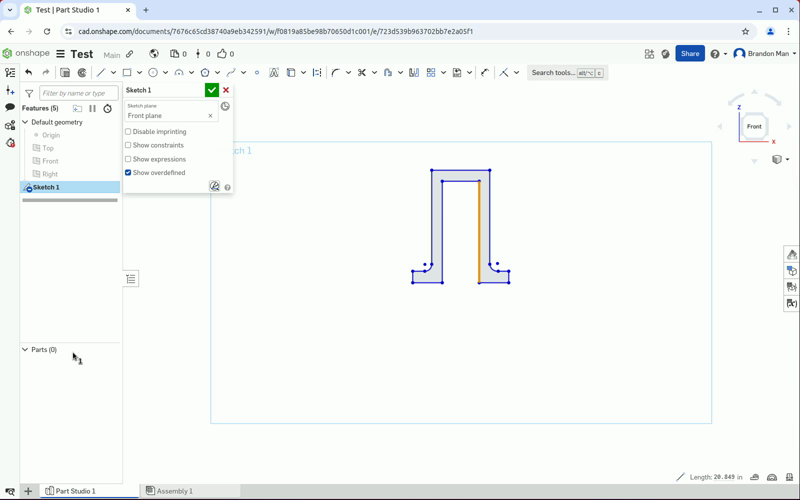
key(shift+y)
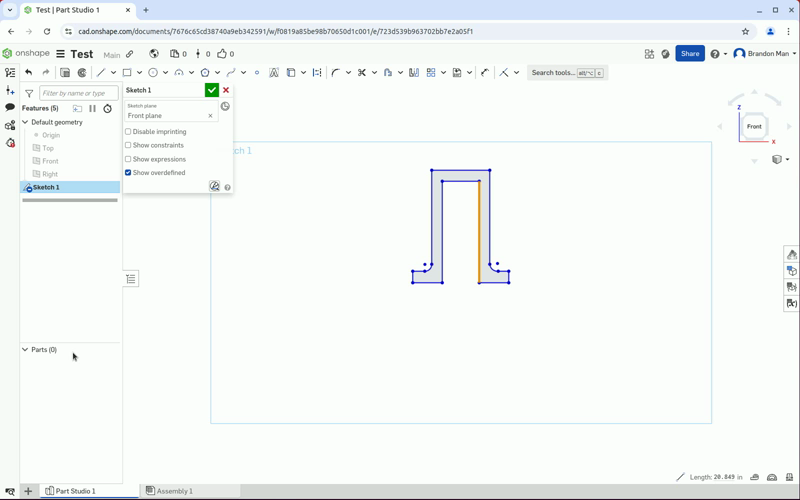
key(shift+e)
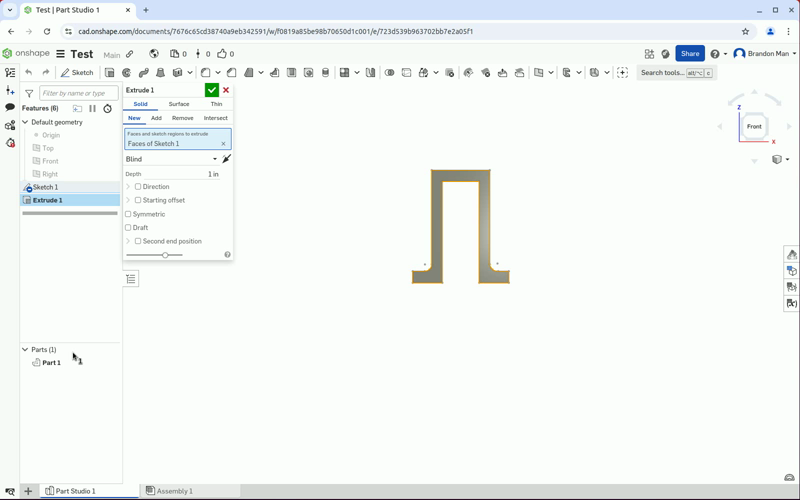
mouse_move(143, 106)
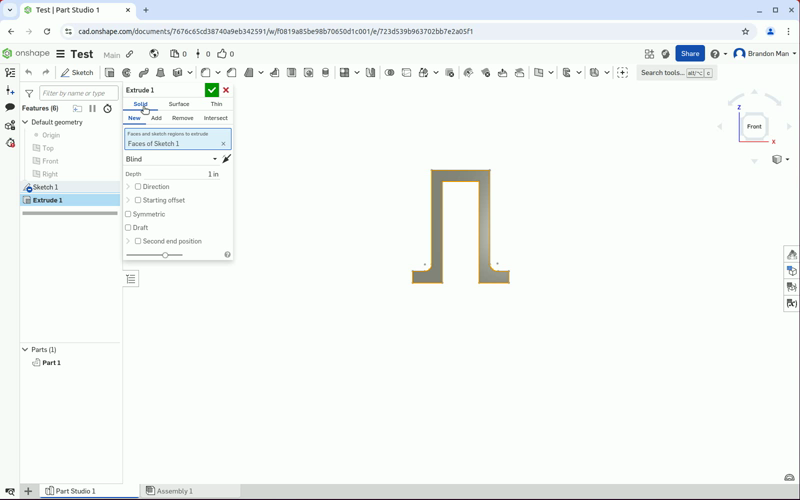
click(143, 106)
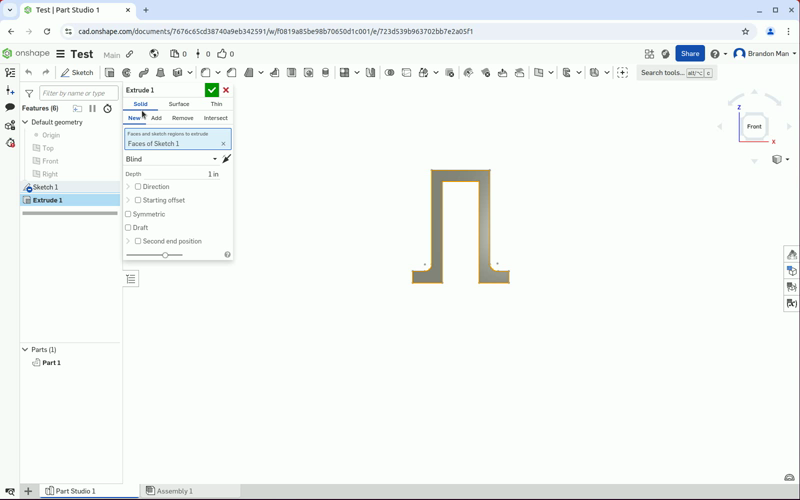
mouse_move(137, 120)
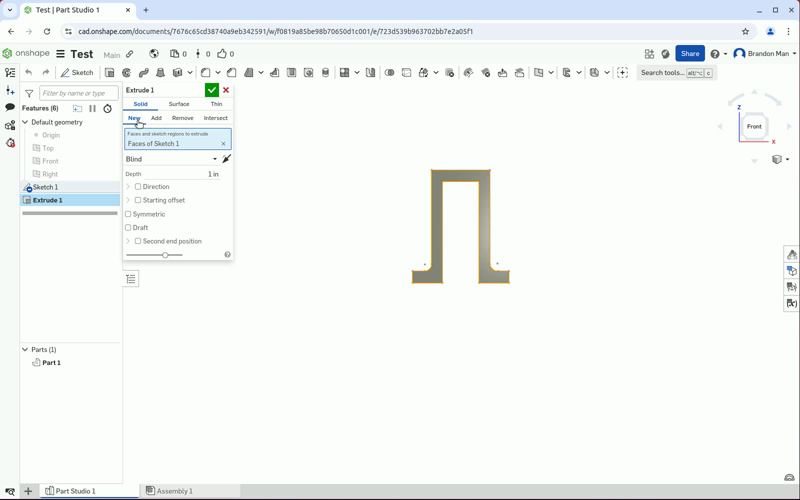
click(137, 120)
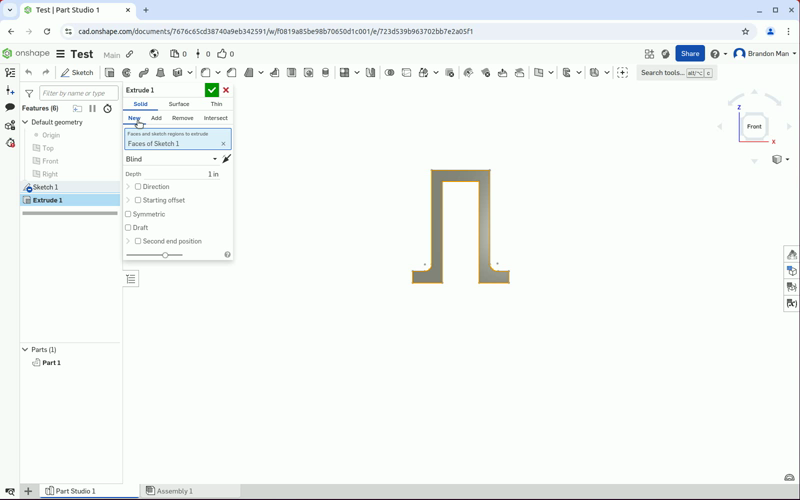
key(tab, 4)
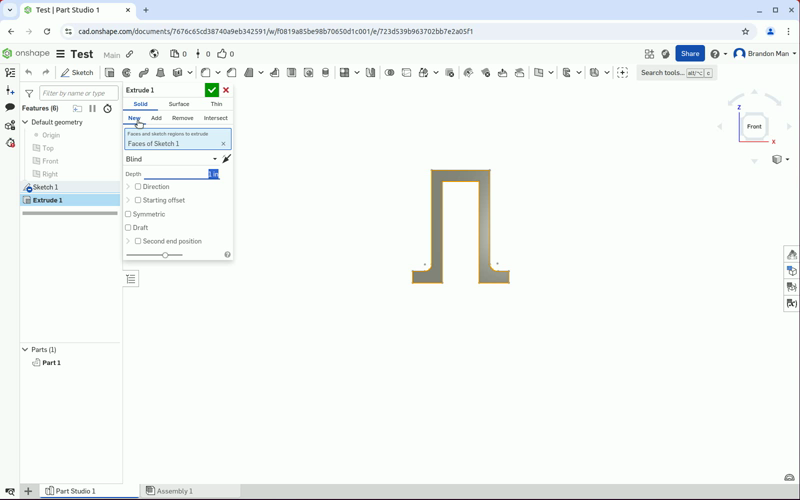
text(4.092)
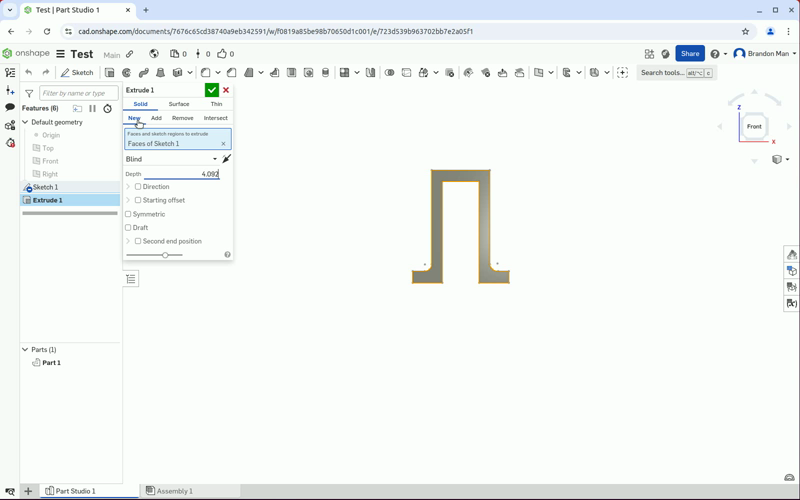
key(enter)
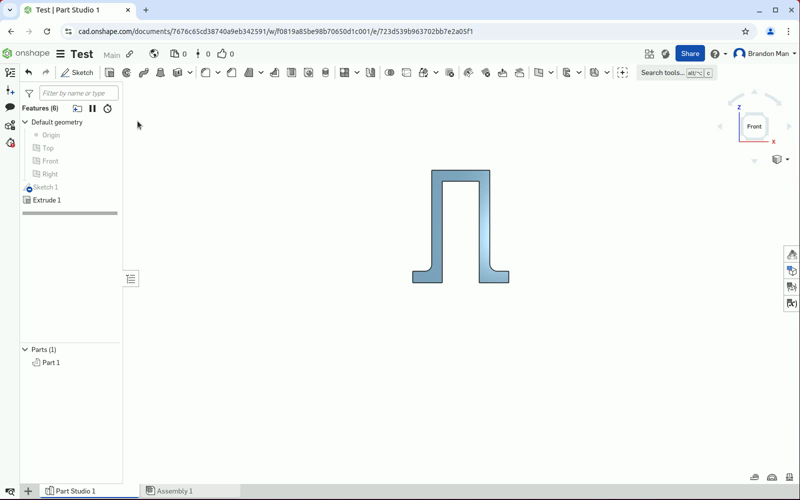
key(shift+h)
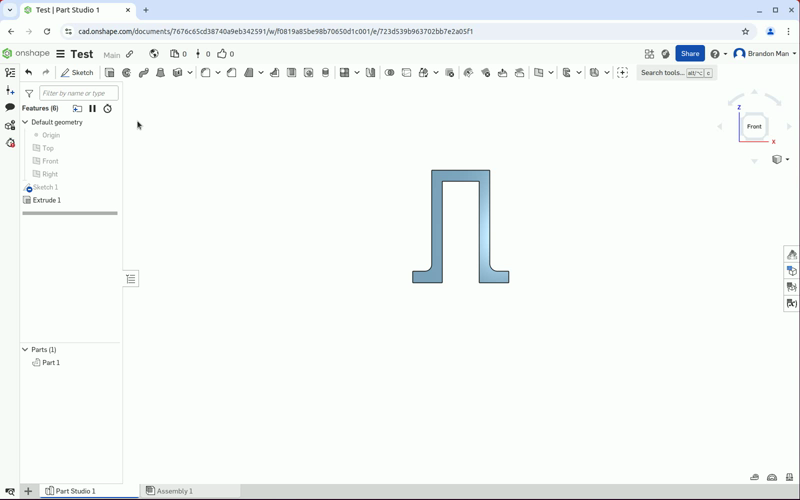
key(shift+h)
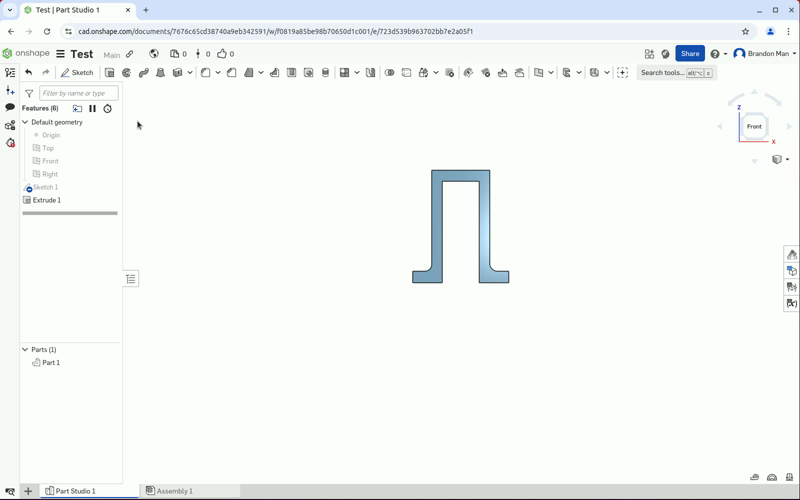
mouse_move(73, 189)
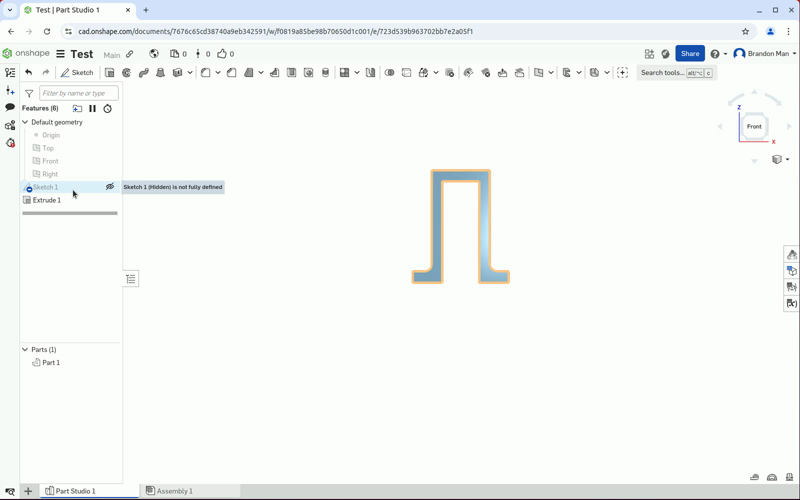
click(73, 189)
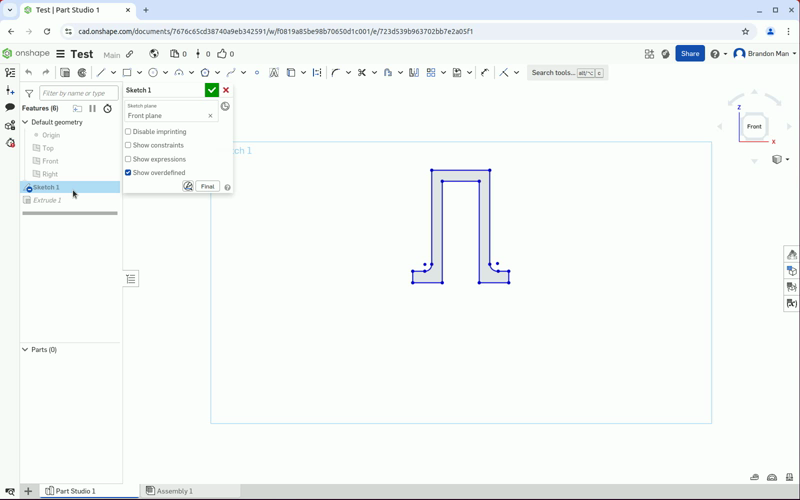
mouse_move(229, 92)
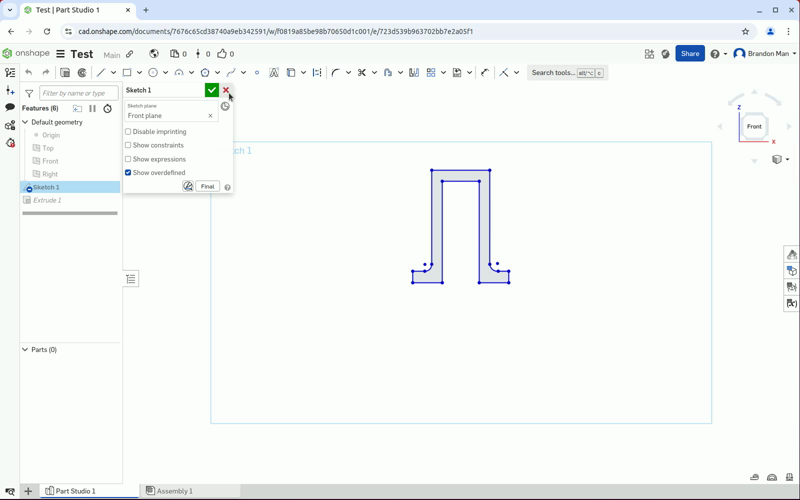
click(229, 92)
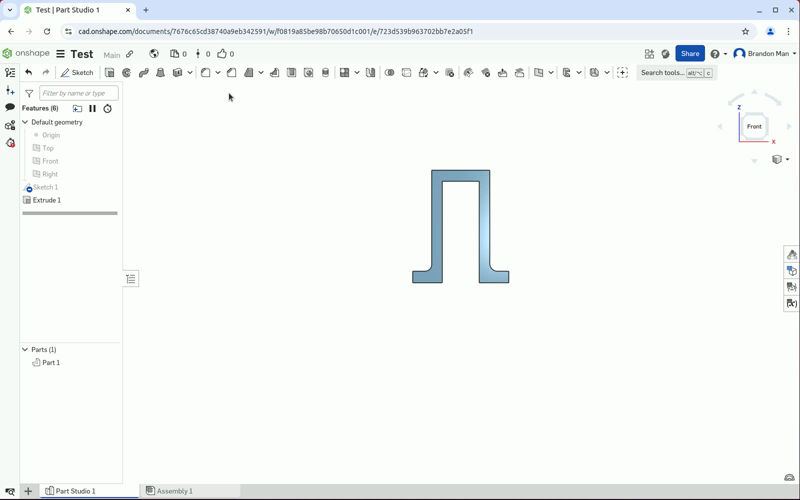
mouse_move(541, 75)
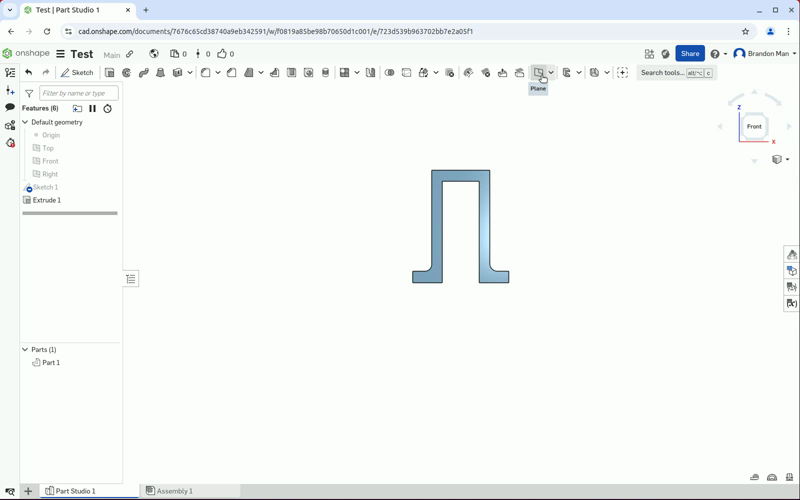
click(541, 75)
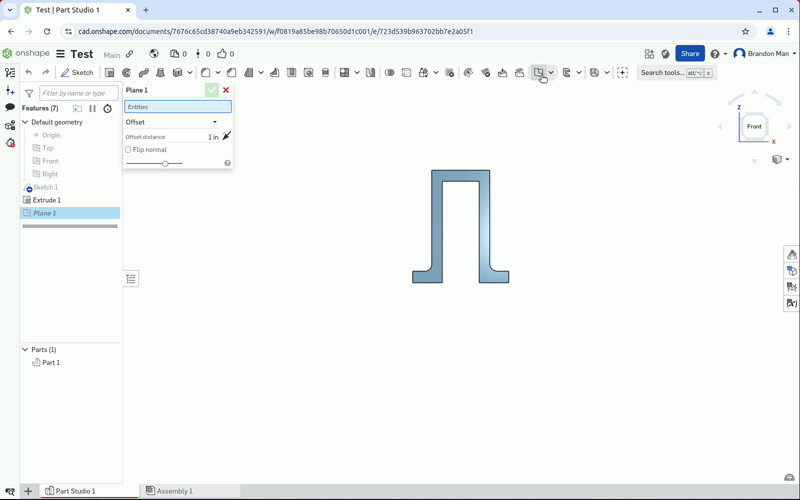
mouse_move(73, 163)
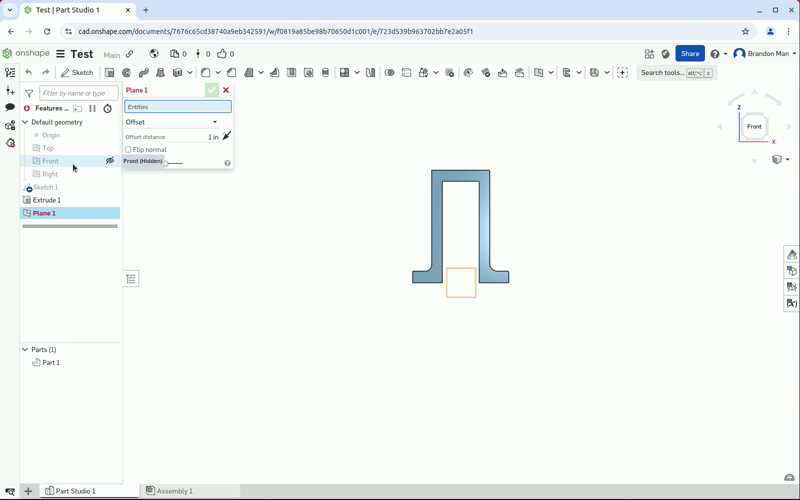
click(73, 163)
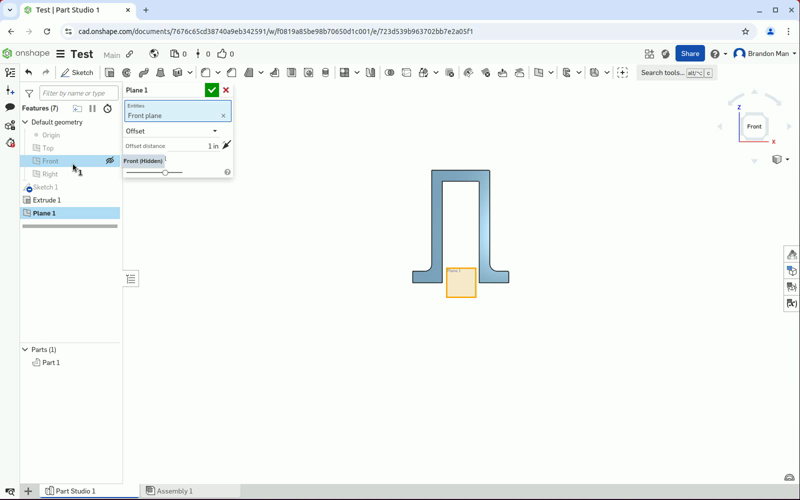
key(tab, 2)
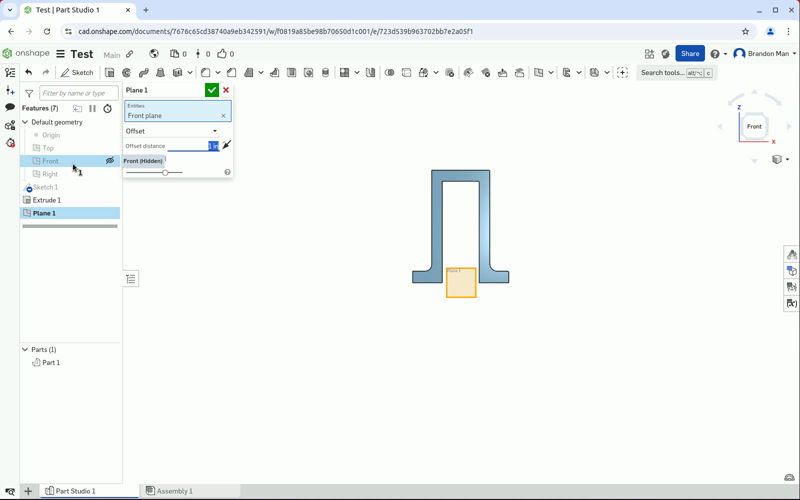
text(4.098)
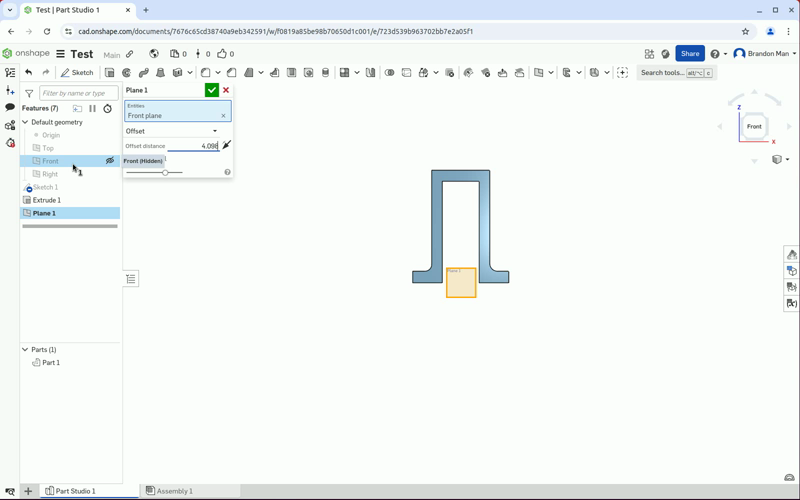
key(enter, 2)
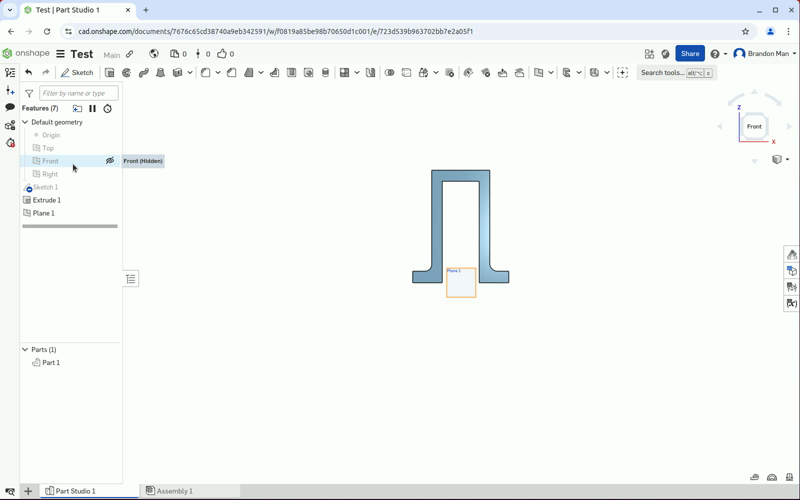
key(shift+s)
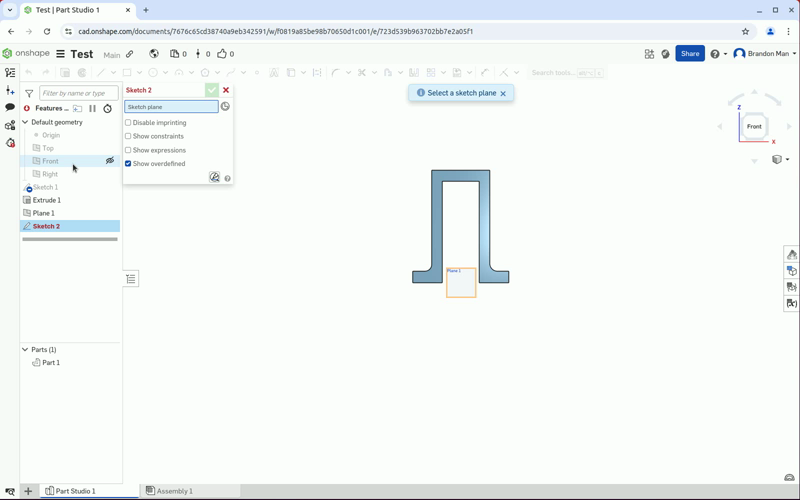
mouse_move(73, 215)
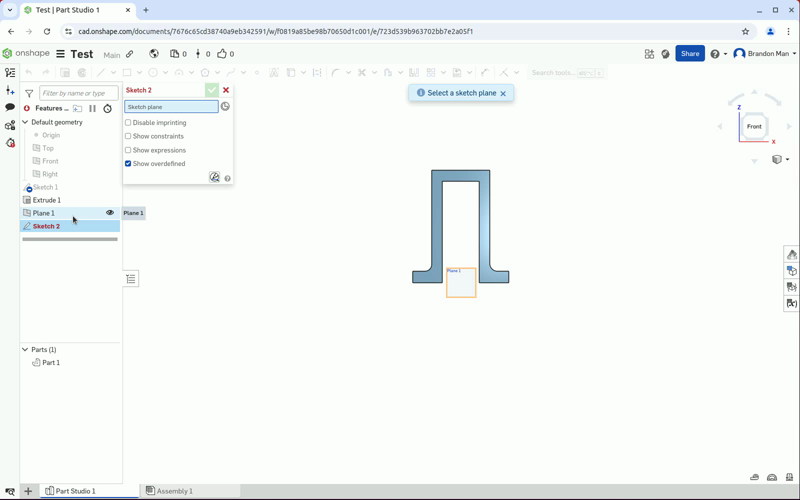
click(73, 215)
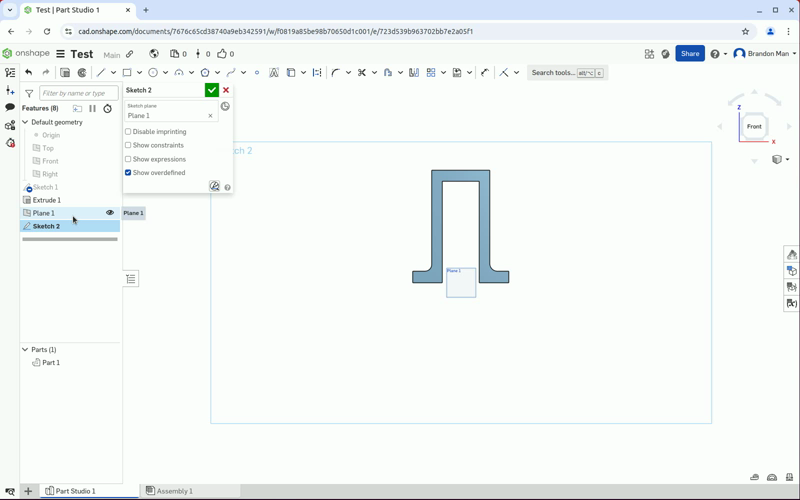
mouse_move(73, 352)
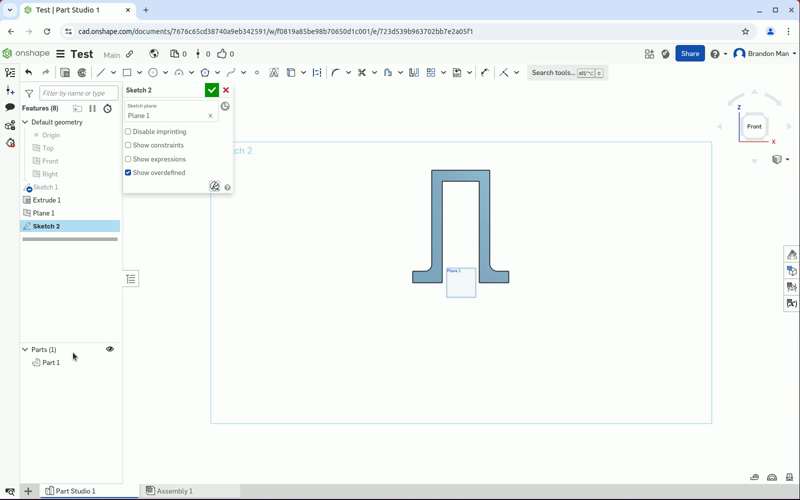
key(y)
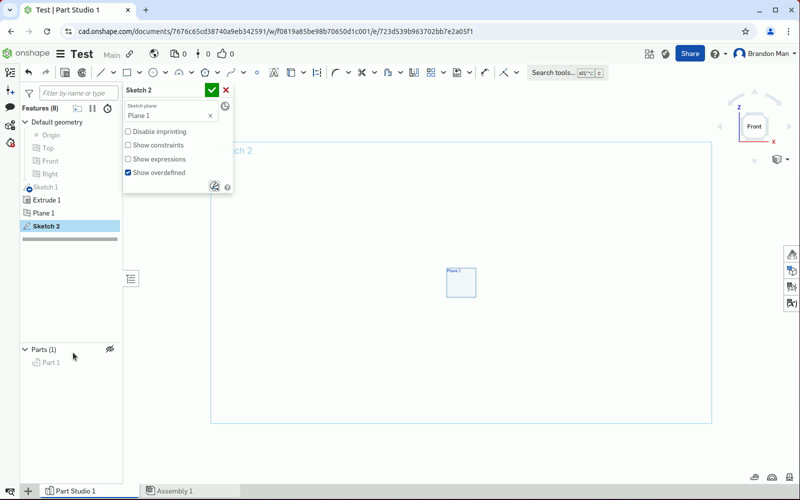
key(l)
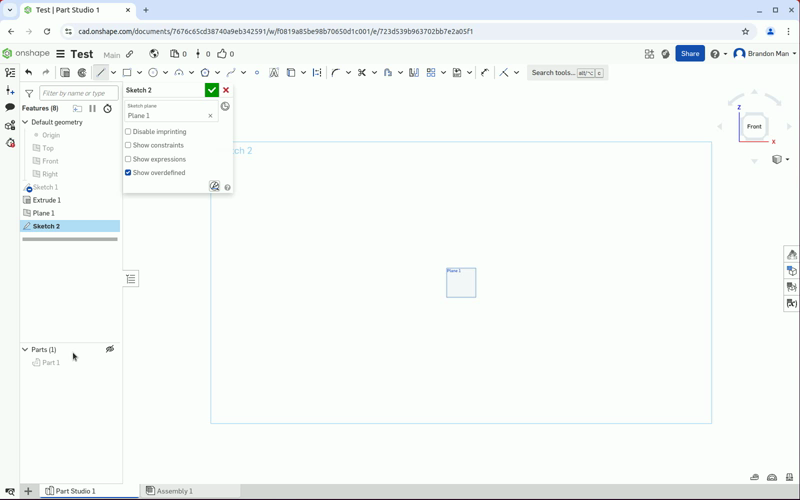
key_down(shift)
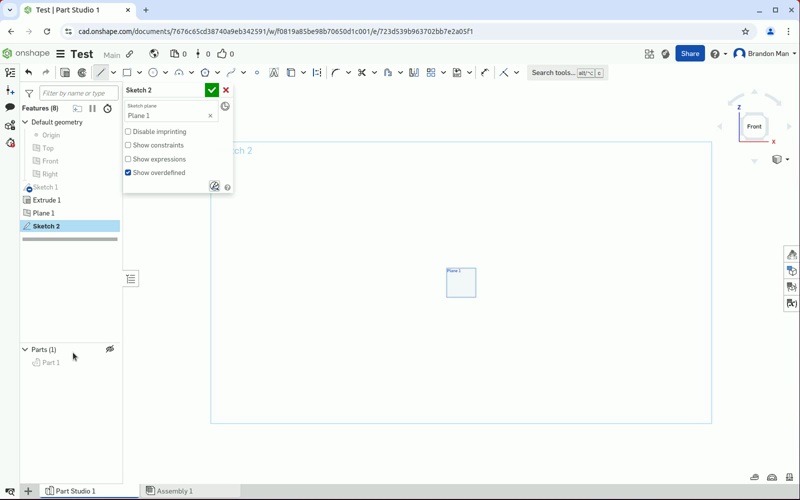
mouse_move(443, 192)
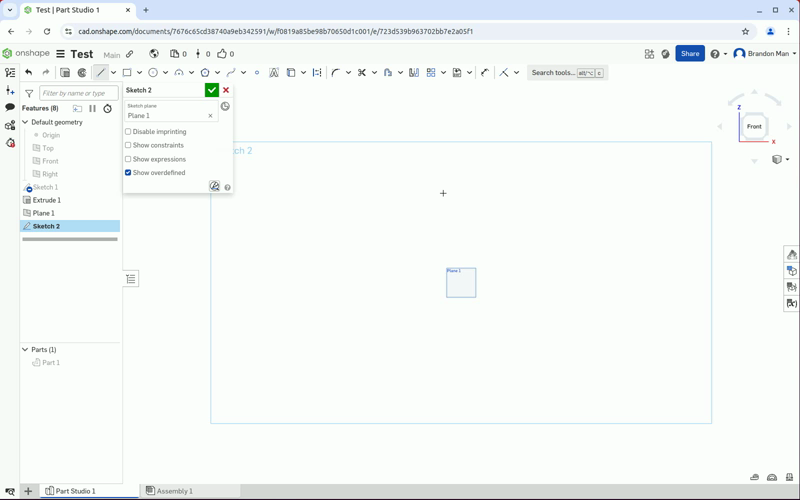
click(443, 192)
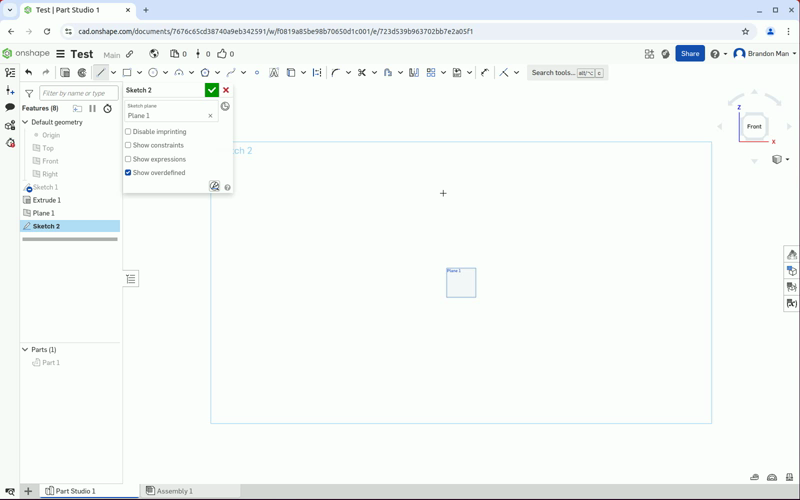
key_up(shift)
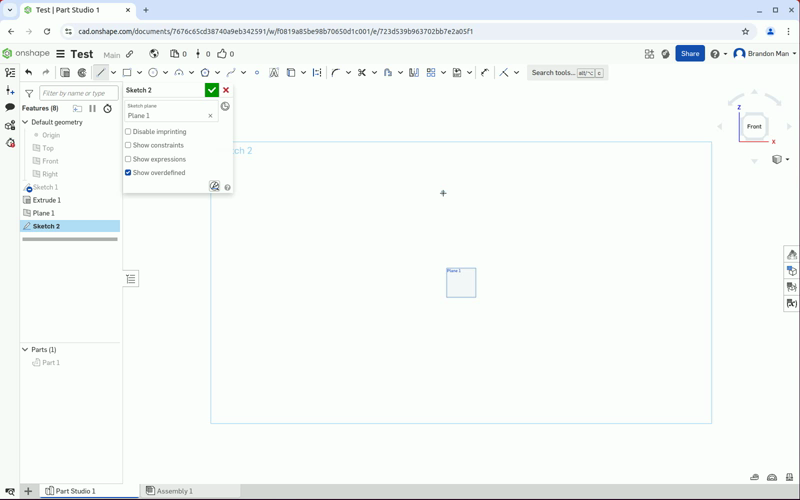
key_down(shift)
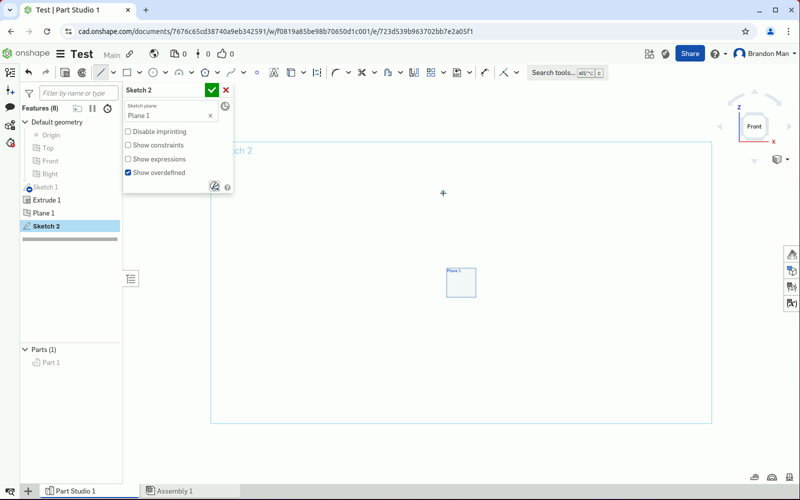
mouse_move(473, 192)
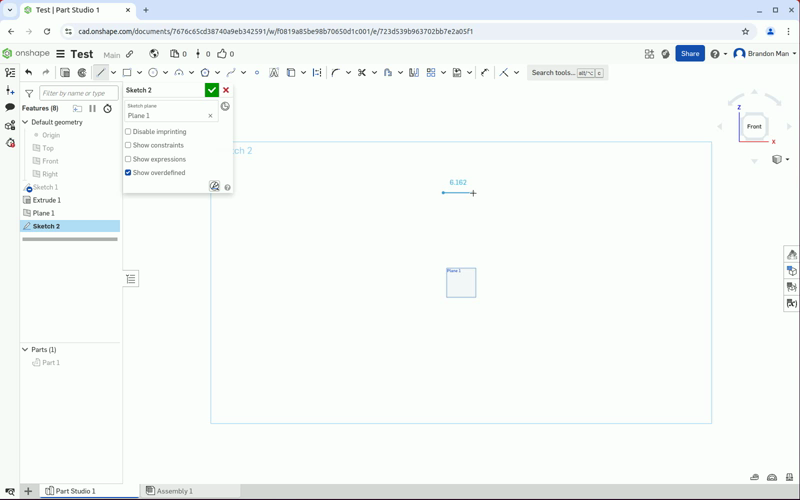
mouse_move(480, 192)
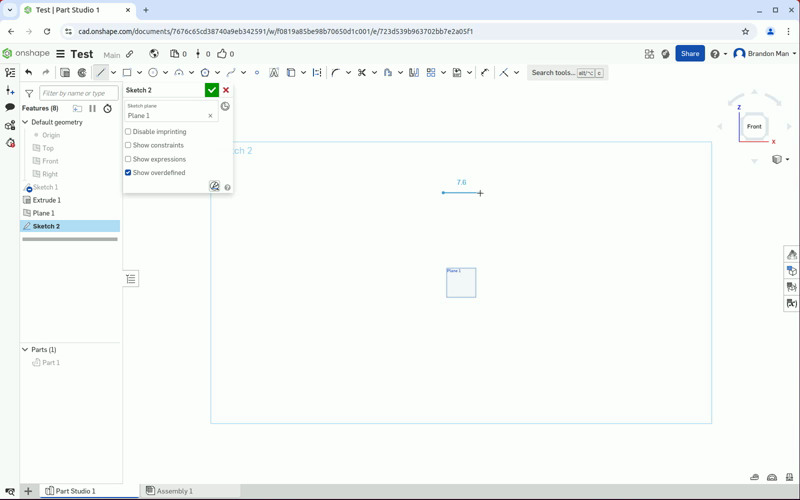
click(480, 192)
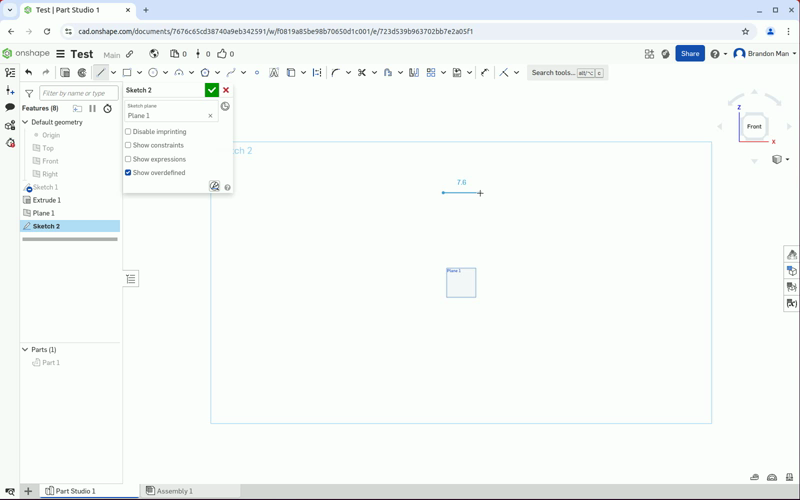
key_up(shift)
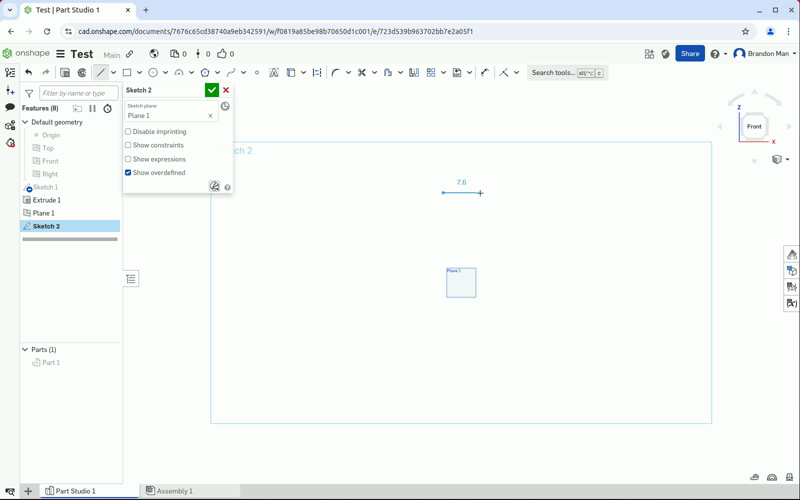
key_down(shift)
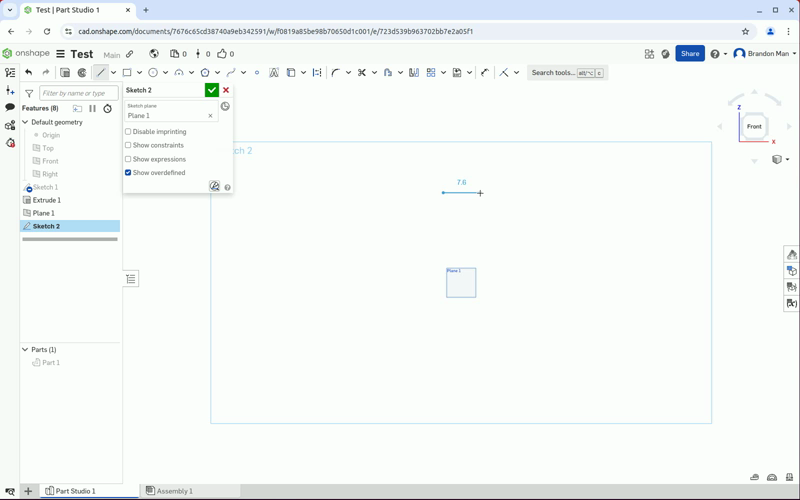
mouse_move(510, 192)
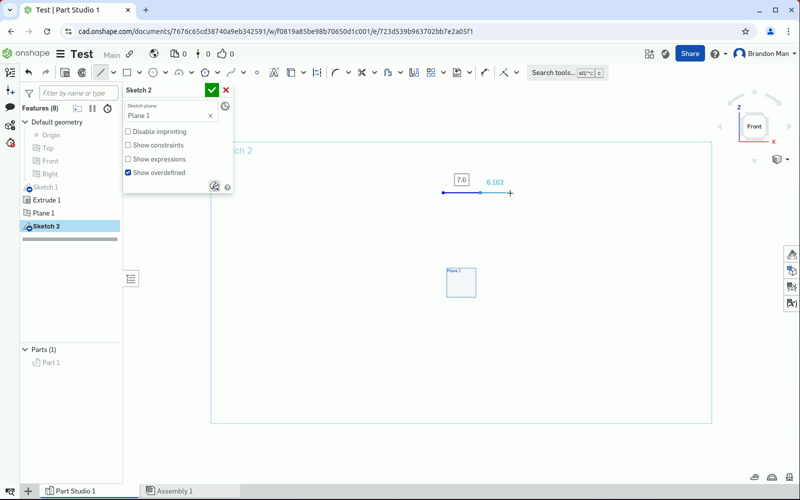
mouse_move(480, 181)
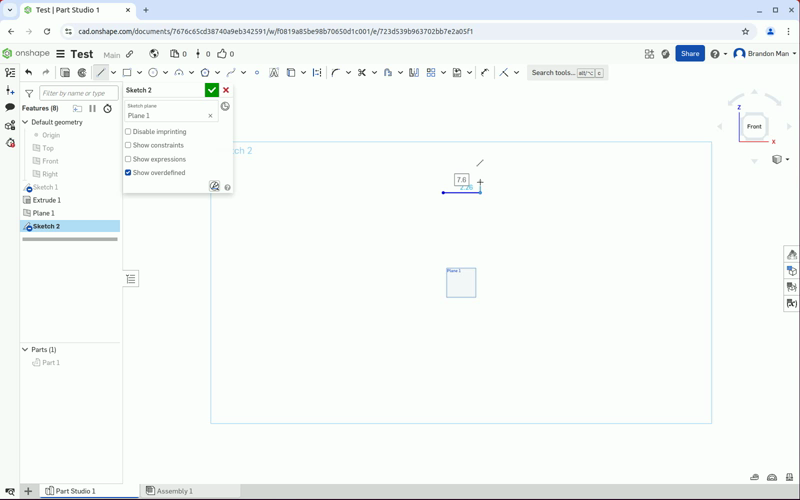
click(480, 181)
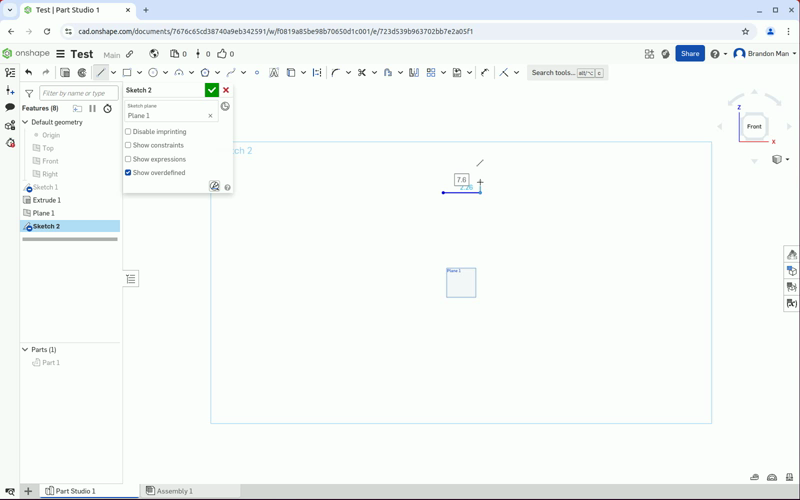
key_up(shift)
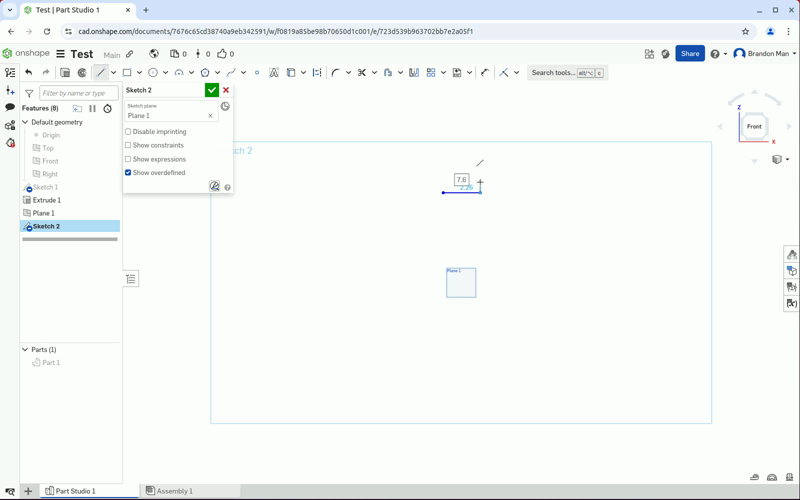
key_down(shift)
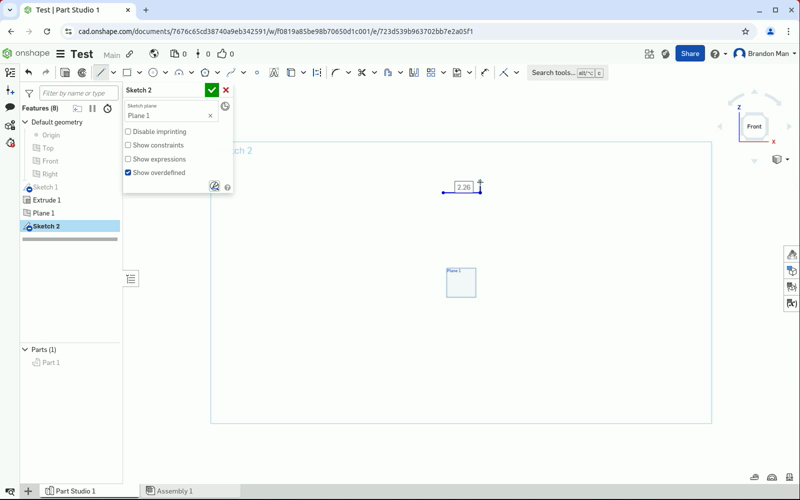
mouse_move(510, 181)
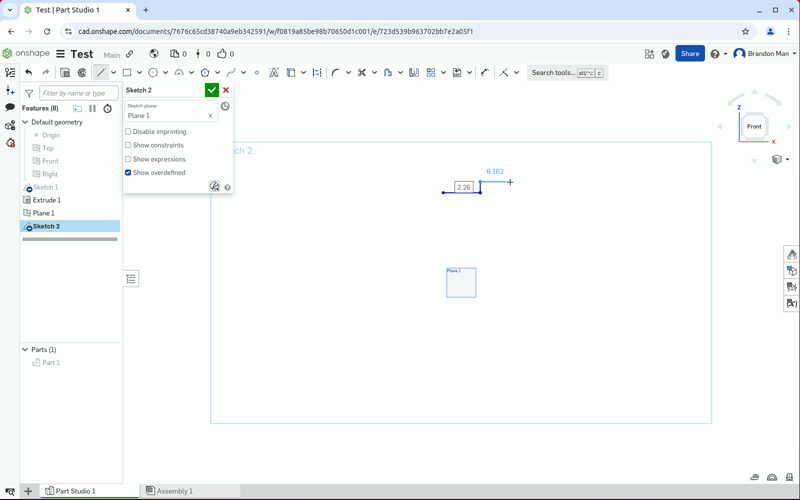
mouse_move(443, 181)
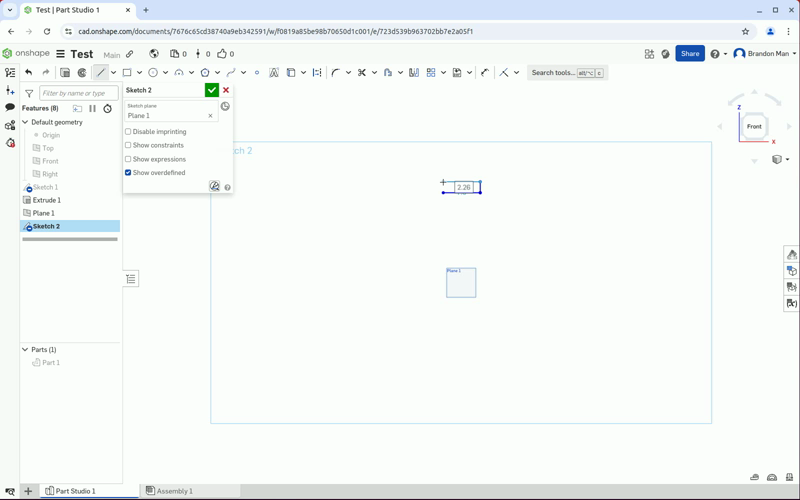
click(443, 181)
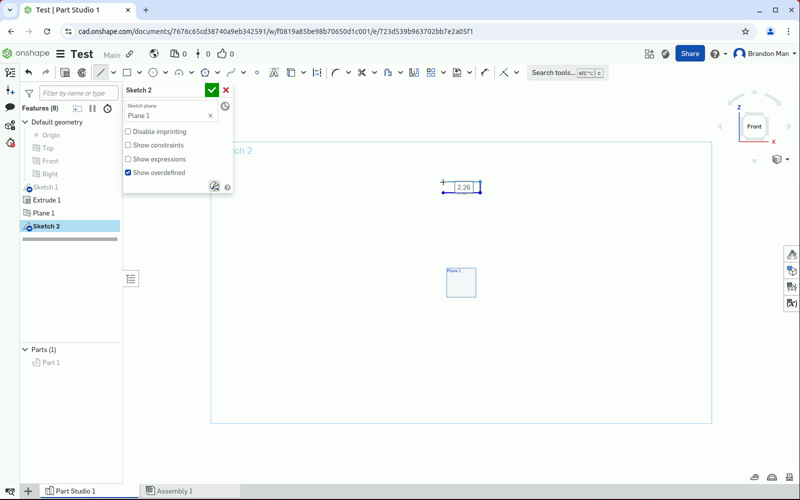
key_up(shift)
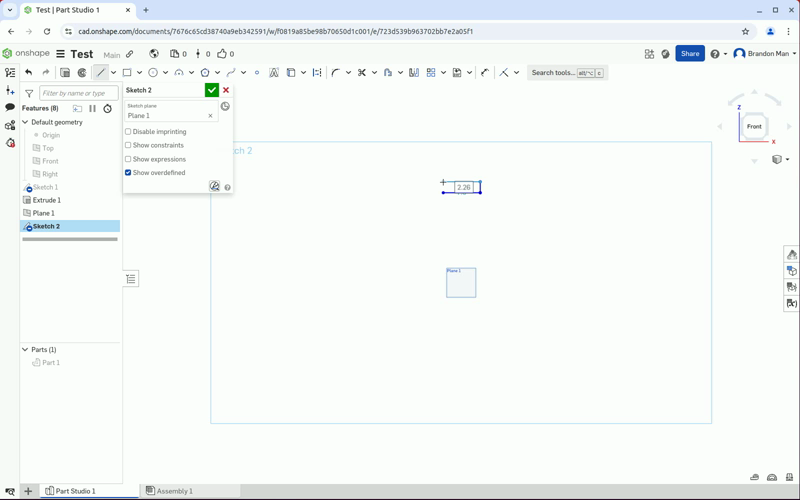
mouse_move(473, 181)
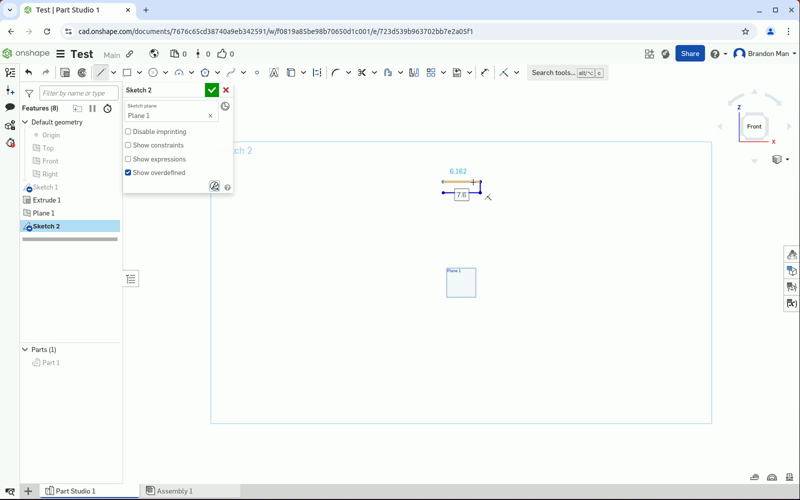
key_down(shift)
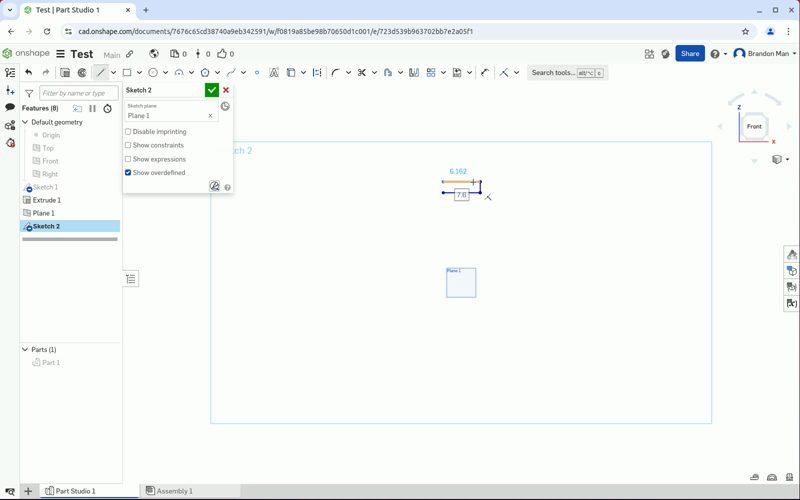
mouse_move(443, 192)
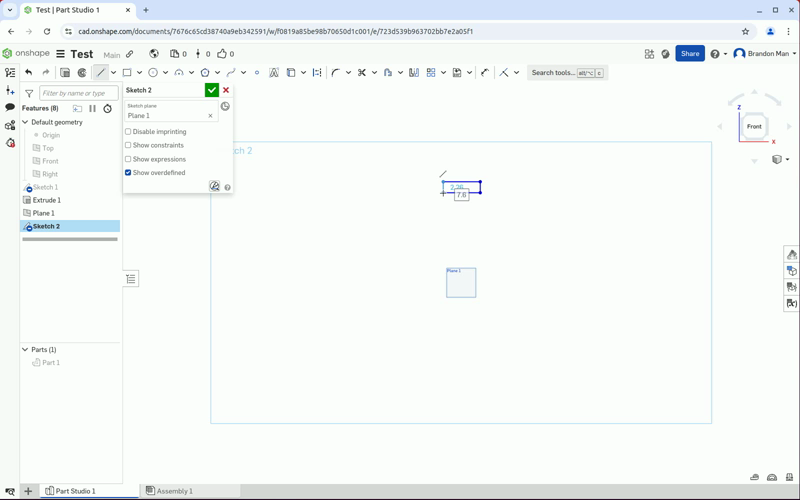
key_up(shift)
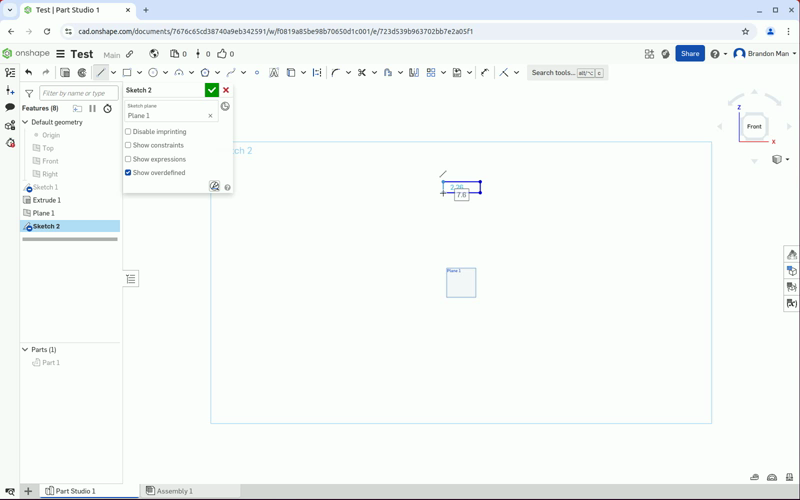
click(443, 192)
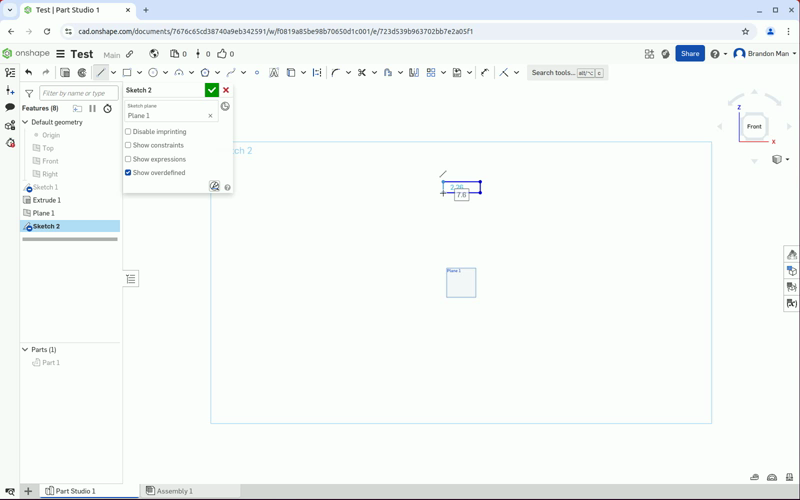
key(esc)
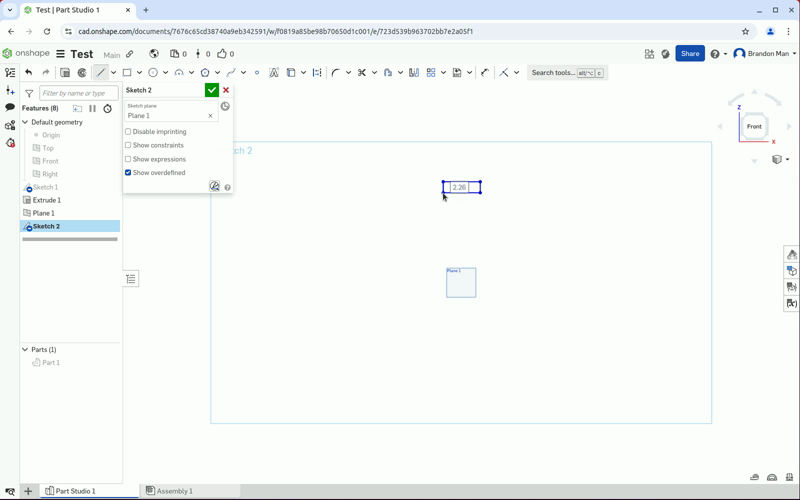
mouse_move(446, 186)
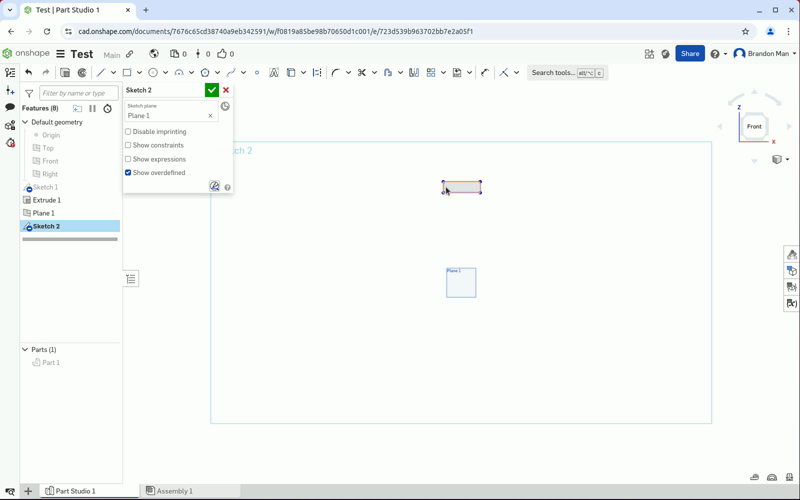
scroll(6)
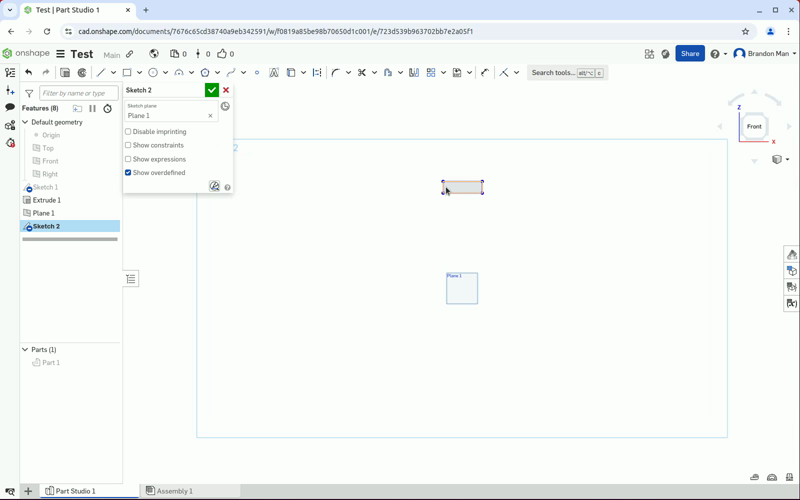
scroll(6)
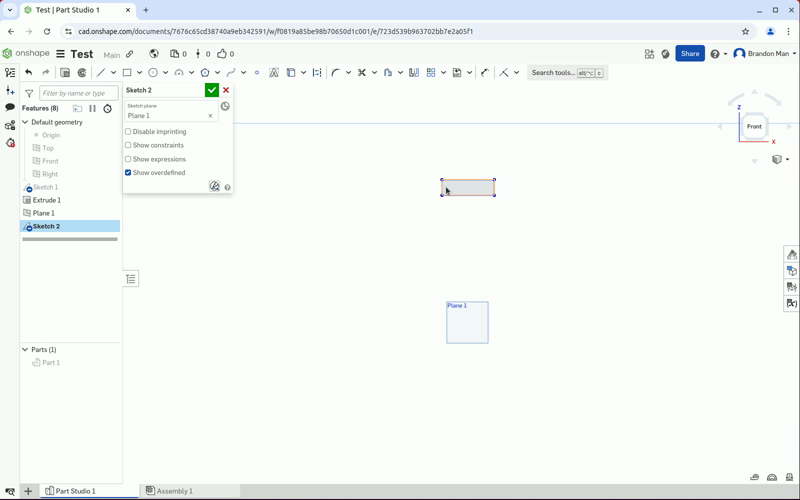
scroll(6)
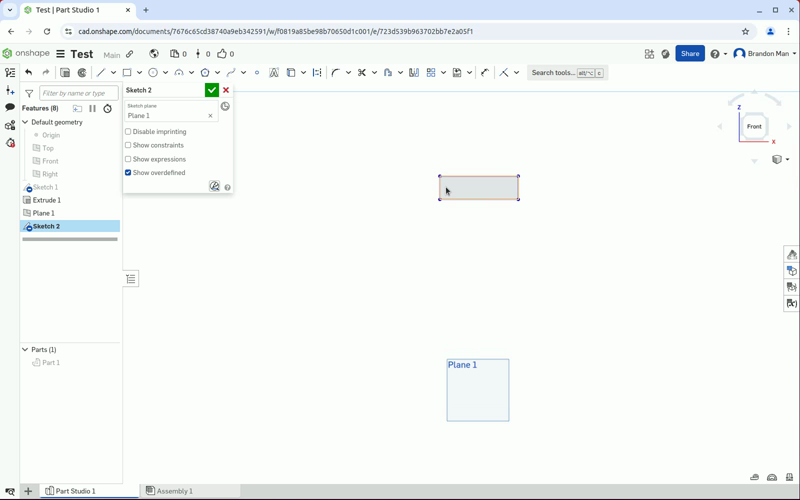
scroll(6)
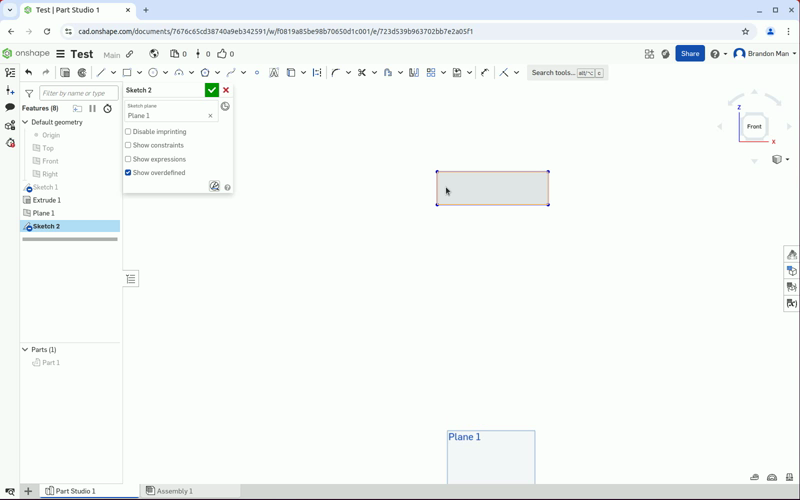
scroll(6)
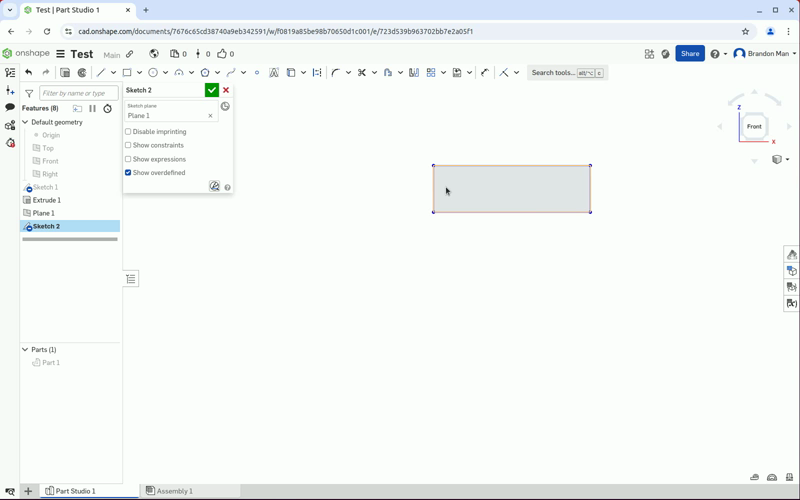
scroll(6)
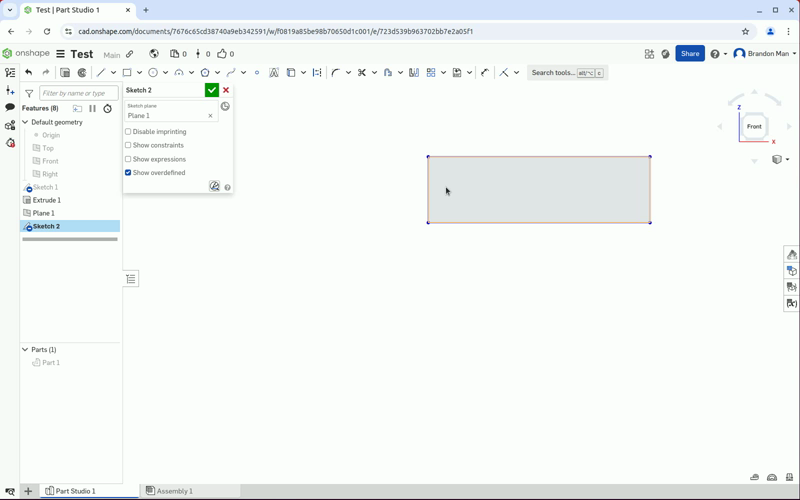
scroll(6)
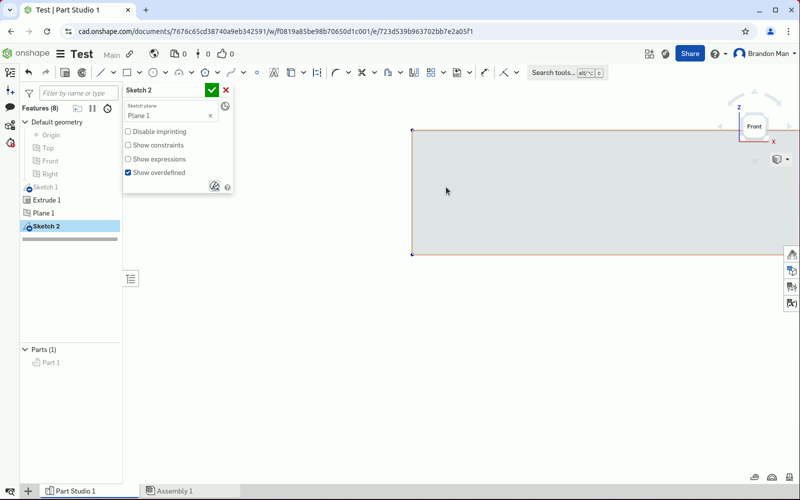
click(446, 186)
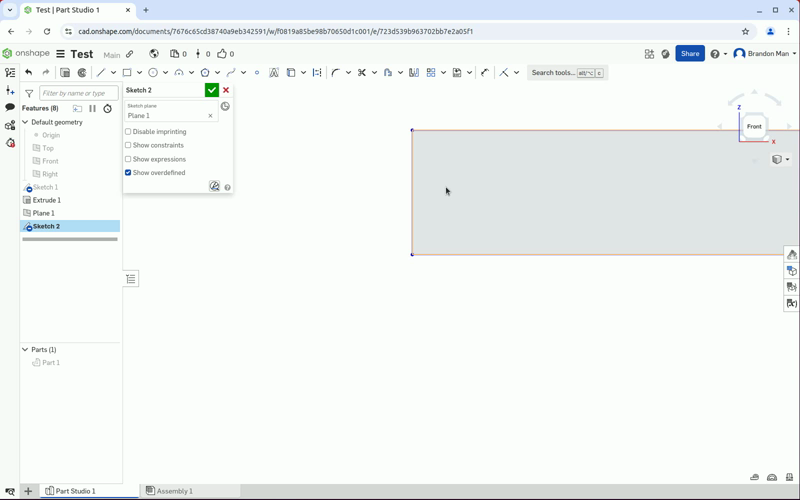
scroll(-6)
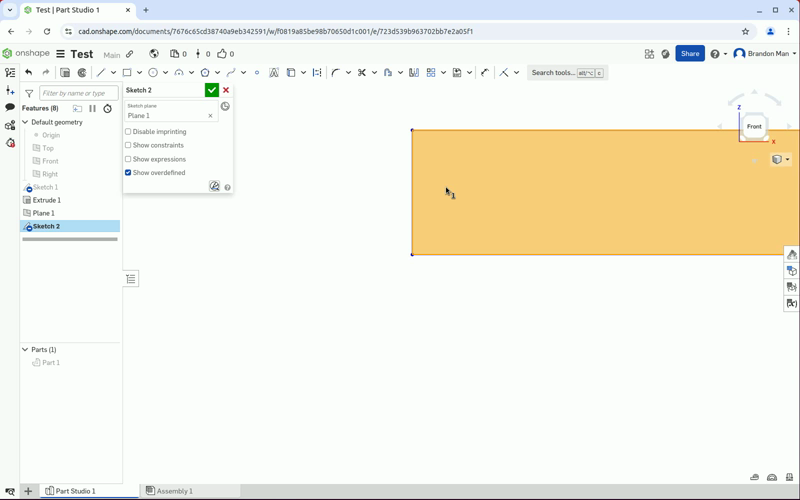
scroll(-6)
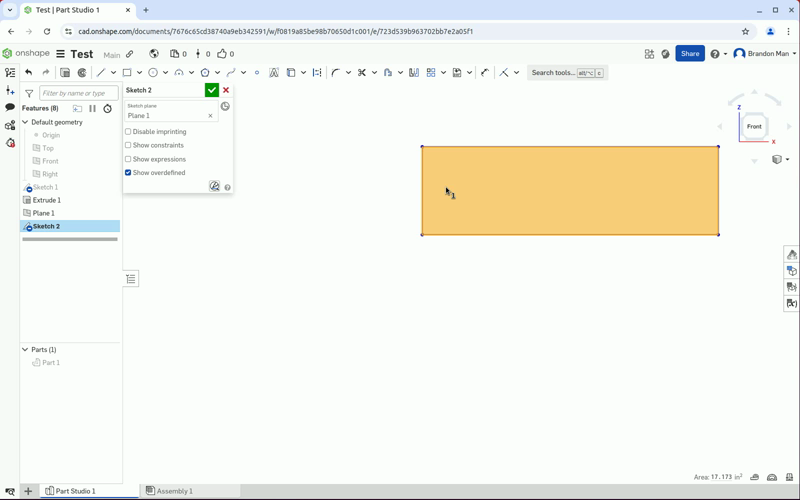
scroll(-6)
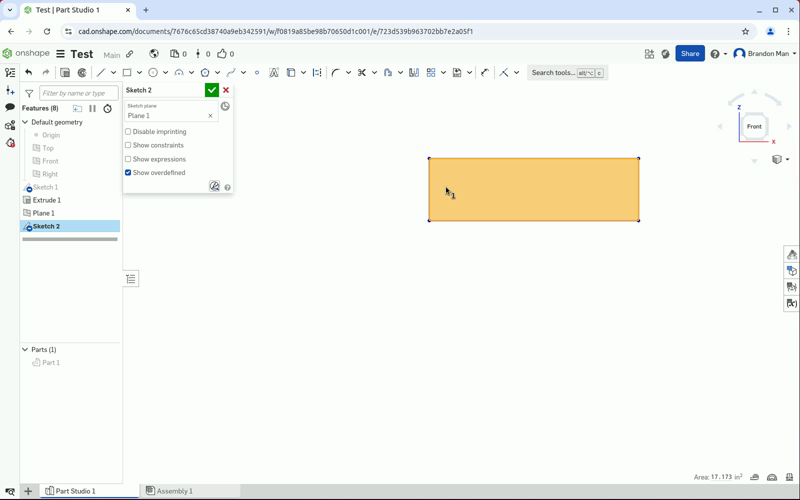
scroll(-6)
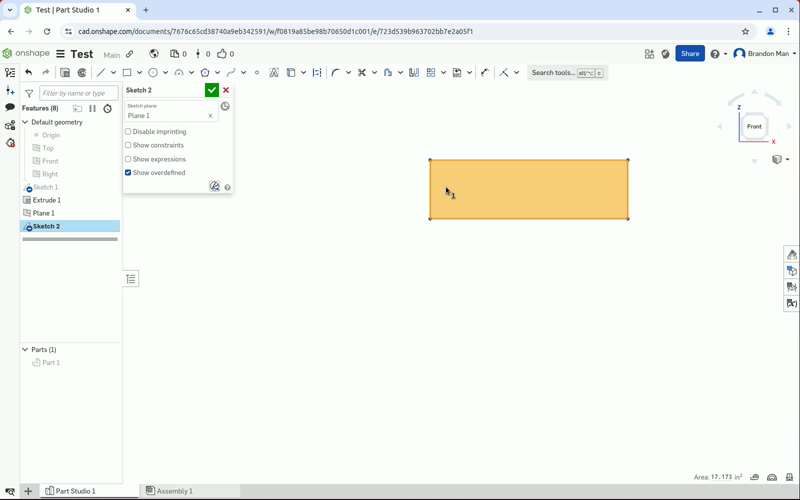
scroll(-6)
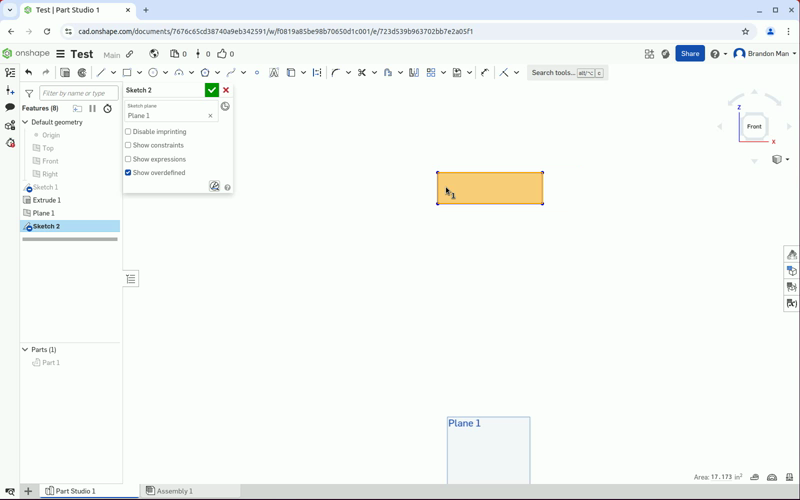
scroll(-6)
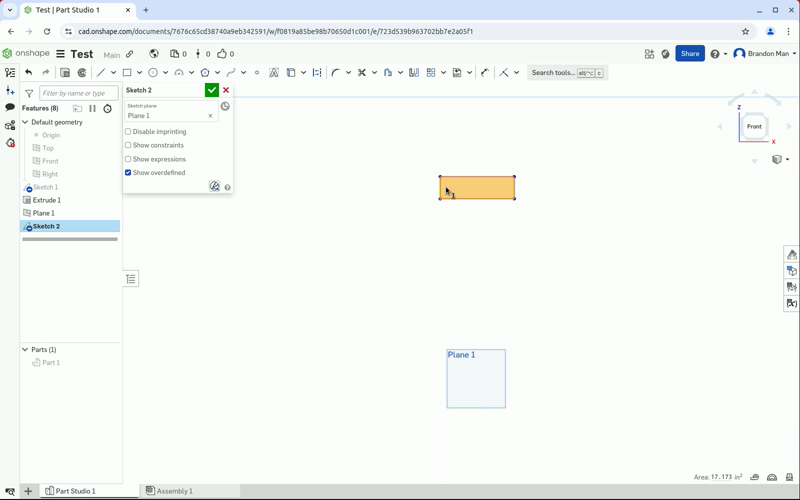
scroll(-6)
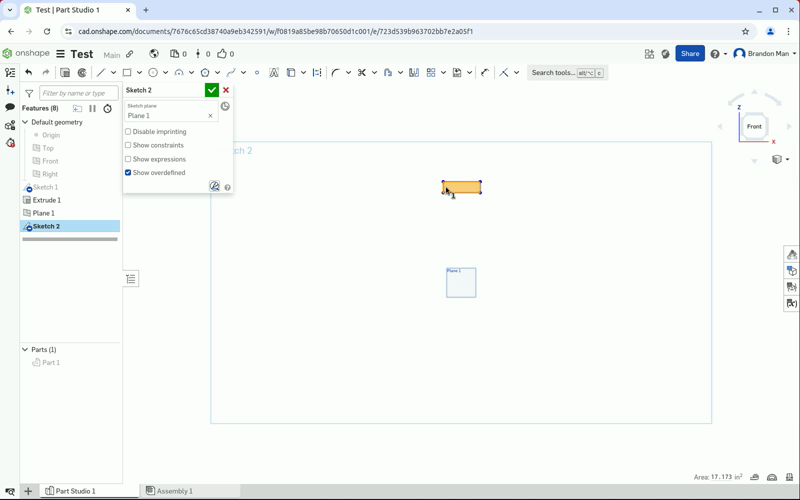
mouse_move(73, 352)
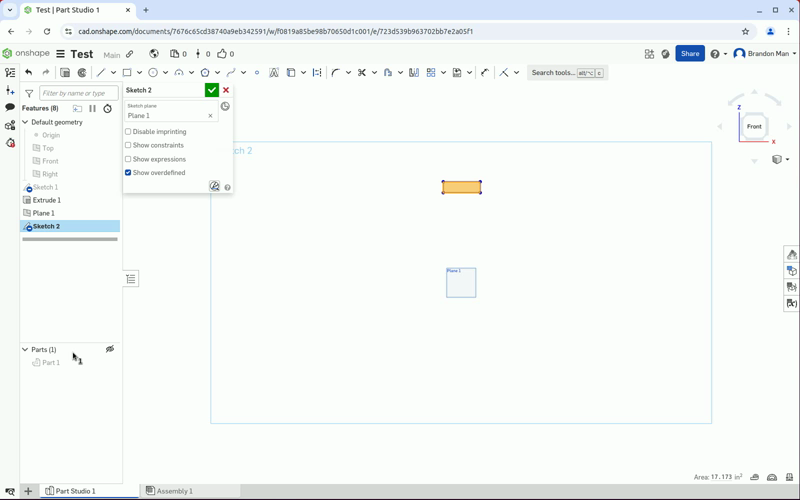
key(shift+y)
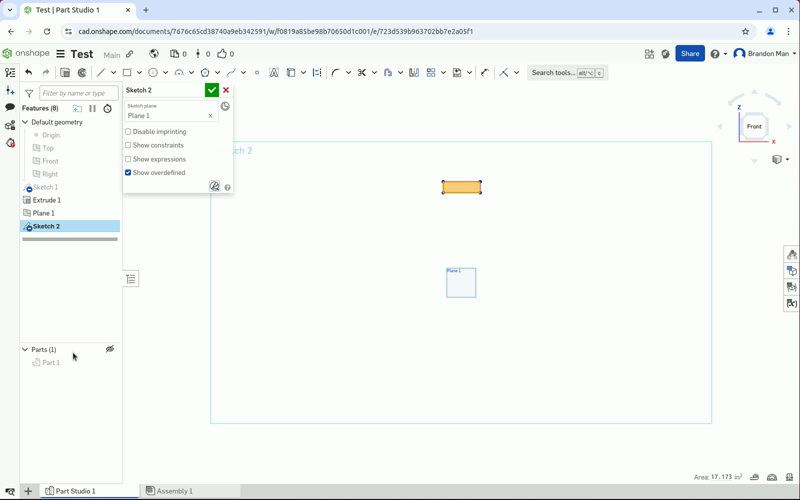
key(shift+e)
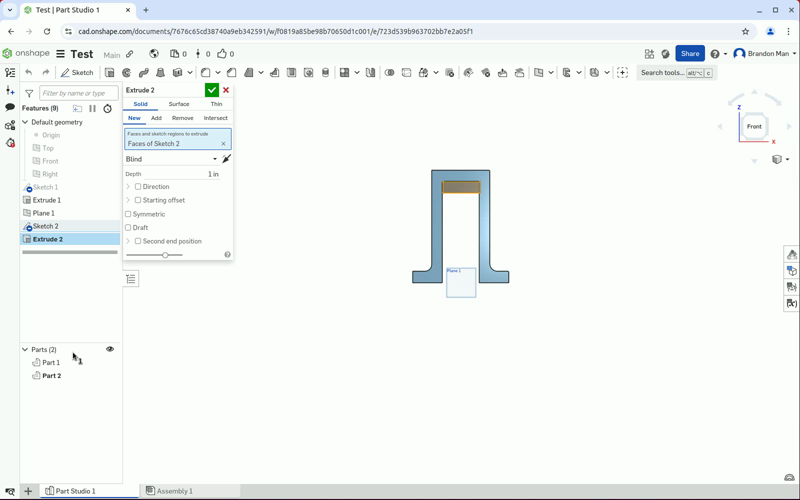
mouse_move(143, 106)
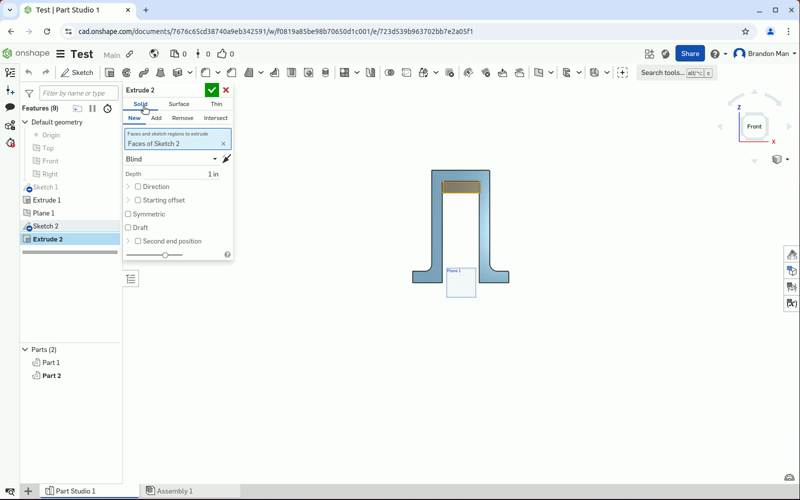
click(143, 106)
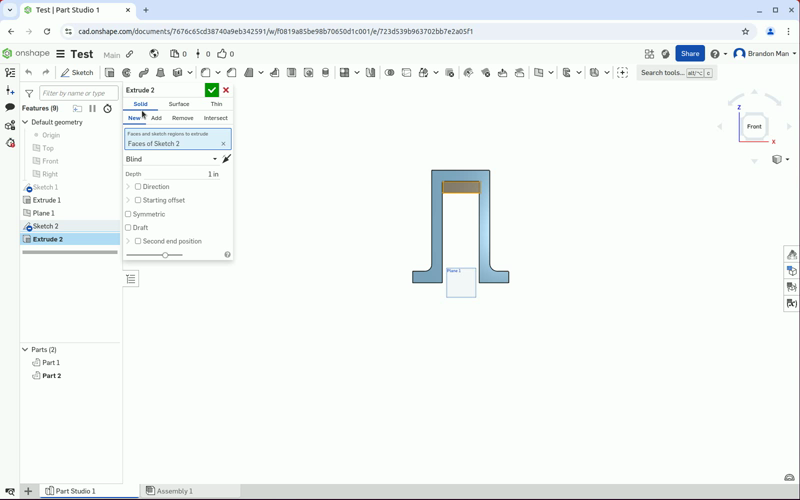
mouse_move(137, 120)
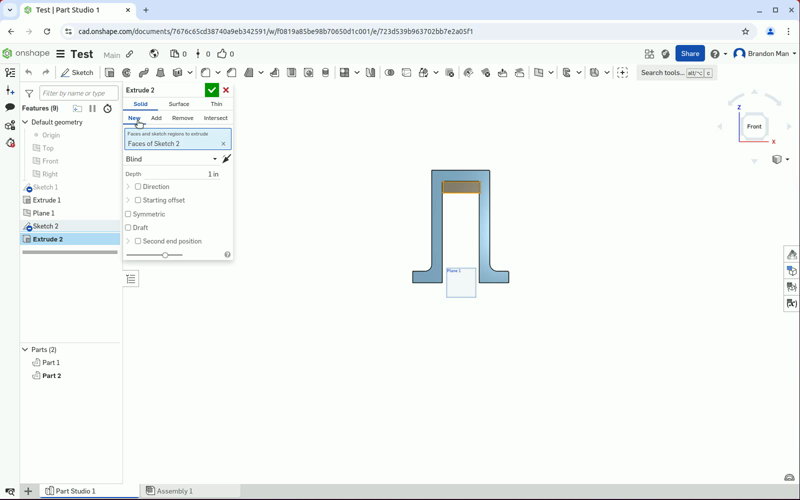
click(137, 120)
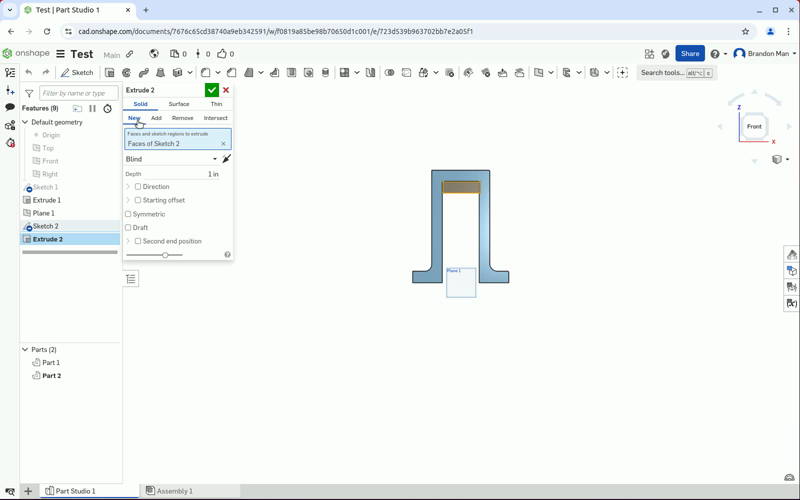
key(tab, 4)
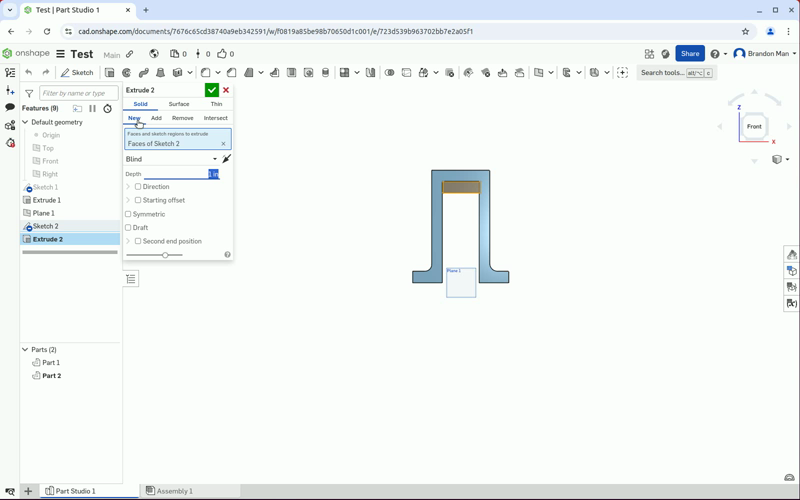
text(-2.648)
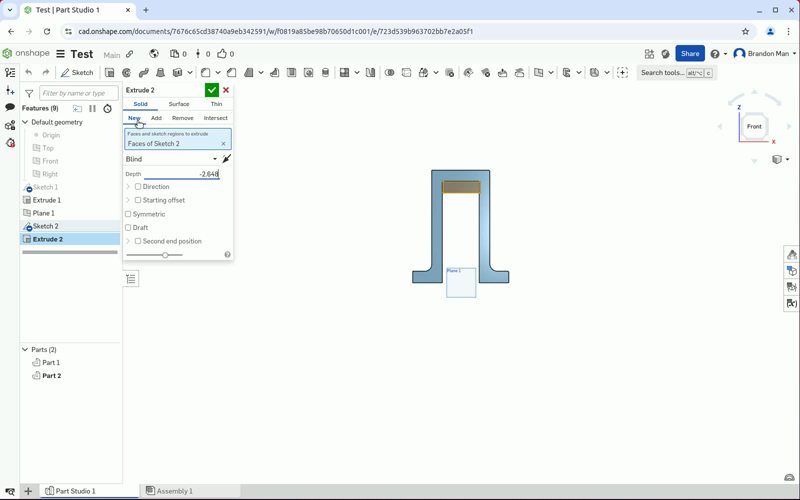
key(enter)
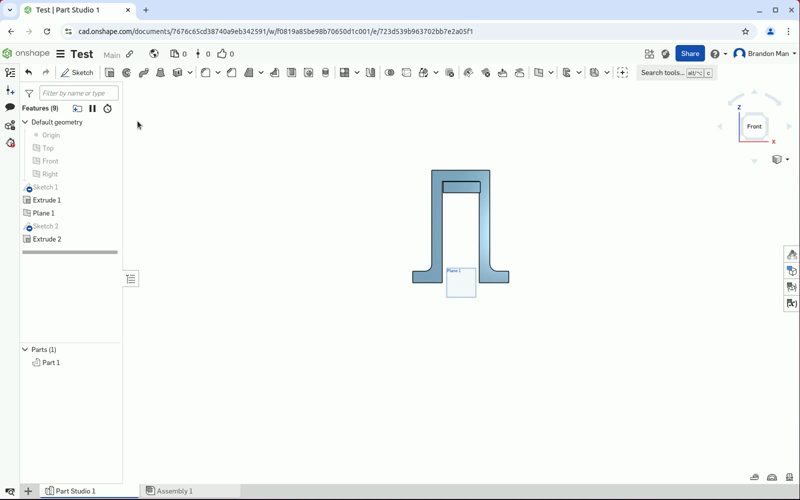
key(shift+h)
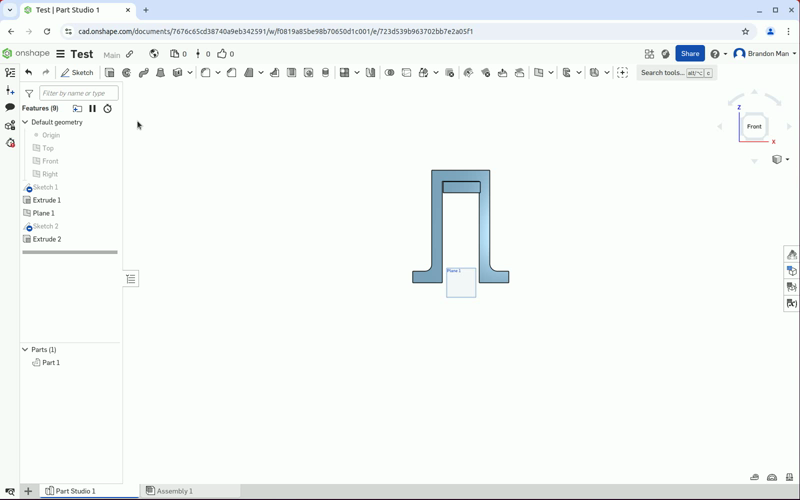
key(shift+h)
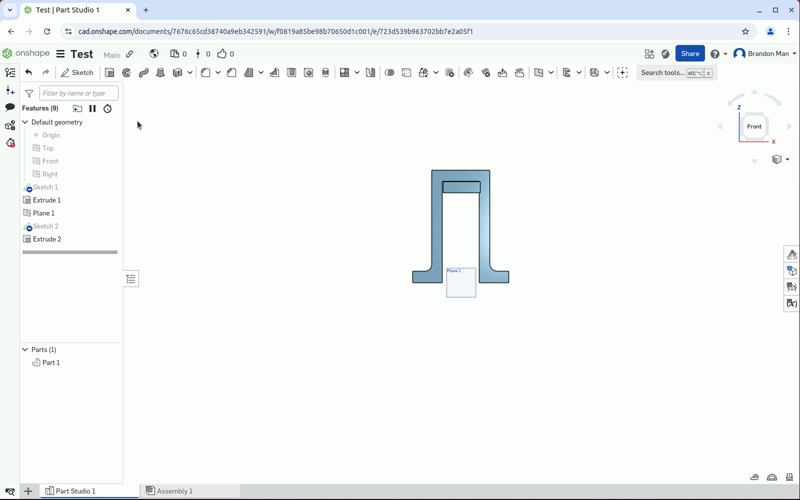
mouse_move(73, 189)
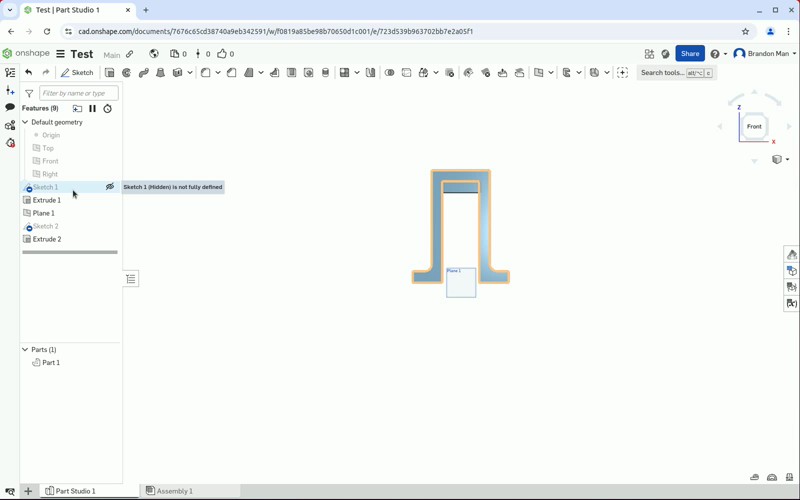
click(73, 189)
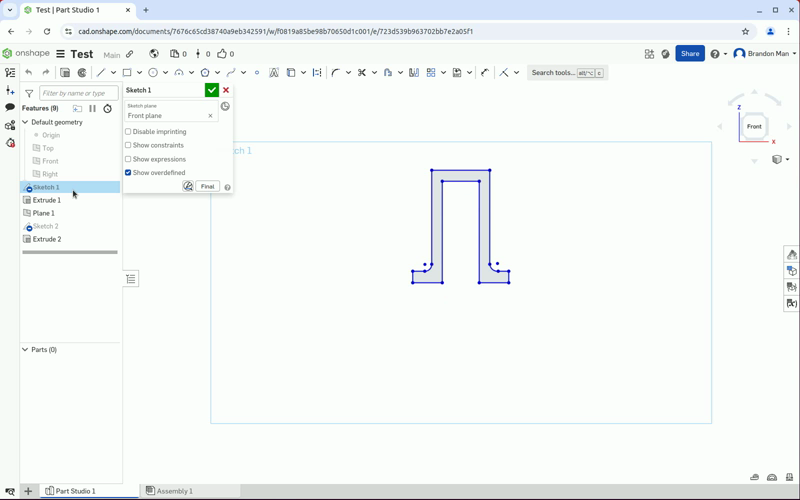
mouse_move(229, 92)
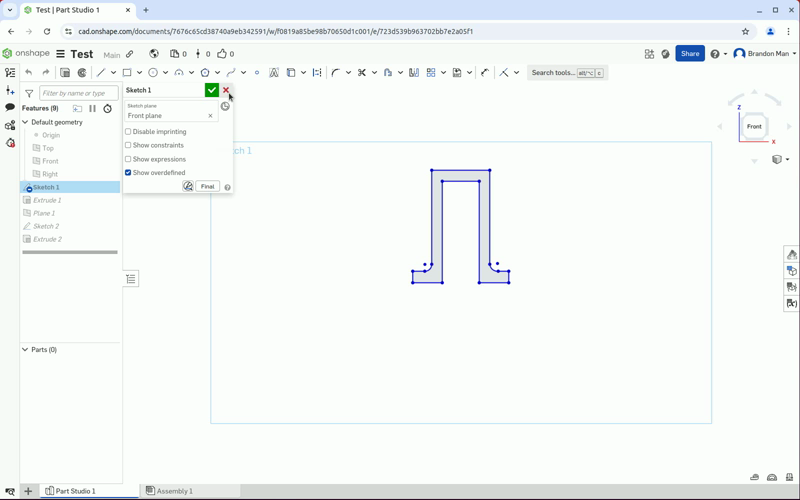
click(229, 92)
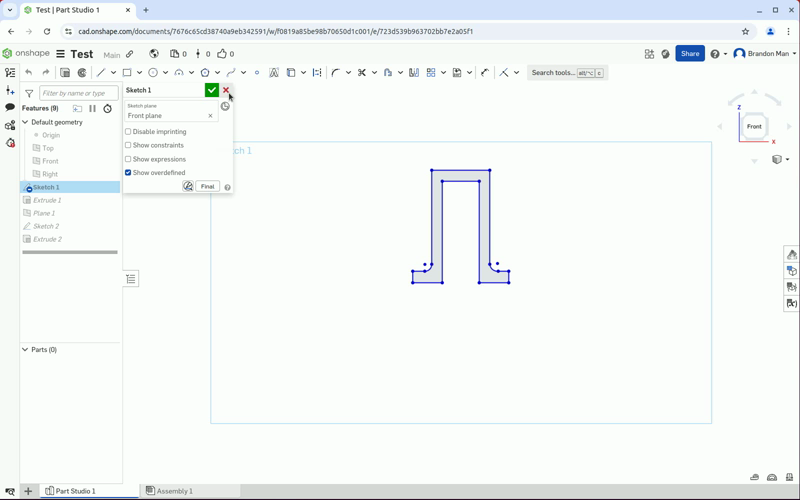
key(shift+s)
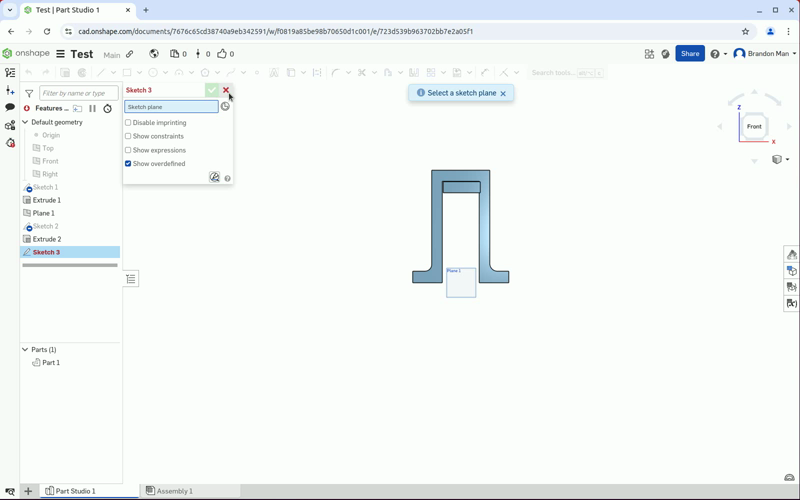
mouse_move(73, 215)
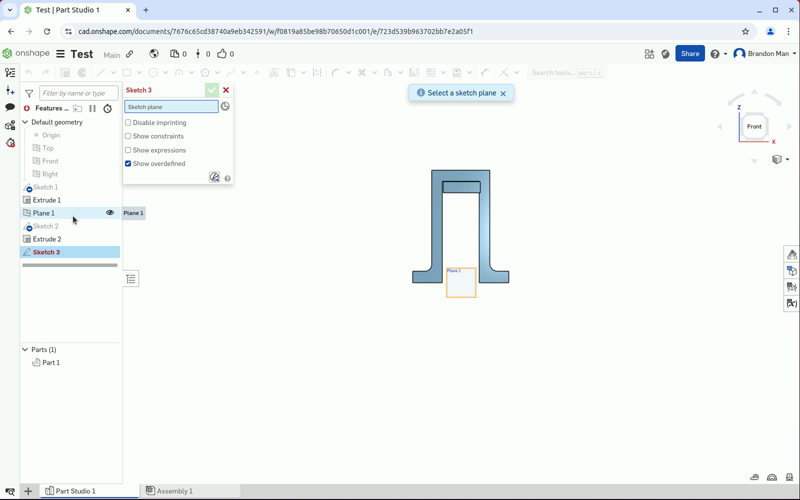
click(73, 215)
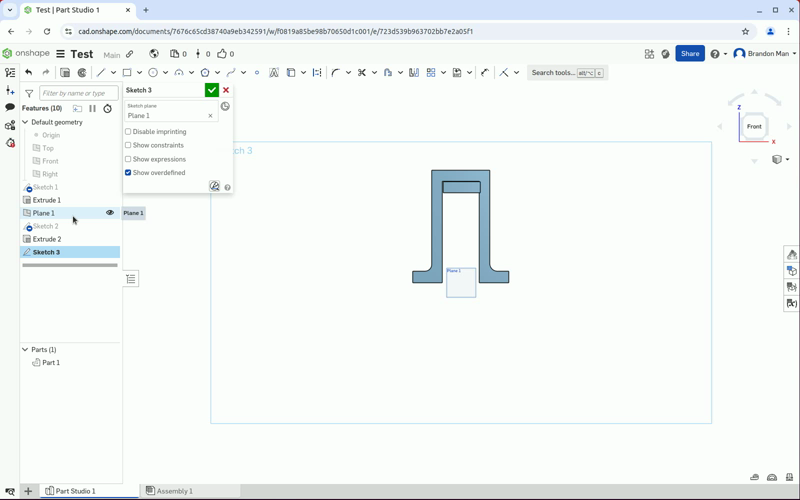
mouse_move(73, 352)
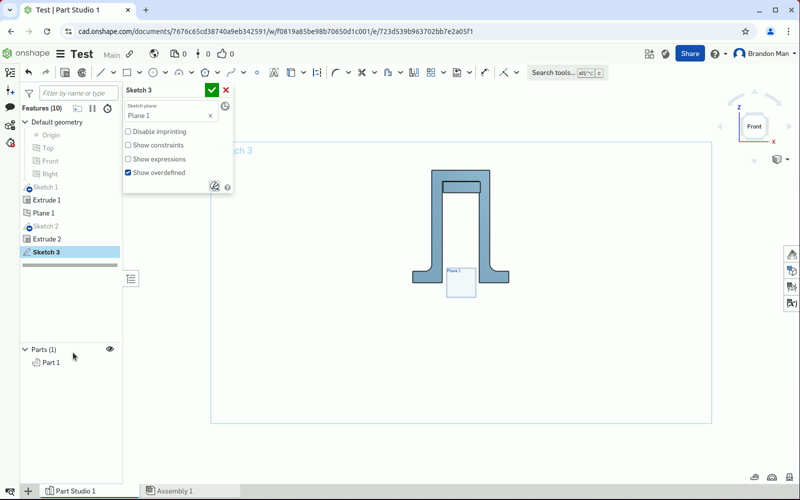
key(y)
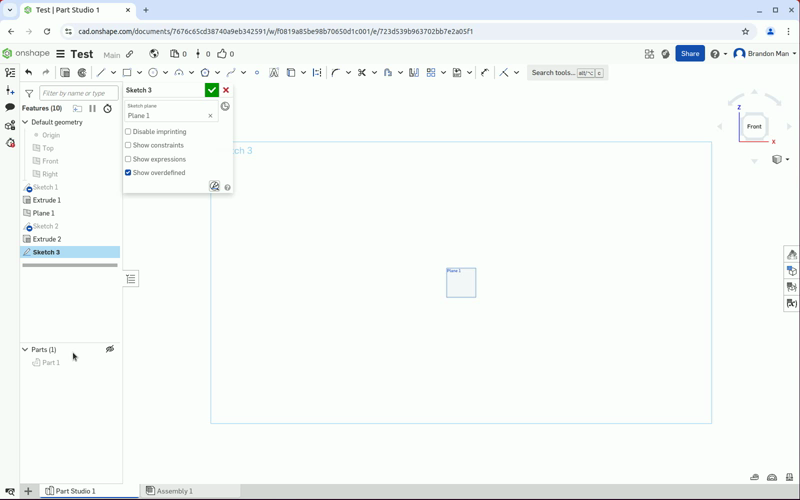
key(l)
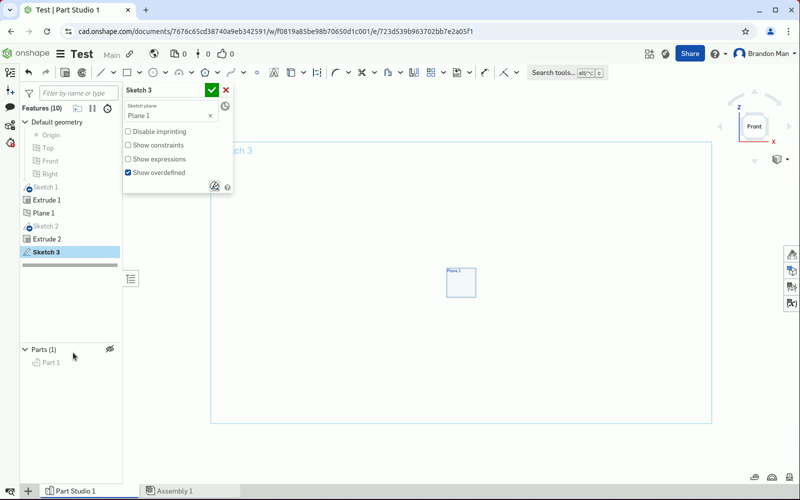
key_down(shift)
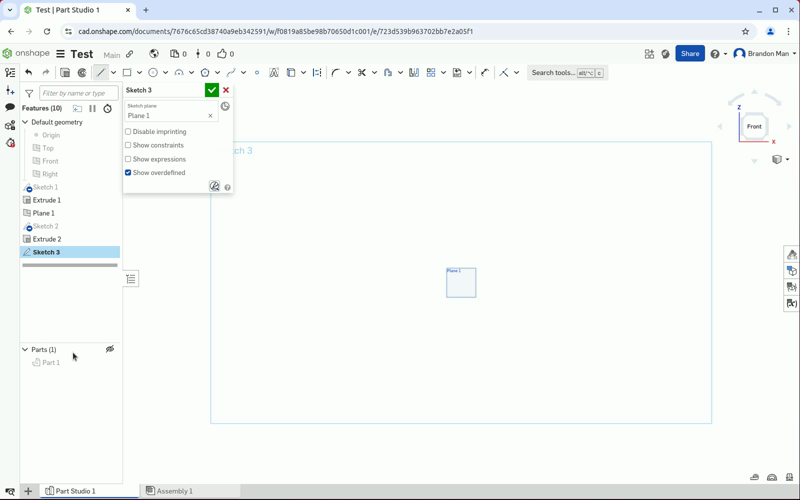
mouse_move(443, 265)
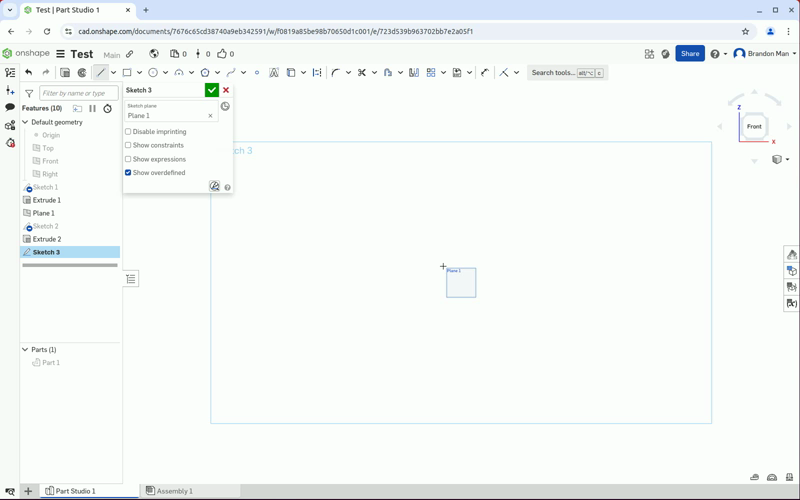
click(443, 265)
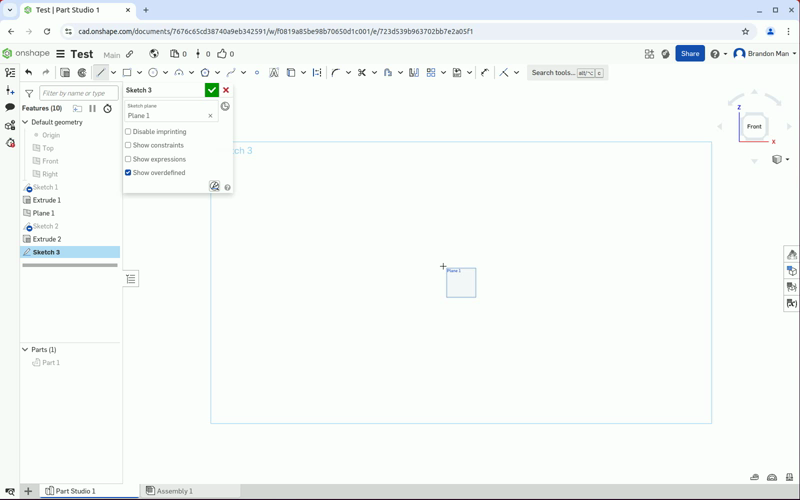
key_up(shift)
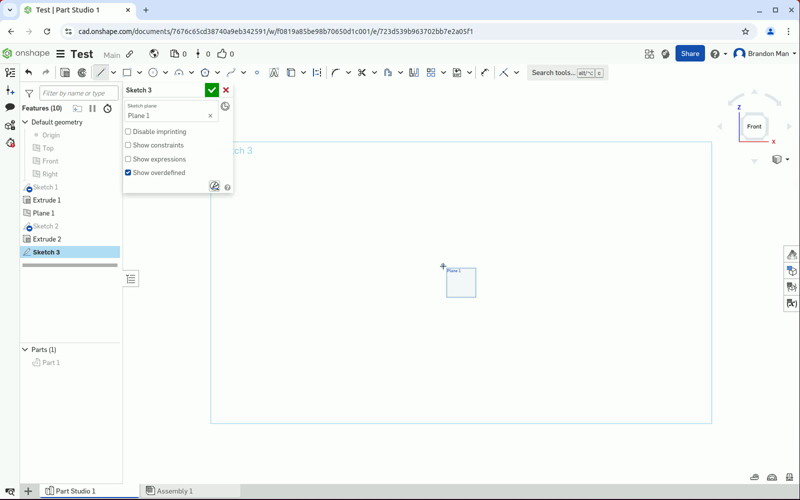
key_down(shift)
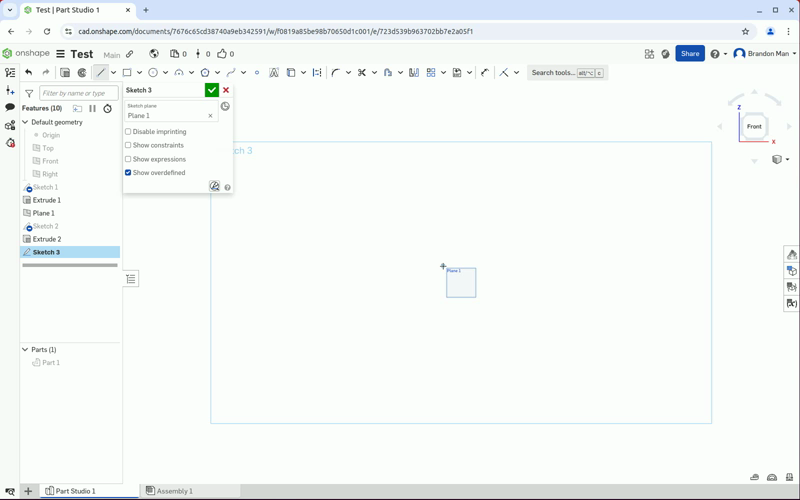
mouse_move(473, 265)
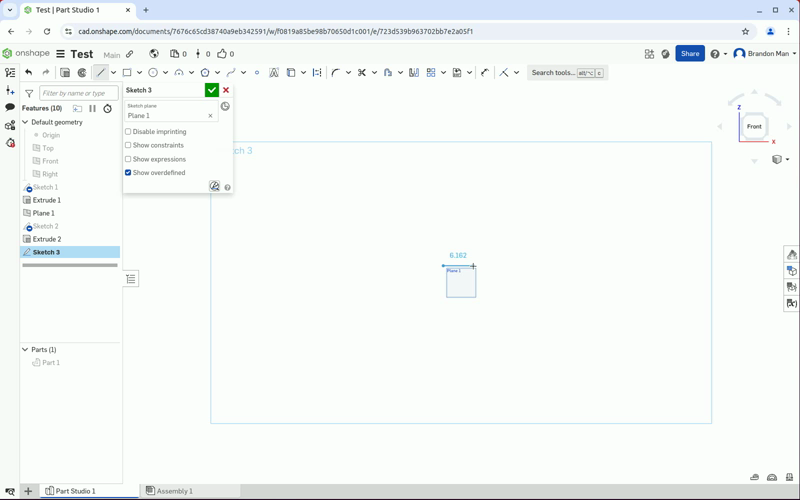
mouse_move(480, 265)
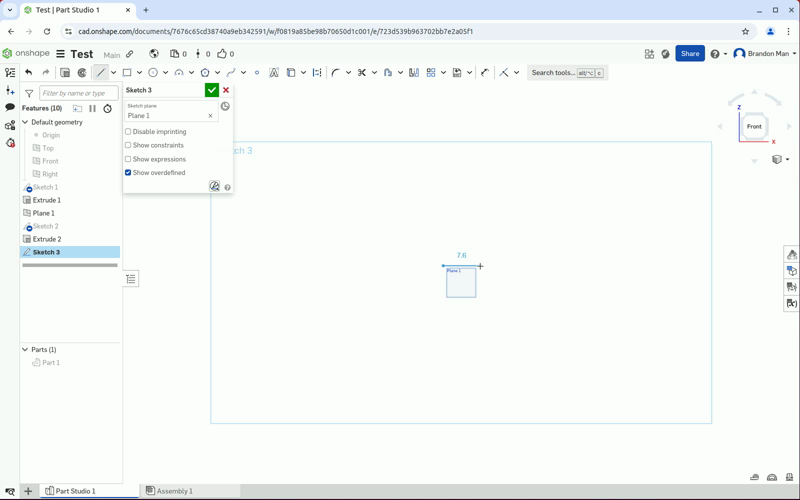
click(480, 265)
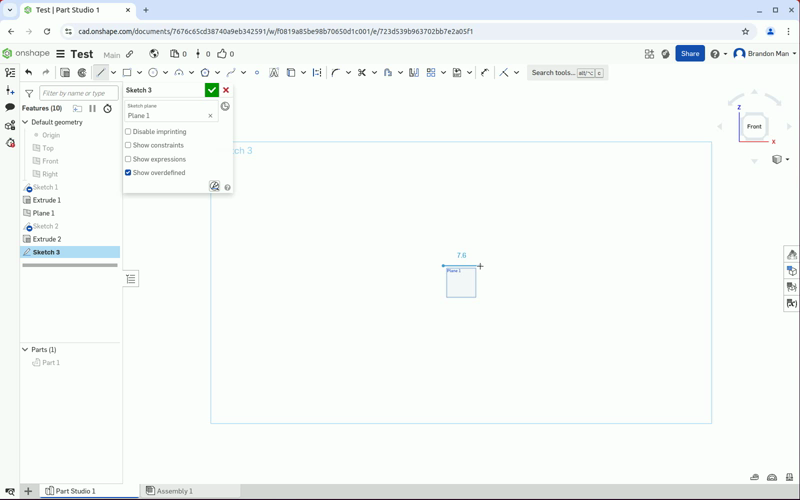
key_up(shift)
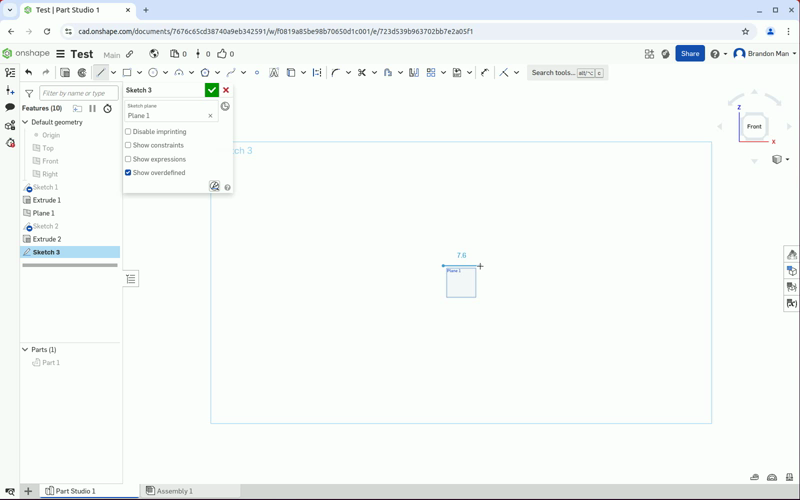
key_down(shift)
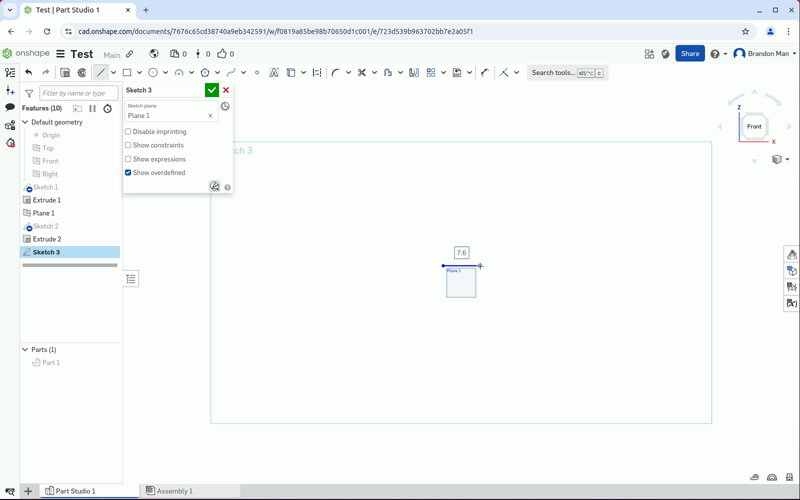
mouse_move(510, 265)
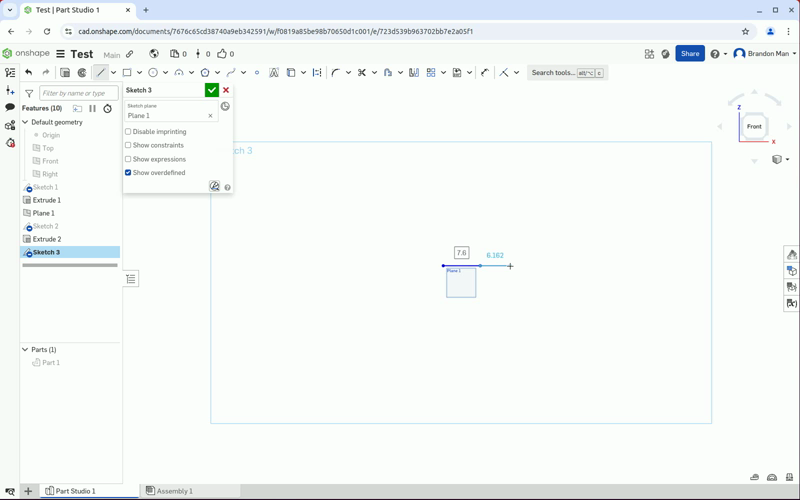
mouse_move(480, 252)
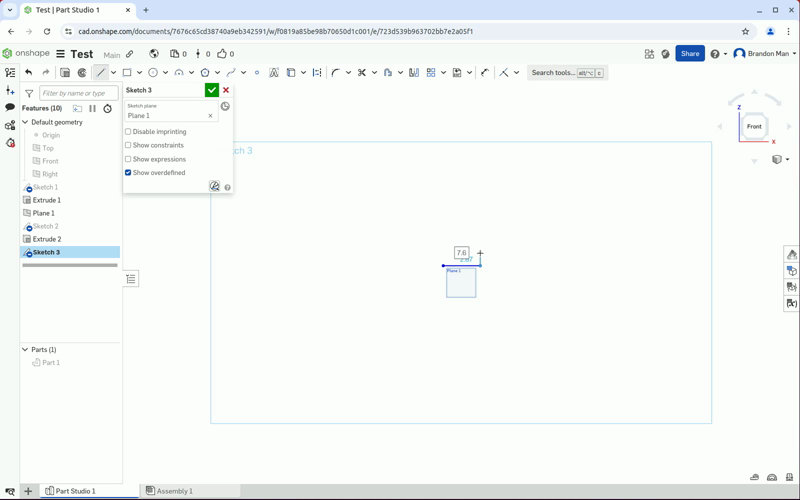
click(480, 252)
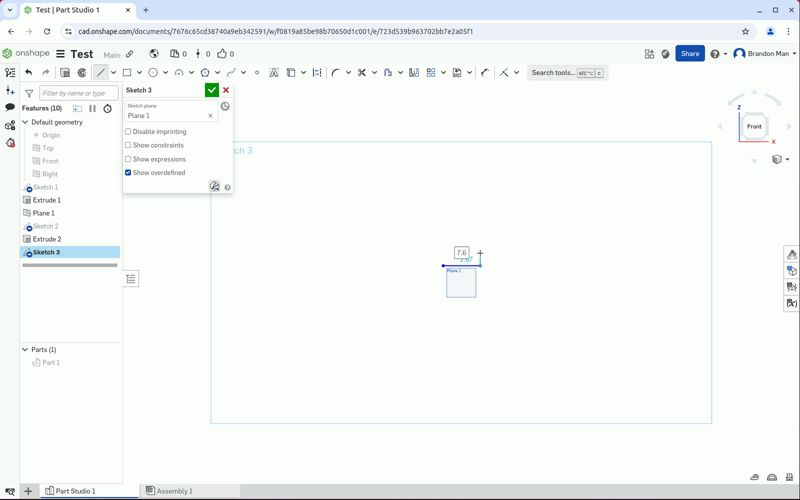
key_up(shift)
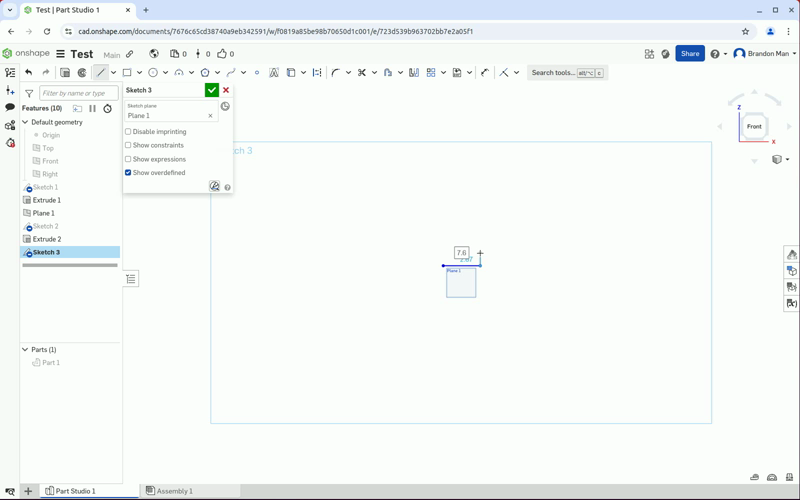
key_down(shift)
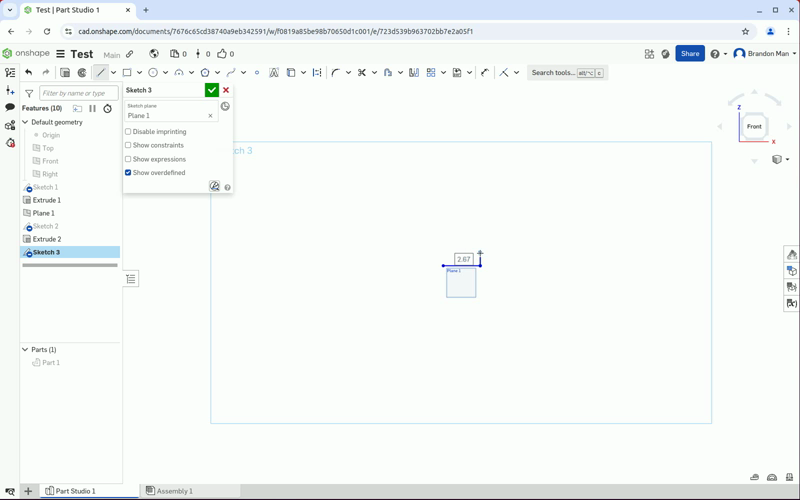
mouse_move(510, 252)
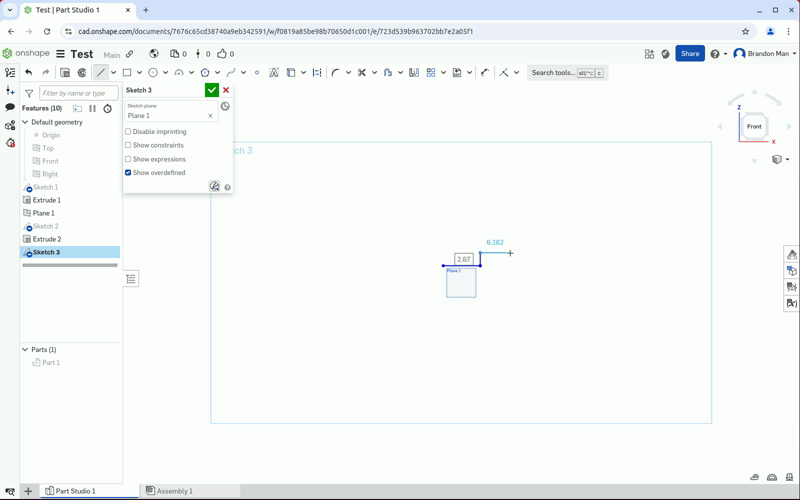
mouse_move(443, 252)
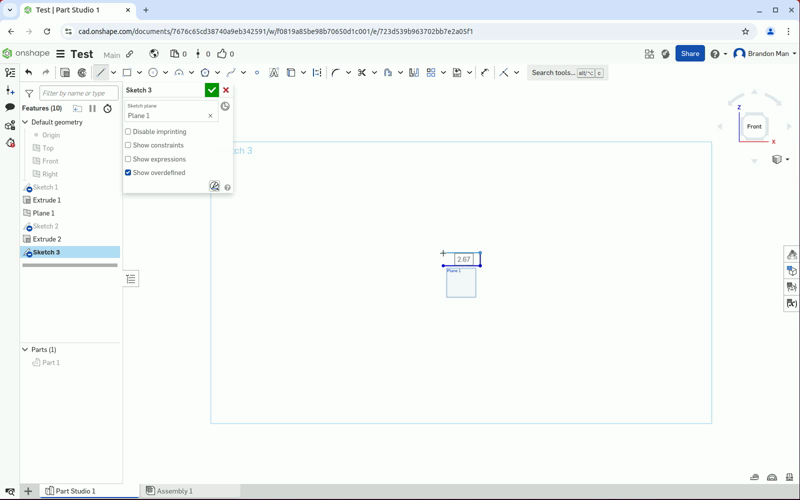
click(443, 252)
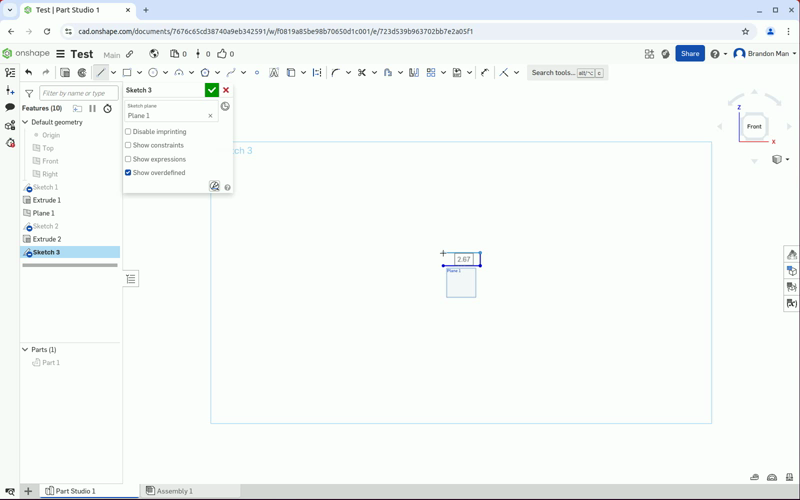
key_up(shift)
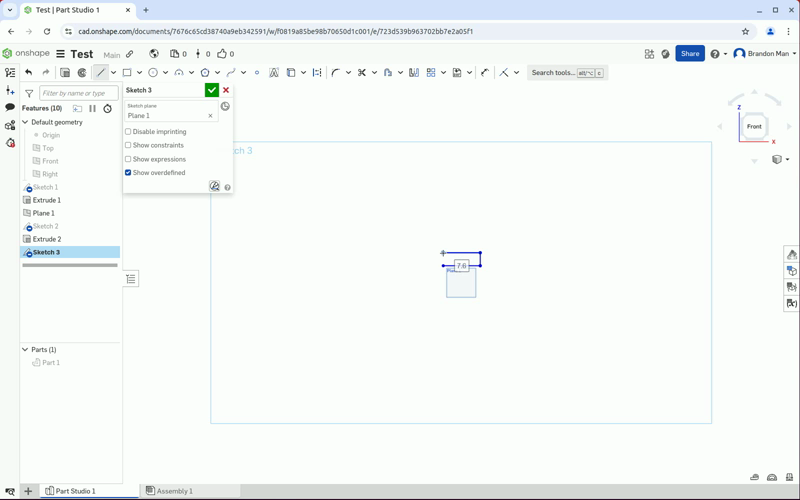
mouse_move(473, 252)
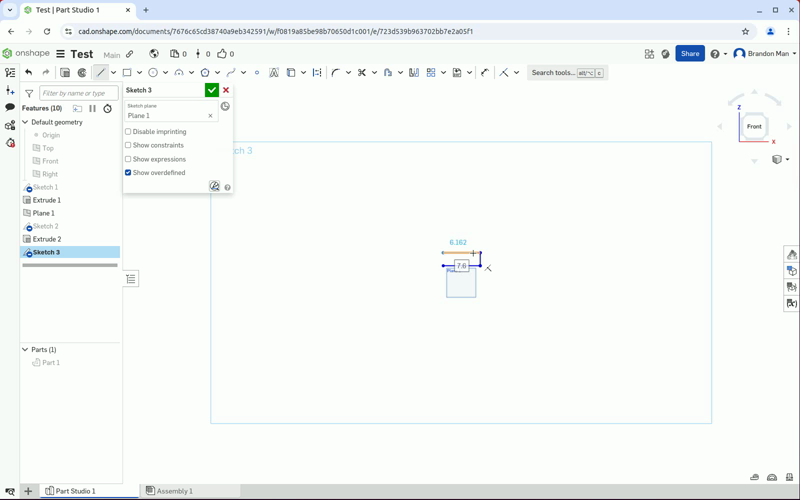
key_down(shift)
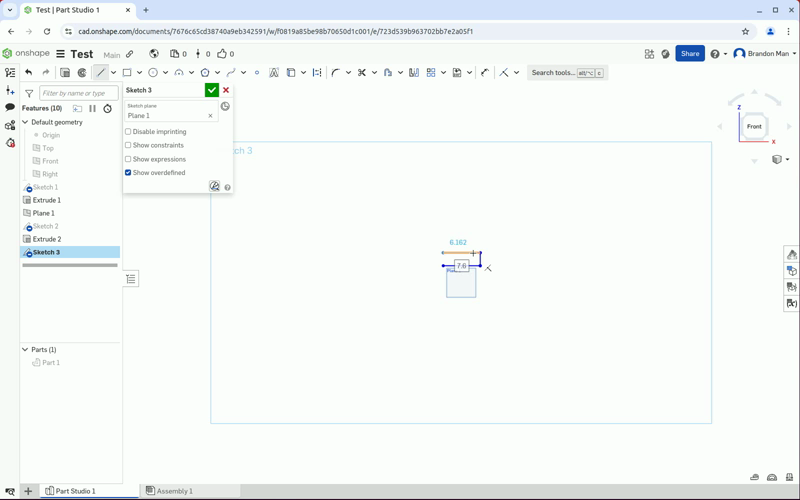
mouse_move(443, 265)
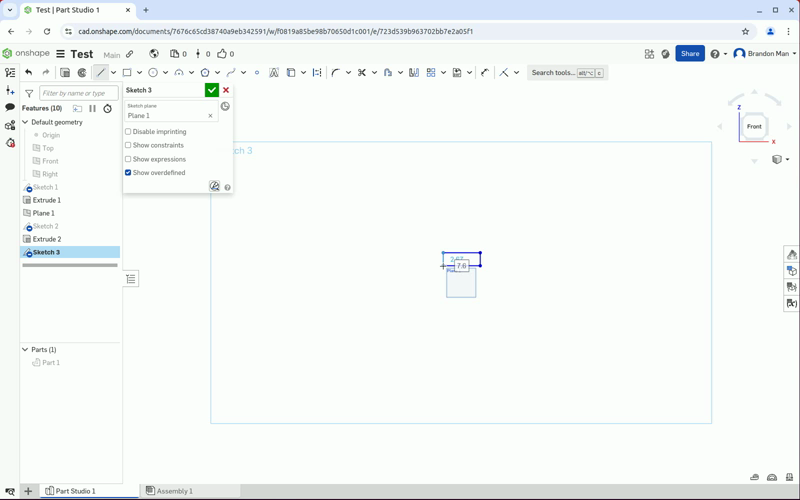
key_up(shift)
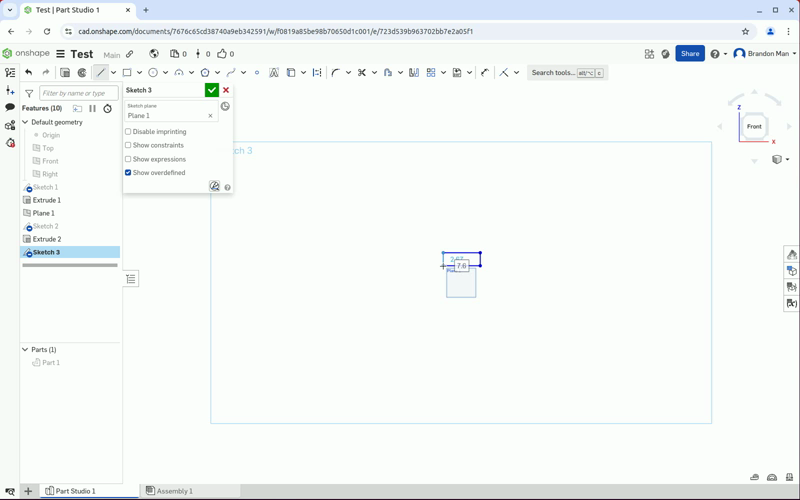
click(443, 265)
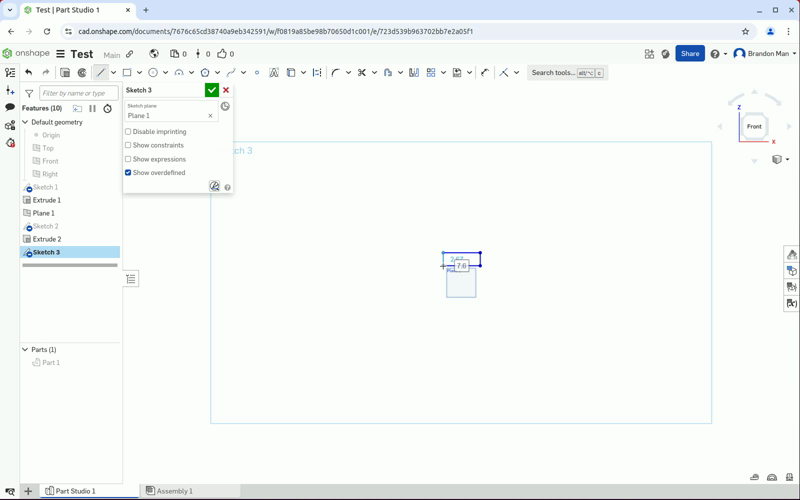
key(esc)
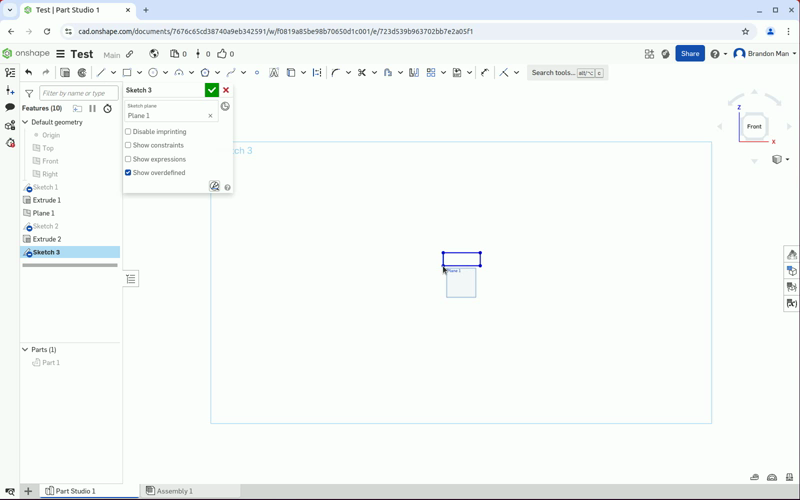
mouse_move(444, 253)
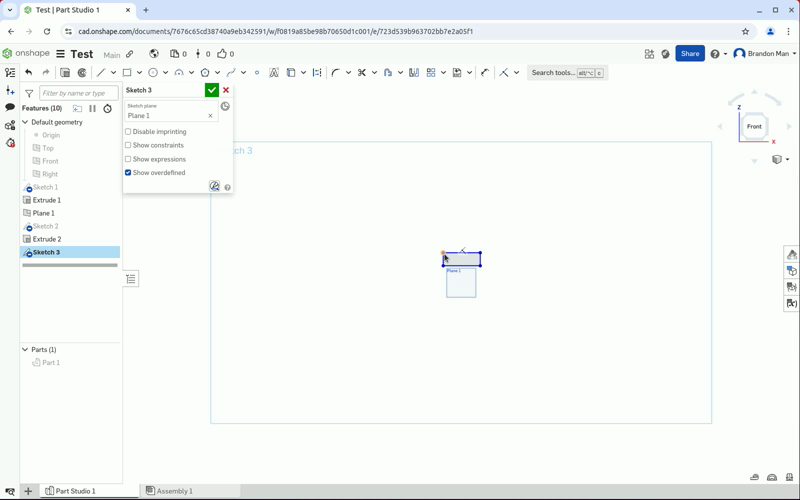
scroll(6)
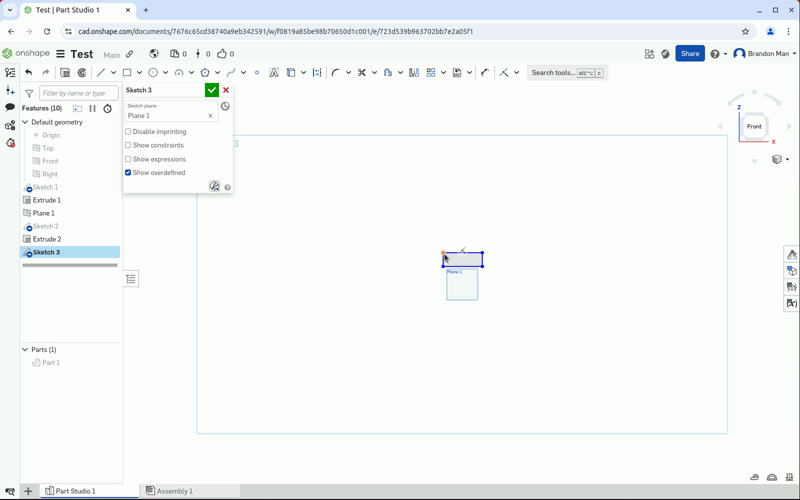
scroll(6)
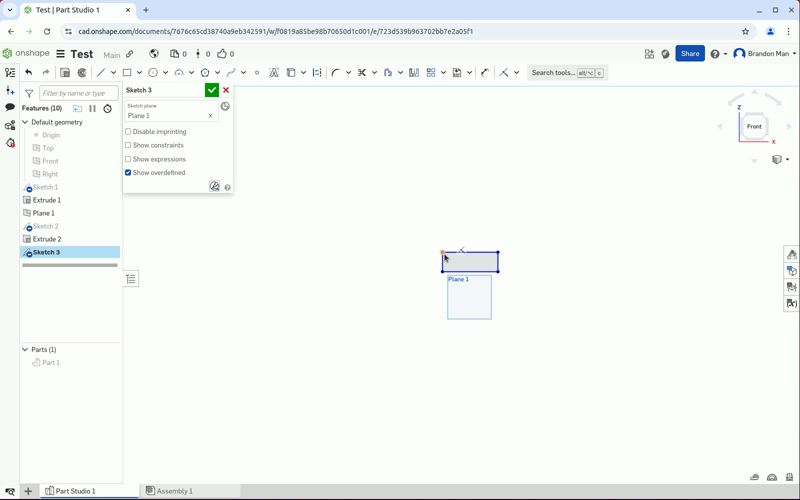
scroll(6)
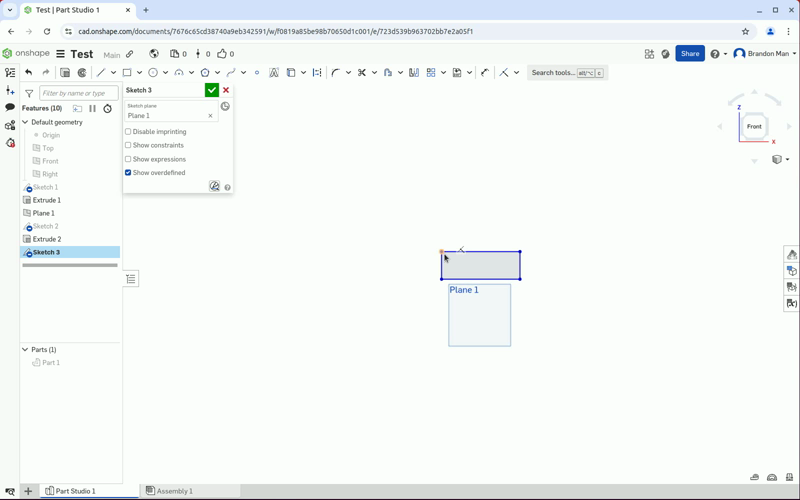
scroll(6)
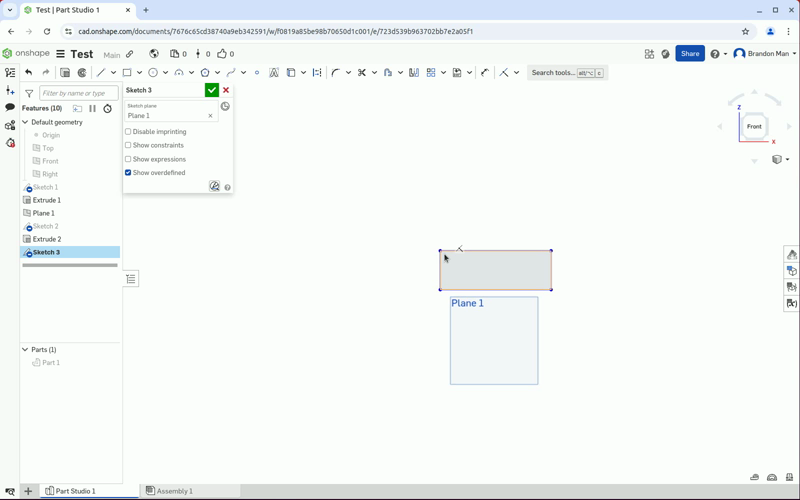
scroll(6)
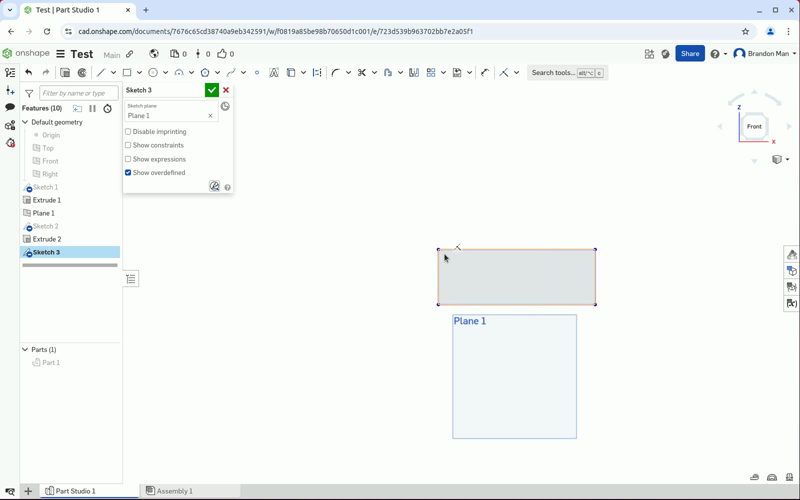
scroll(6)
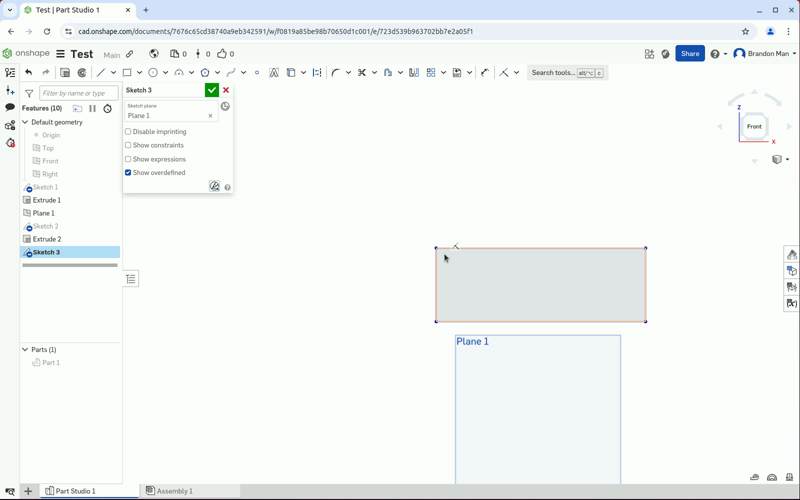
scroll(6)
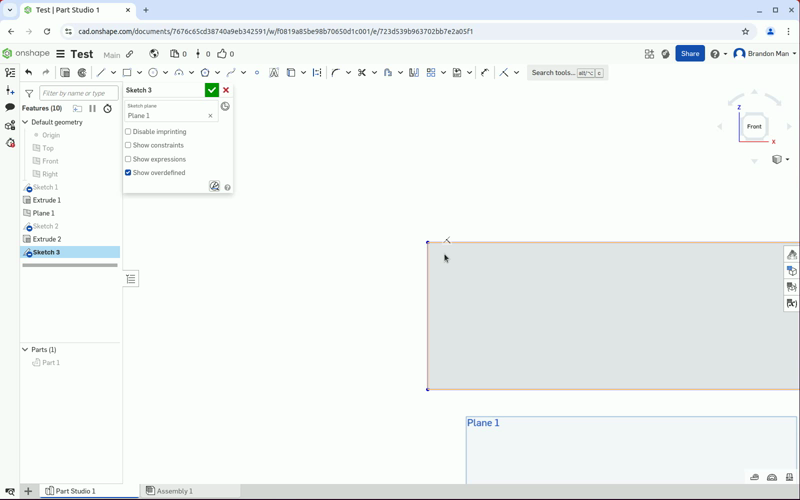
click(444, 253)
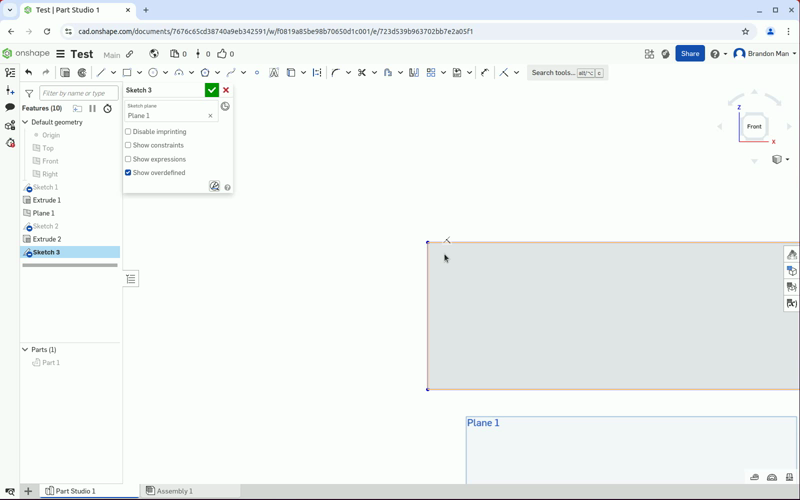
scroll(-6)
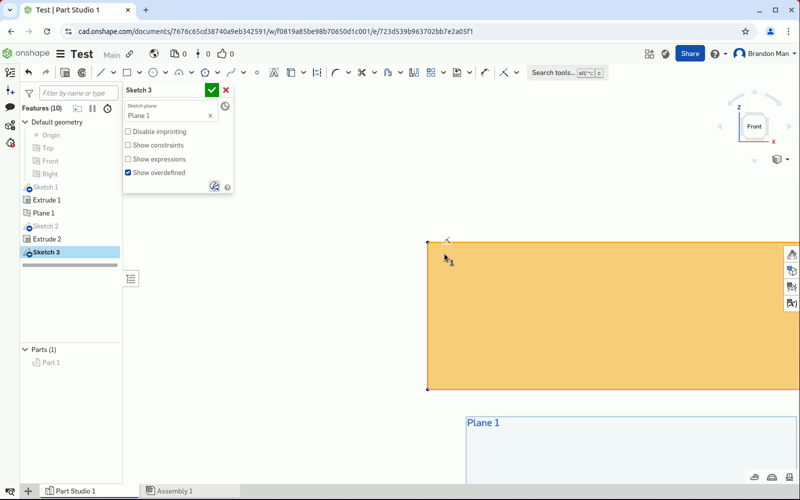
scroll(-6)
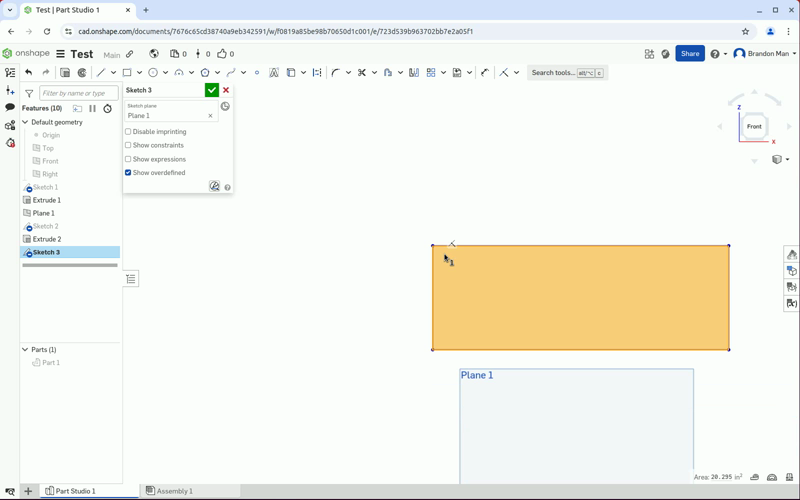
scroll(-6)
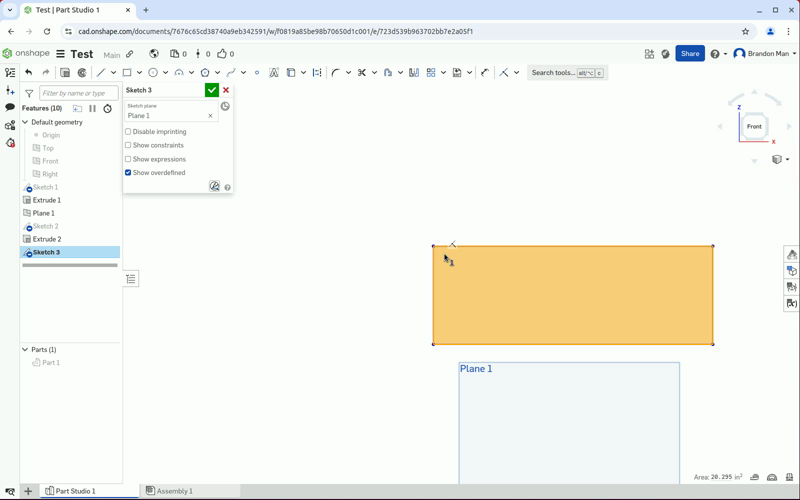
scroll(-6)
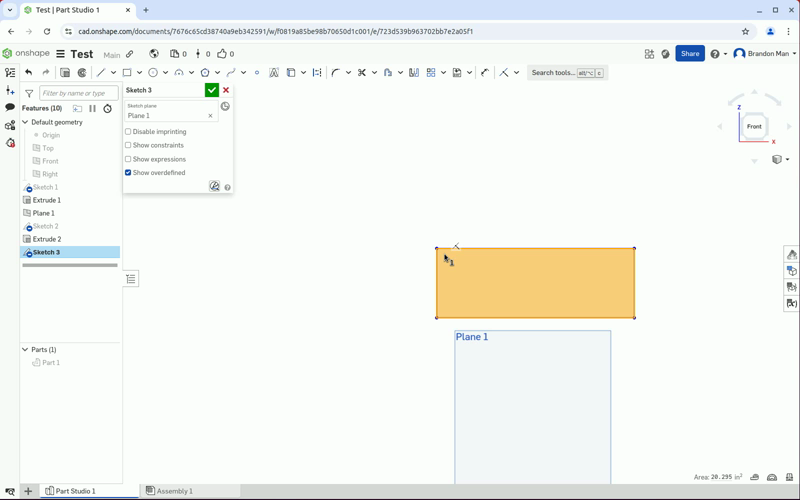
scroll(-6)
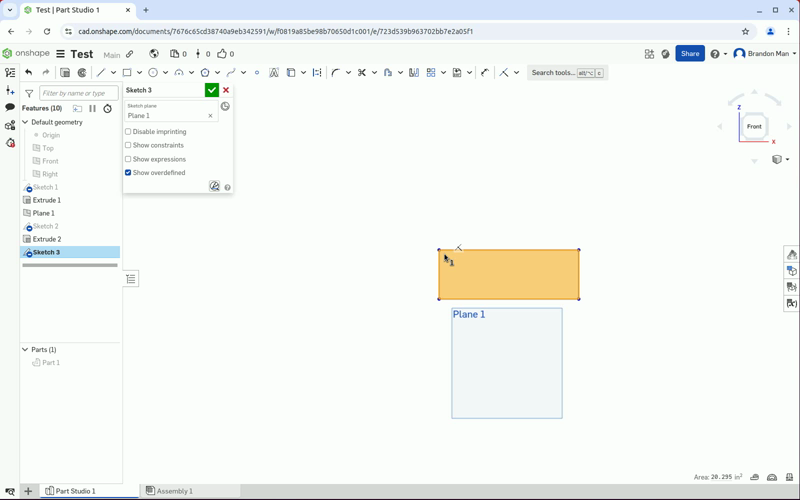
scroll(-6)
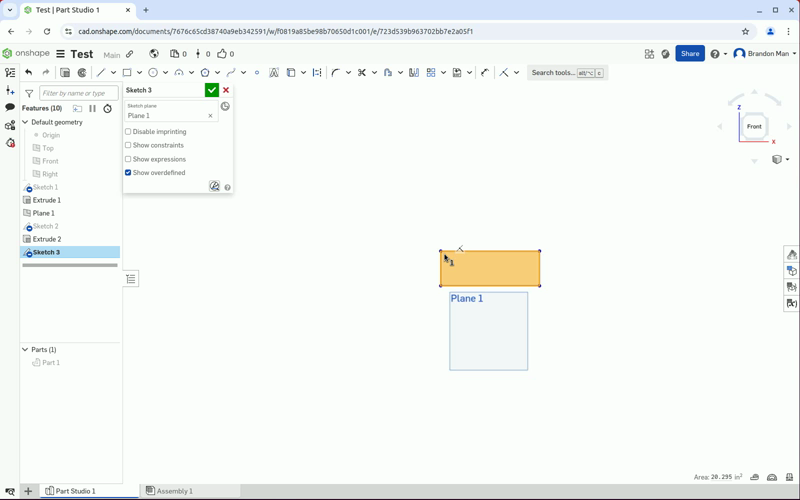
scroll(-6)
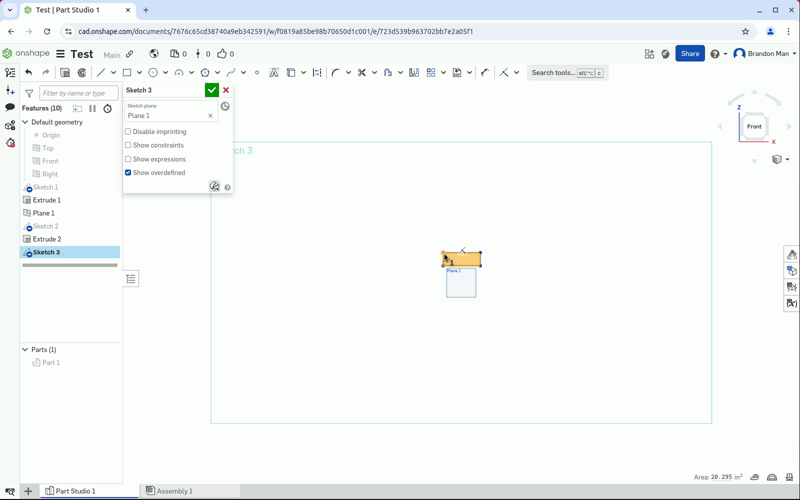
mouse_move(73, 352)
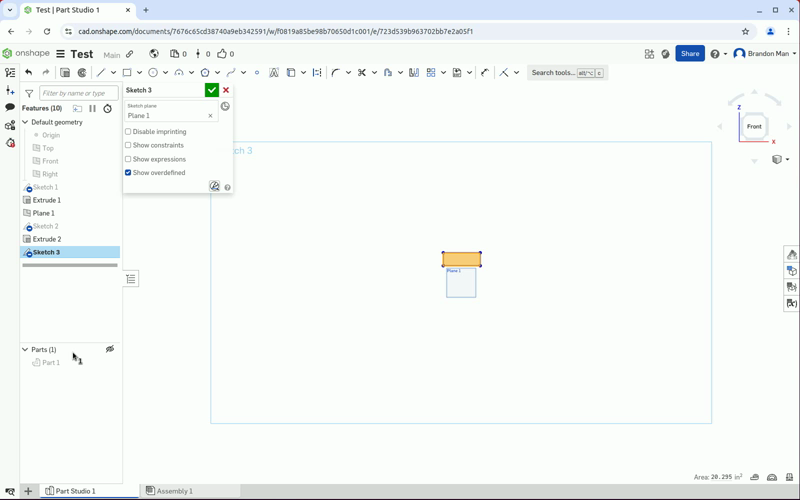
key(shift+y)
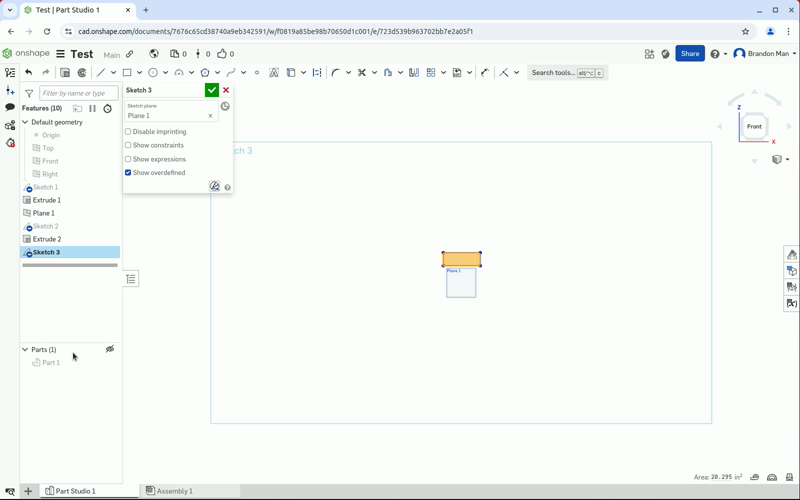
key(shift+e)
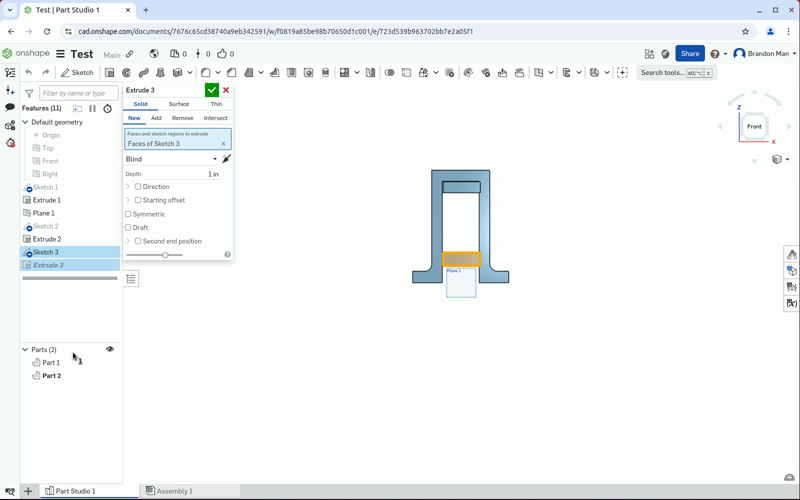
mouse_move(143, 106)
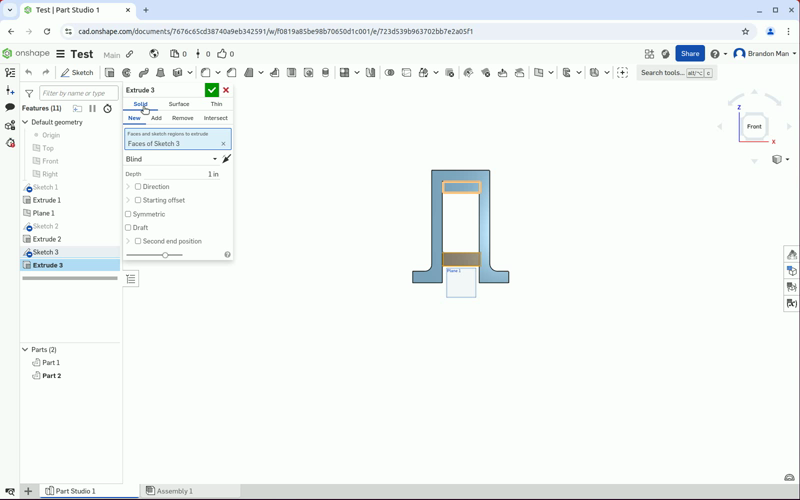
click(143, 106)
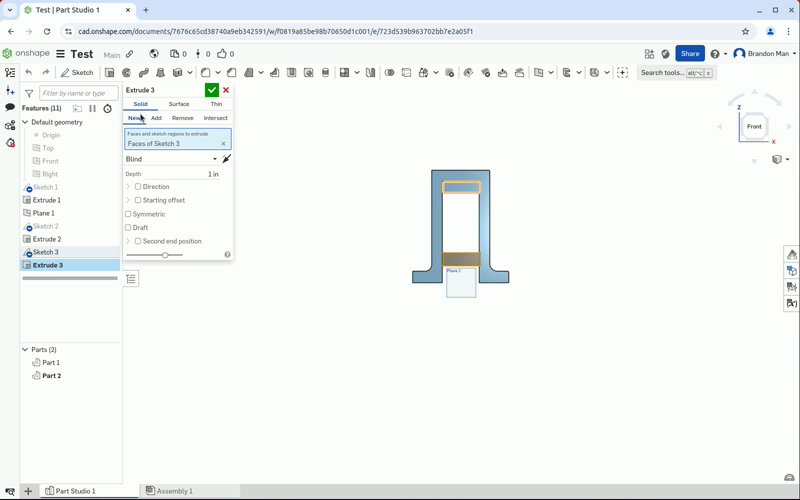
mouse_move(137, 120)
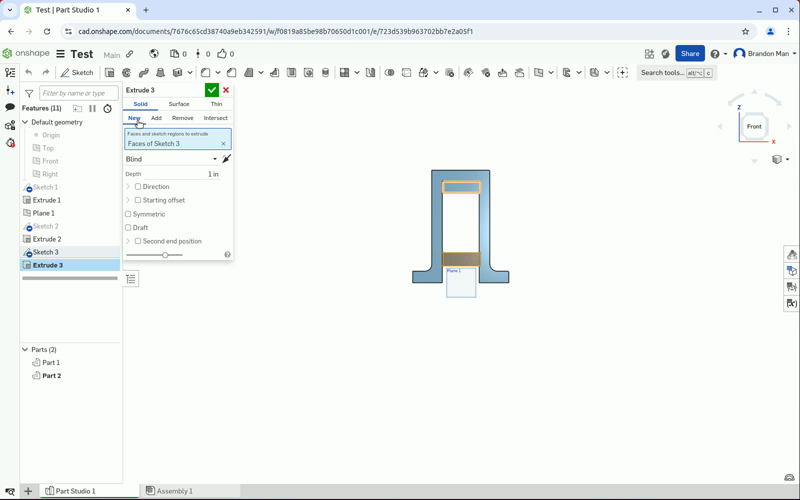
click(137, 120)
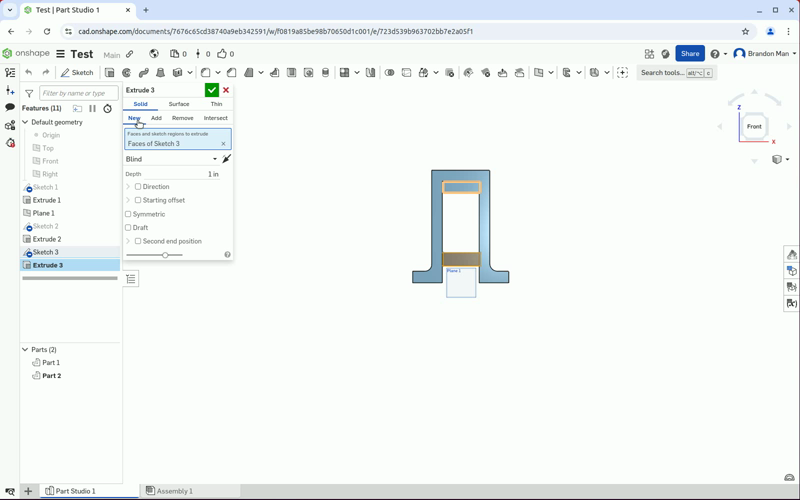
key(tab, 4)
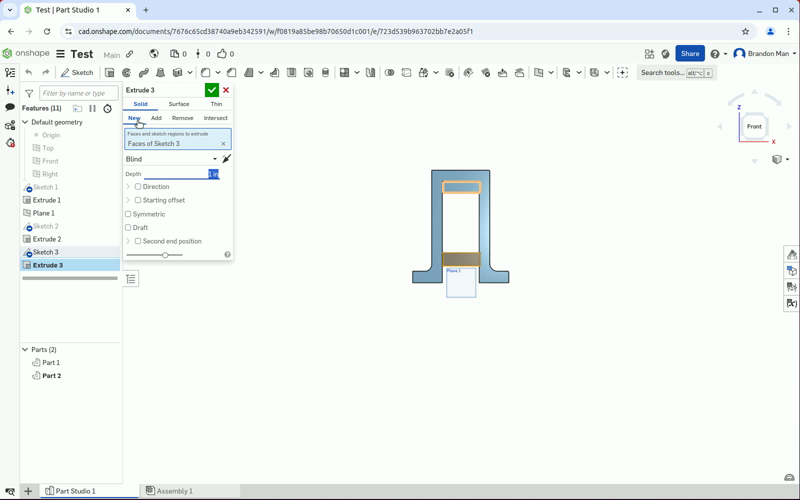
text(-2.648)
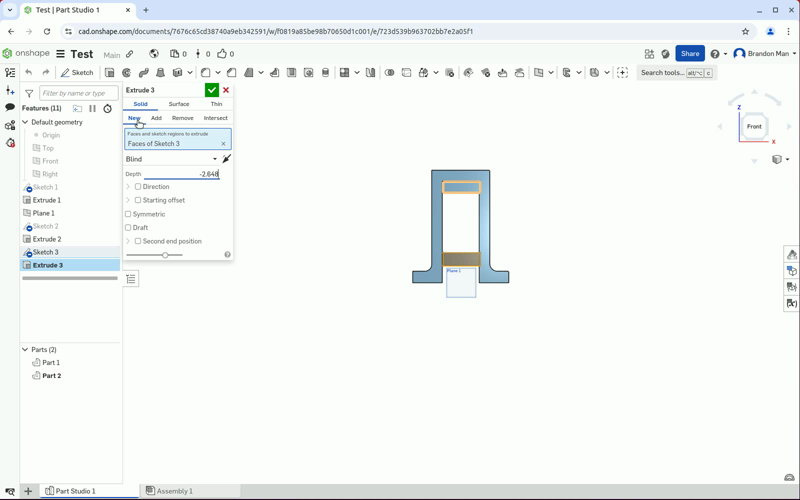
key(enter)
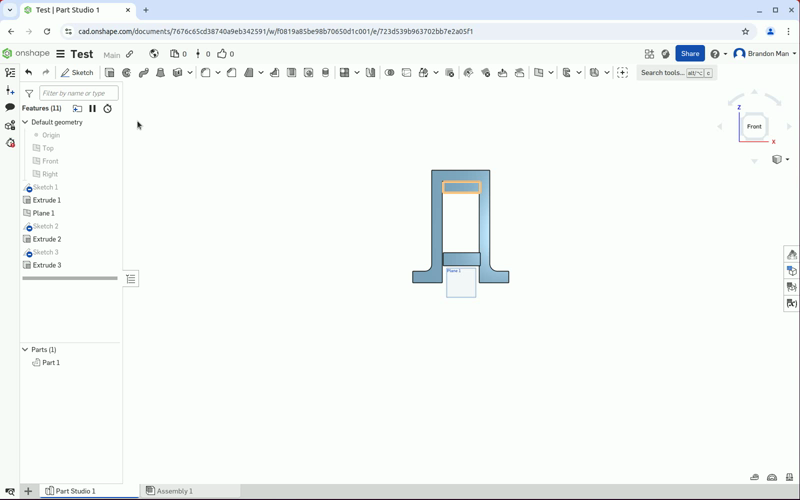
key(shift+h)
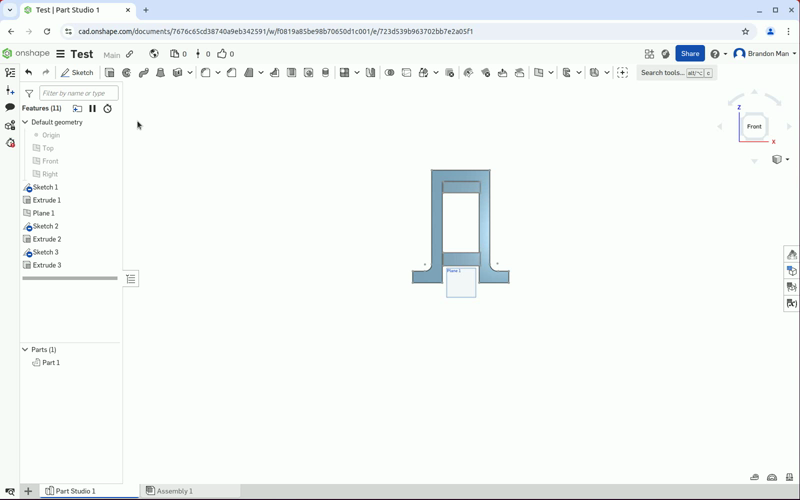
key(shift+h)
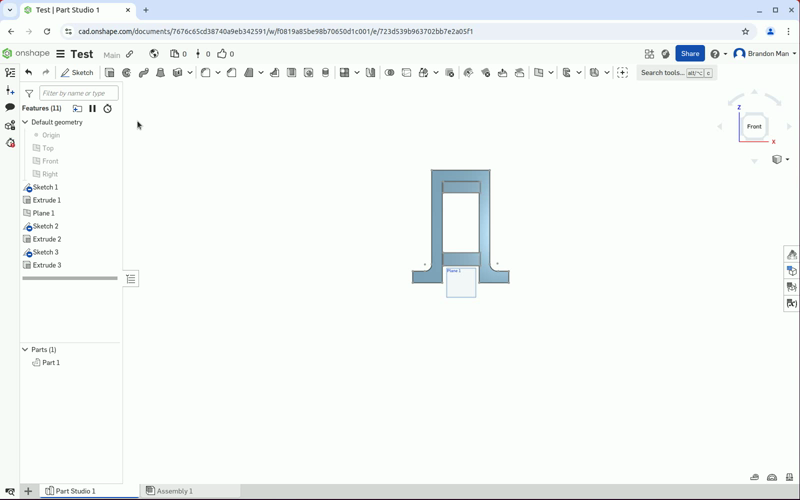
key(shift+7)
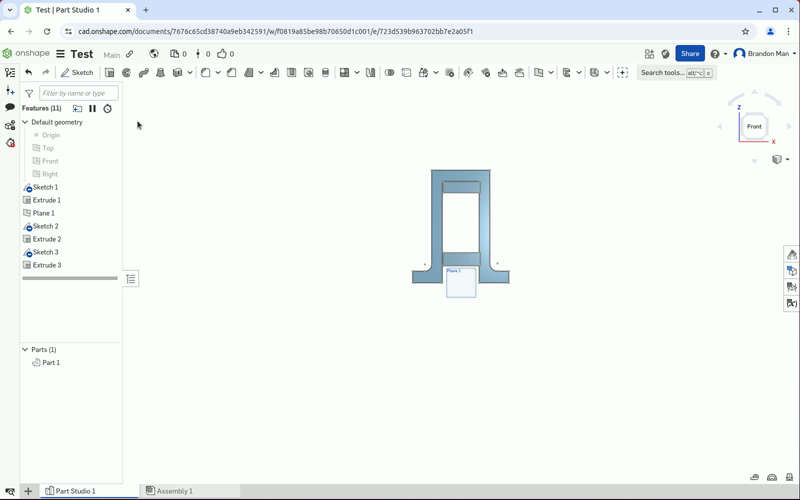
key(left, 2)
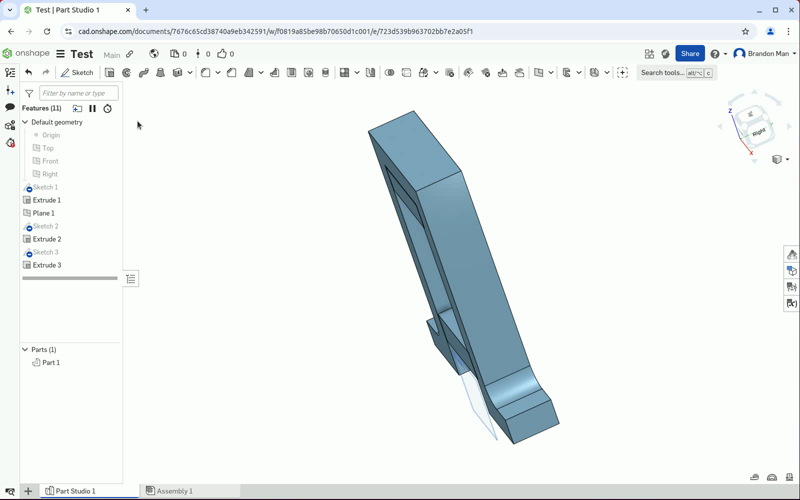
key(down, 2)
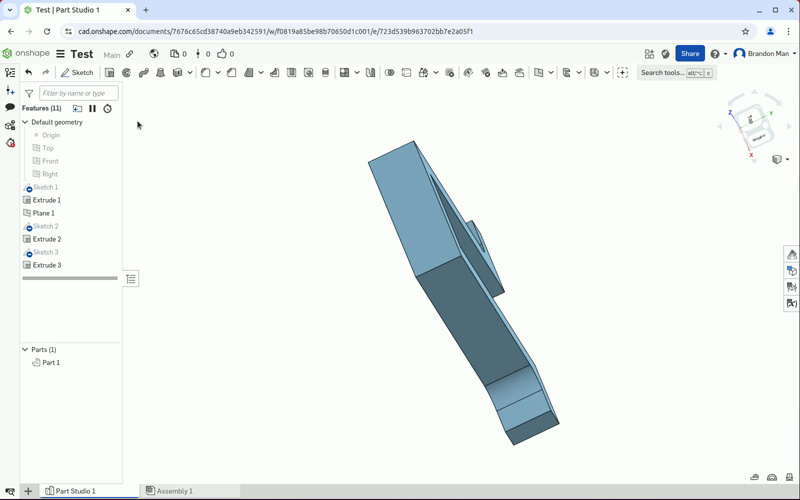
key(up, 2)
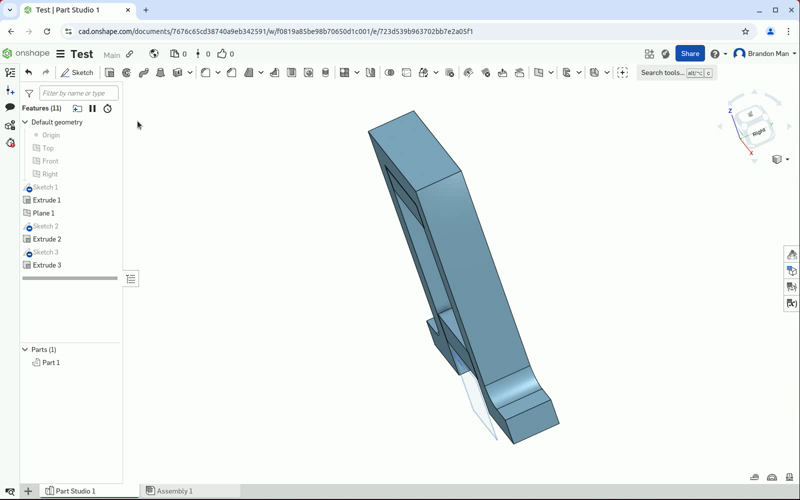
key(right, 2)
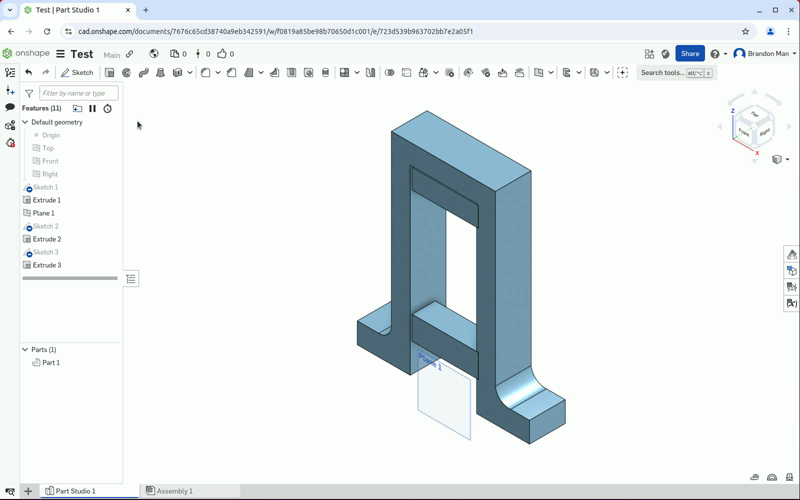
mouse_move(73, 189)
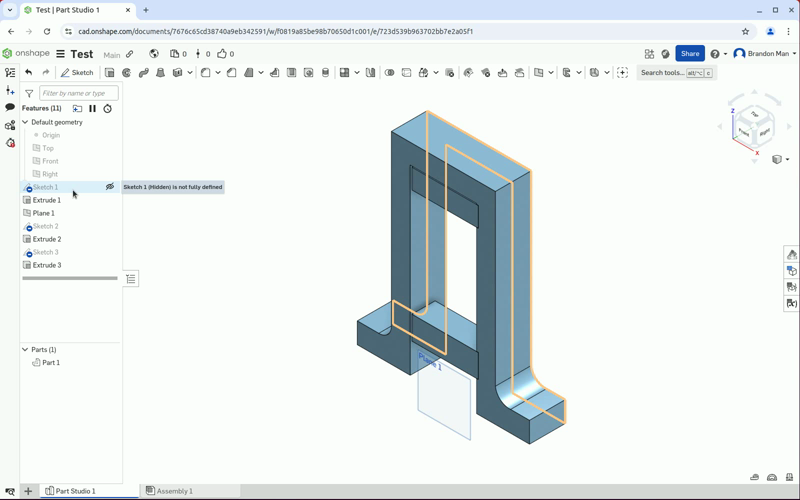
click(73, 189)